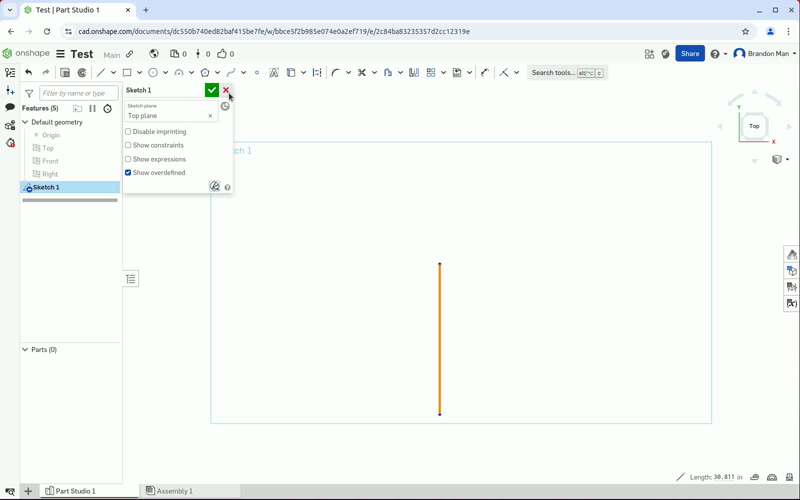
key(shift+h)
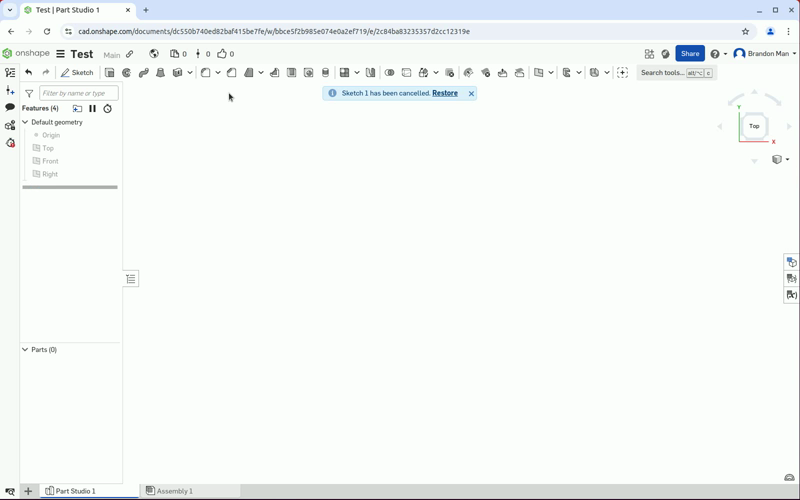
mouse_move(73, 352)
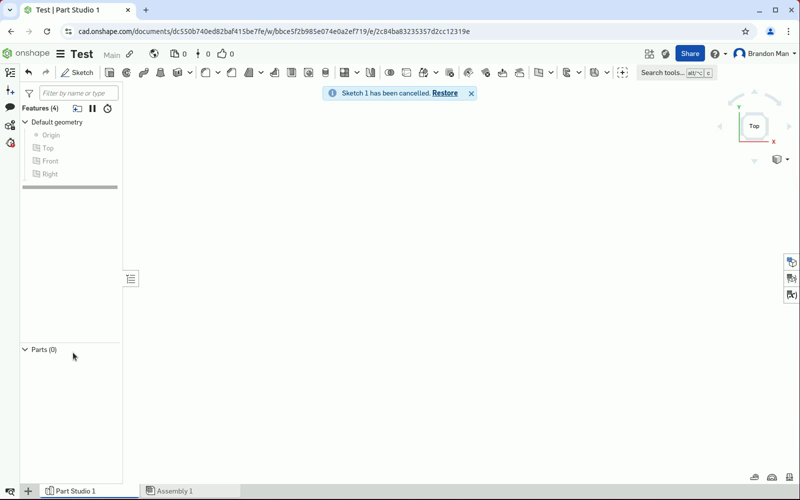
key(y)
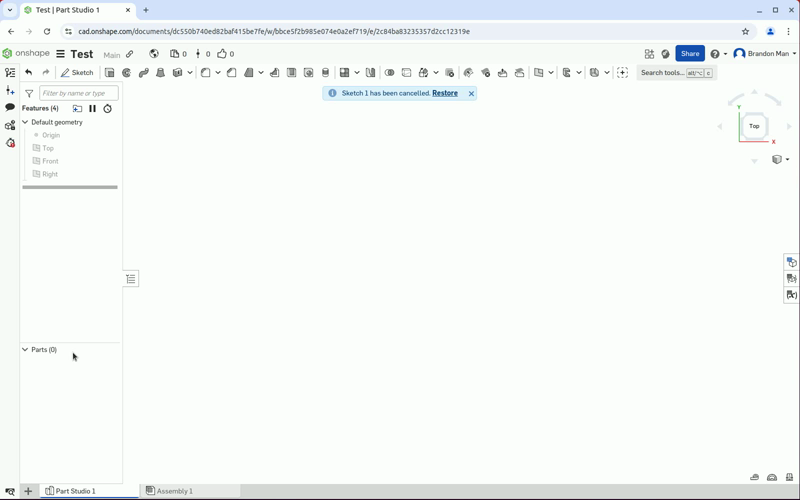
key(shift+p)
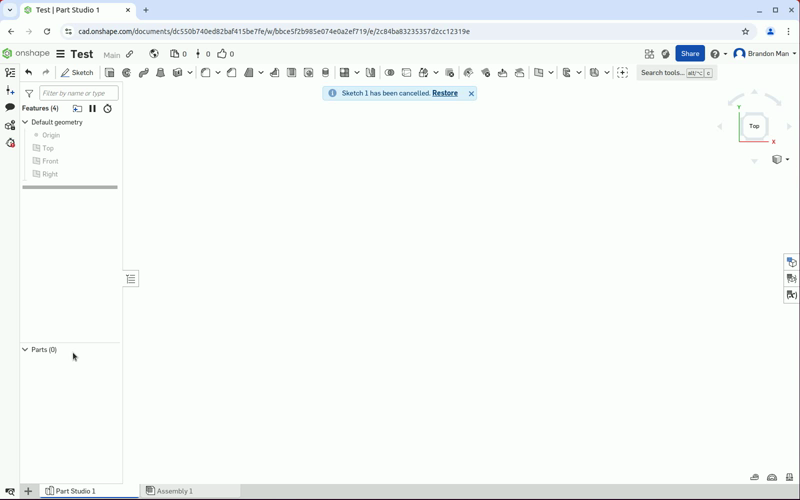
key(space)
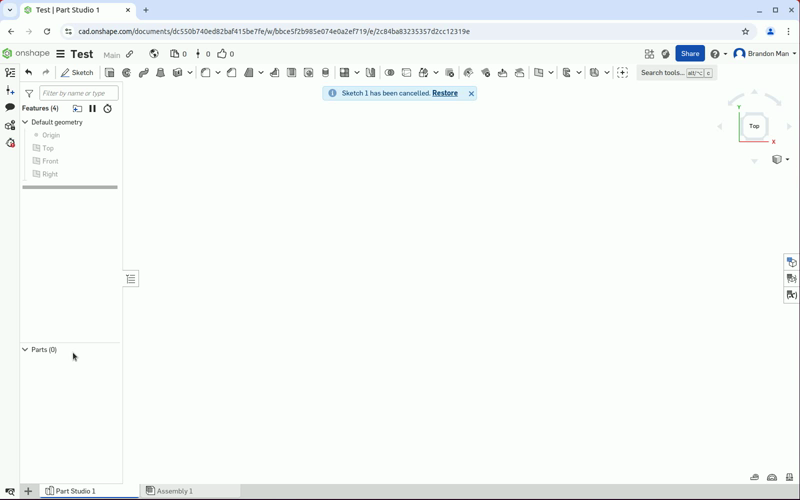
key_down(shift)
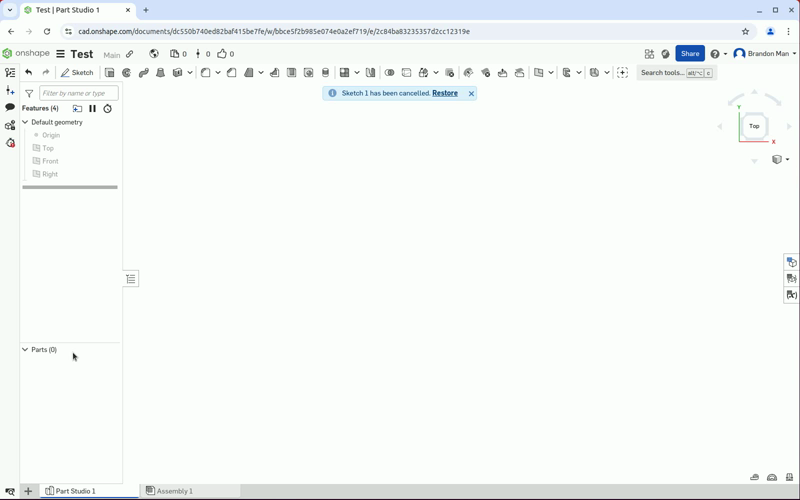
key(up)
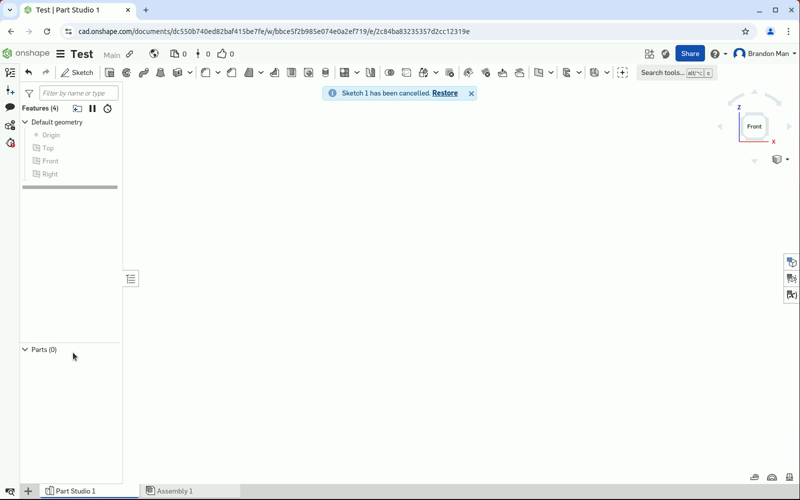
key_up(shift)
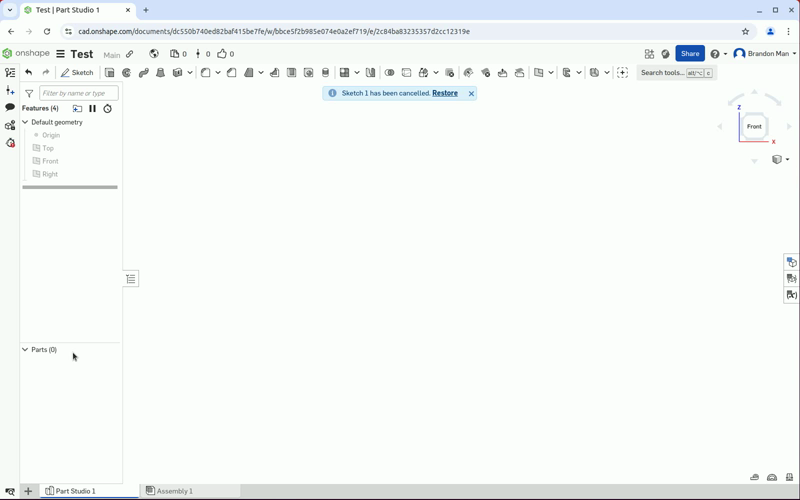
key(space)
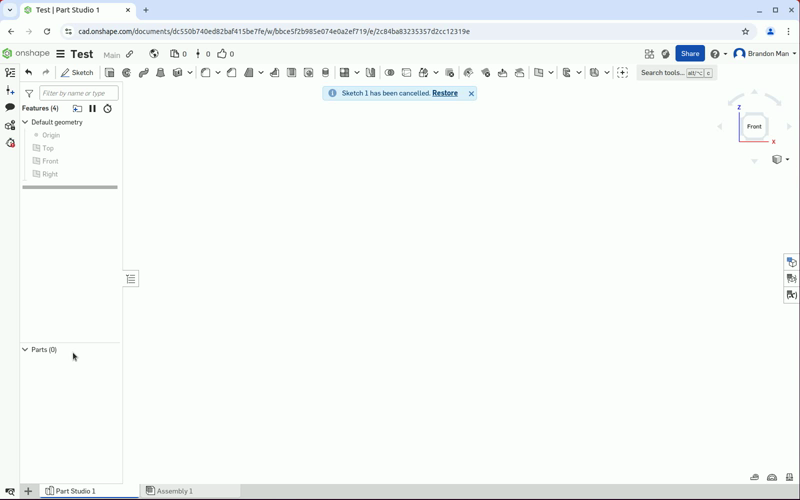
key_down(shift)
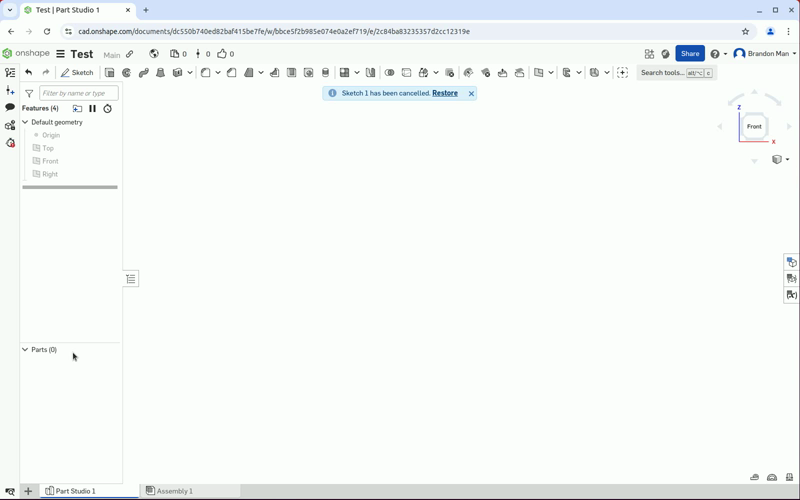
key(left)
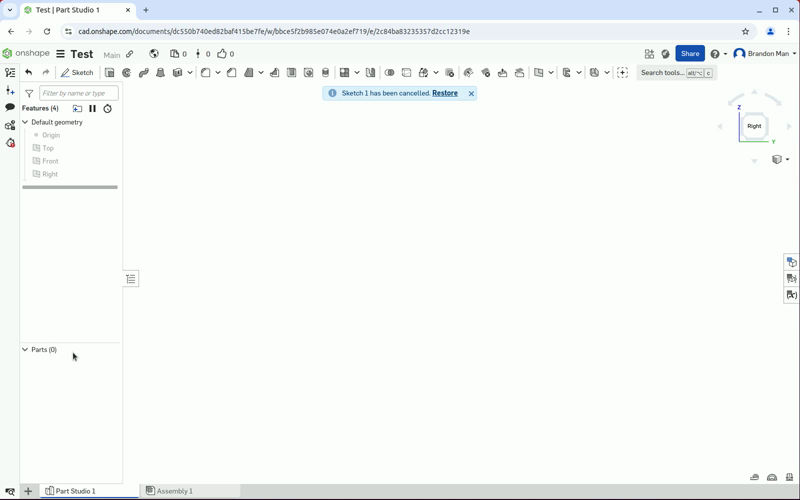
key_up(shift)
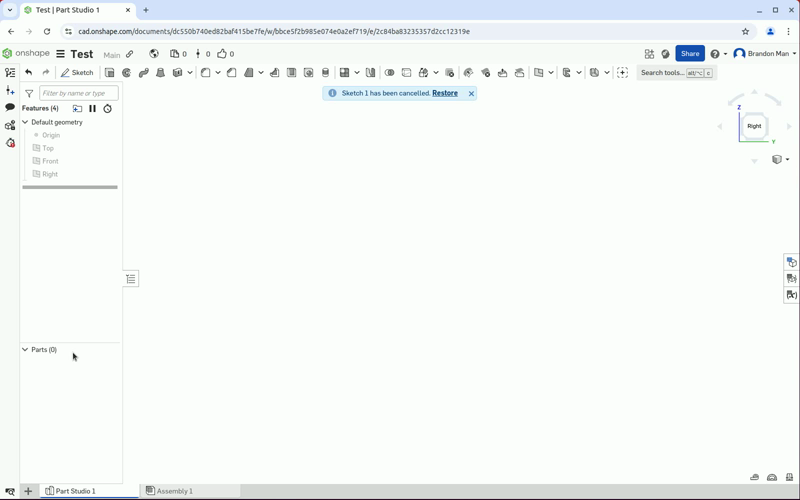
mouse_move(73, 352)
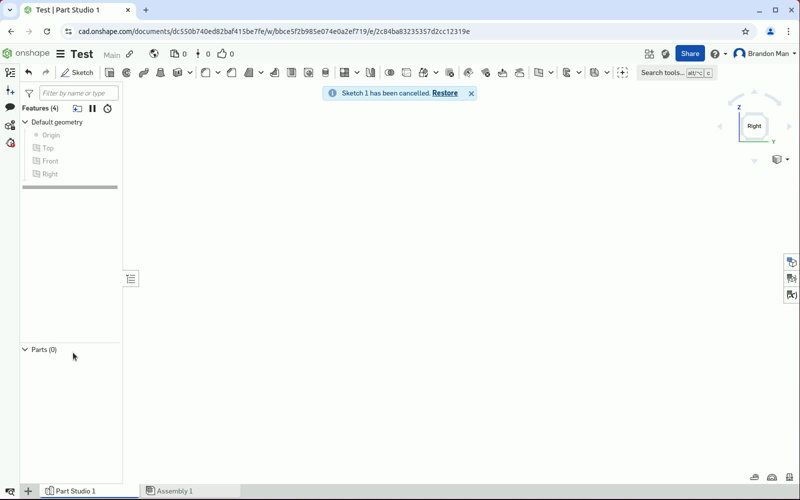
key(shift+y)
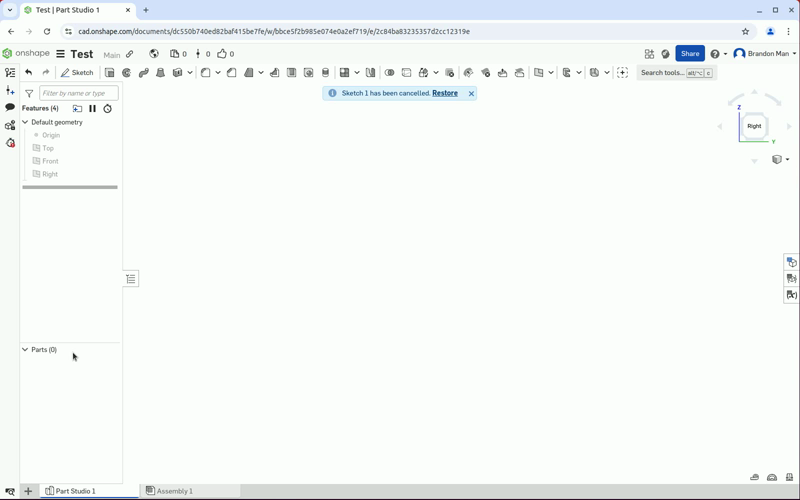
key(shift+s)
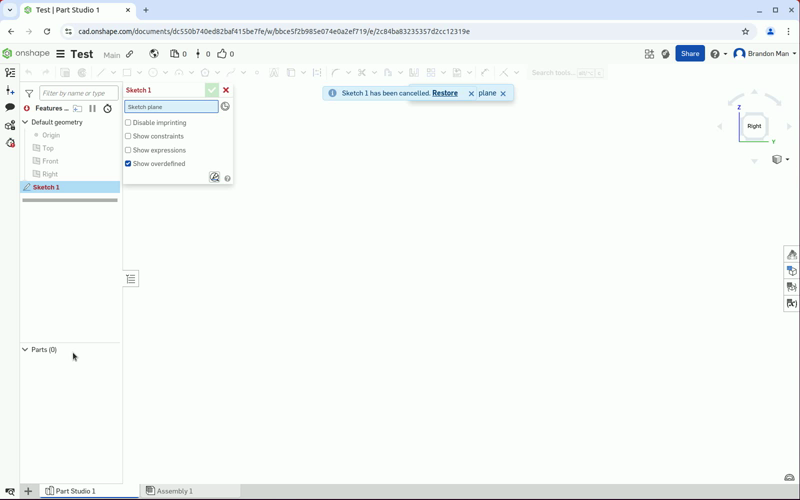
mouse_move(73, 176)
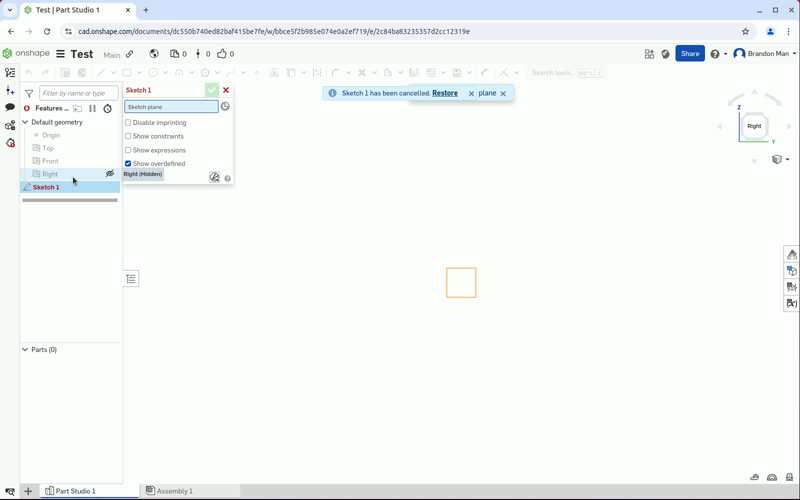
click(73, 176)
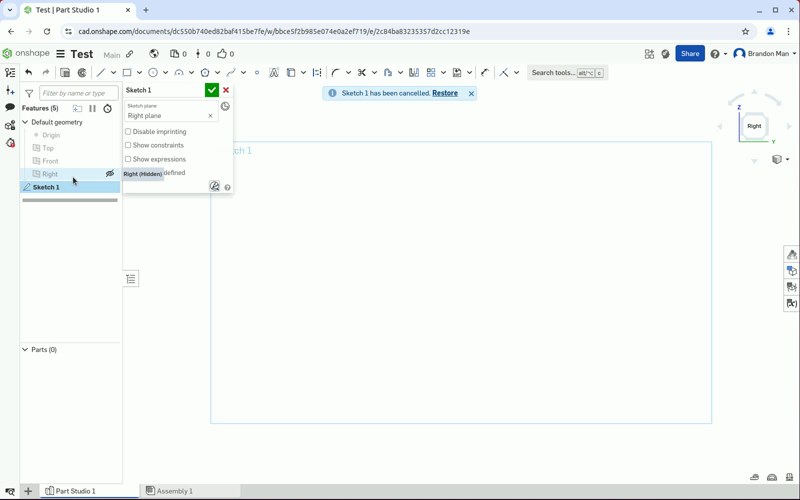
mouse_move(73, 352)
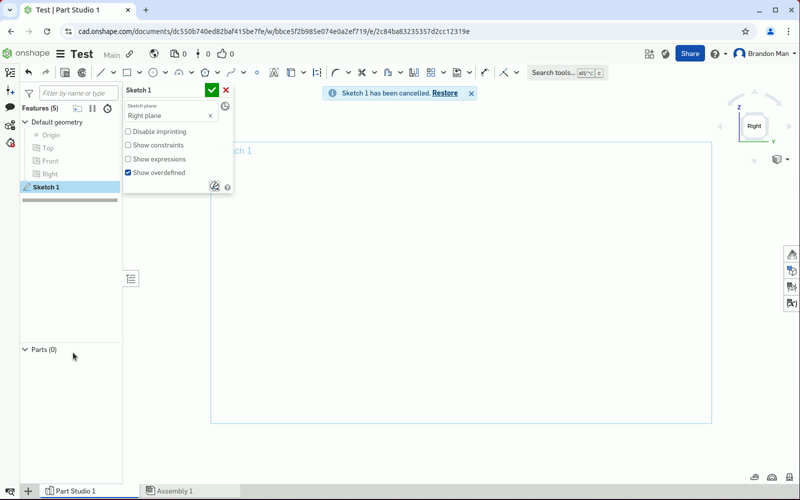
key(y)
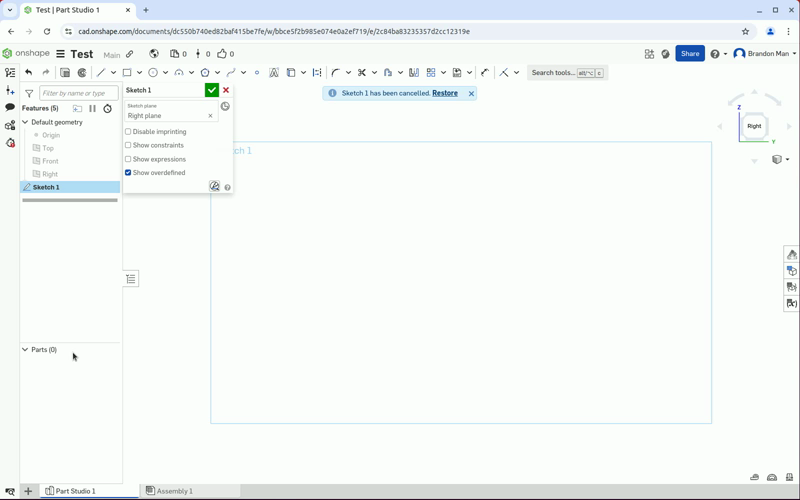
key(l)
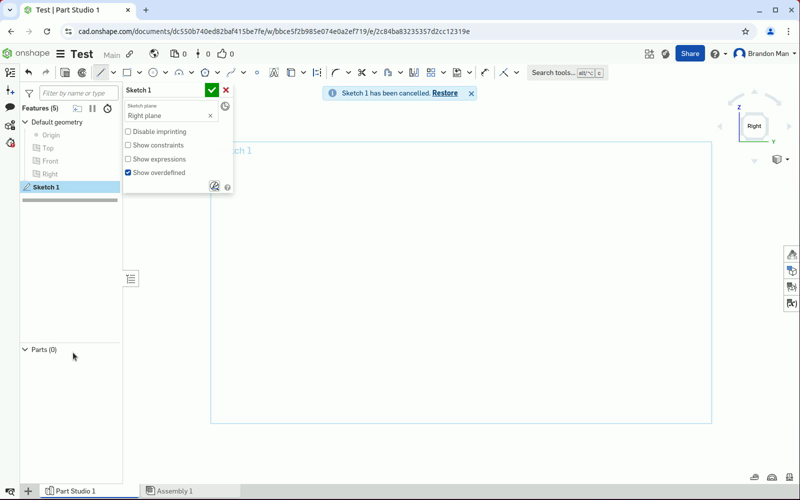
key_down(shift)
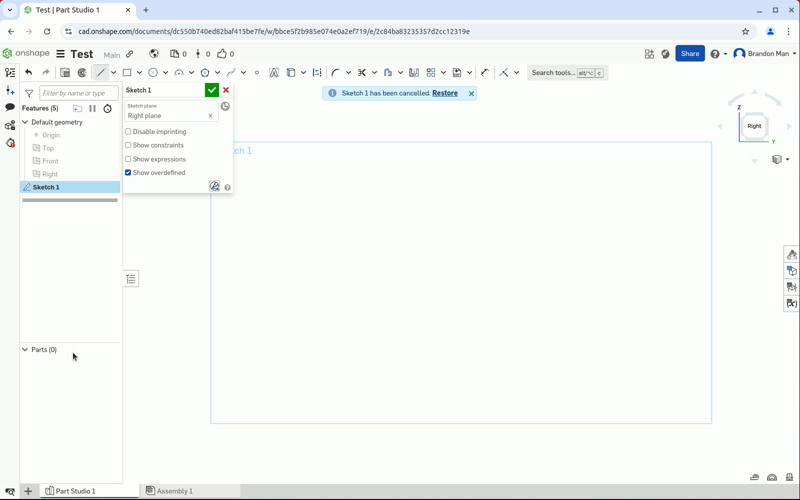
mouse_move(413, 395)
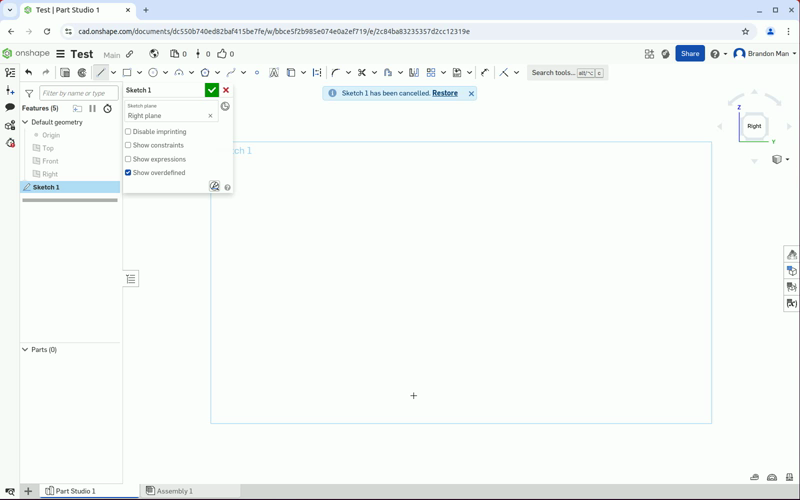
click(413, 395)
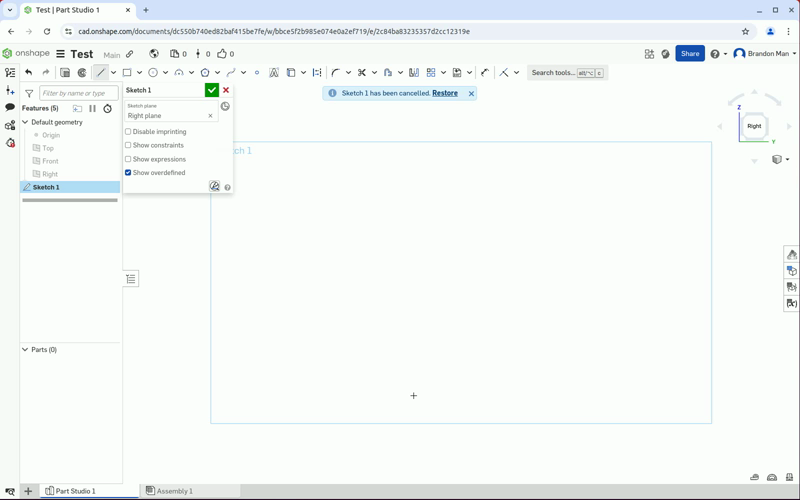
key_up(shift)
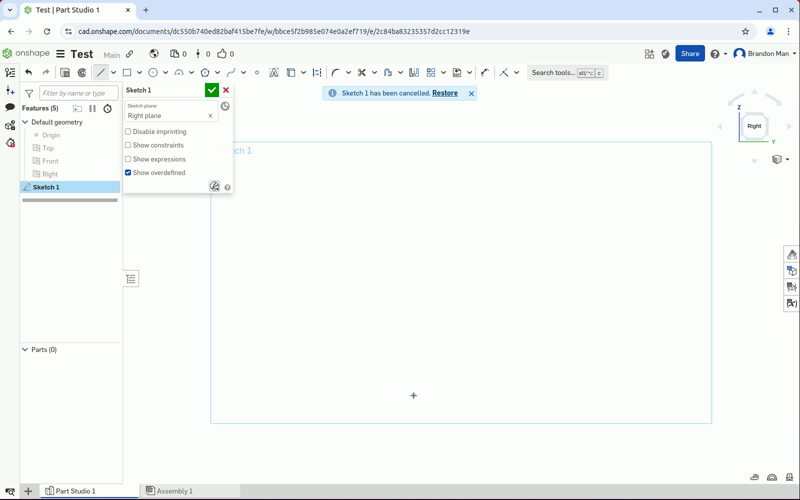
key_down(shift)
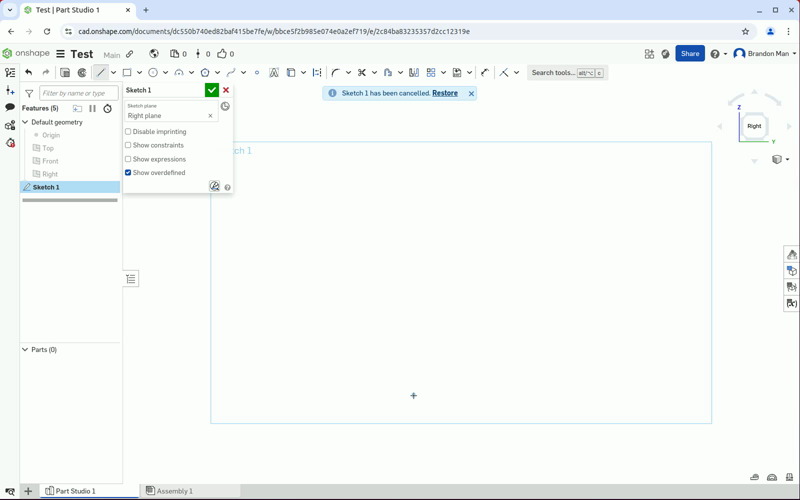
mouse_move(507, 395)
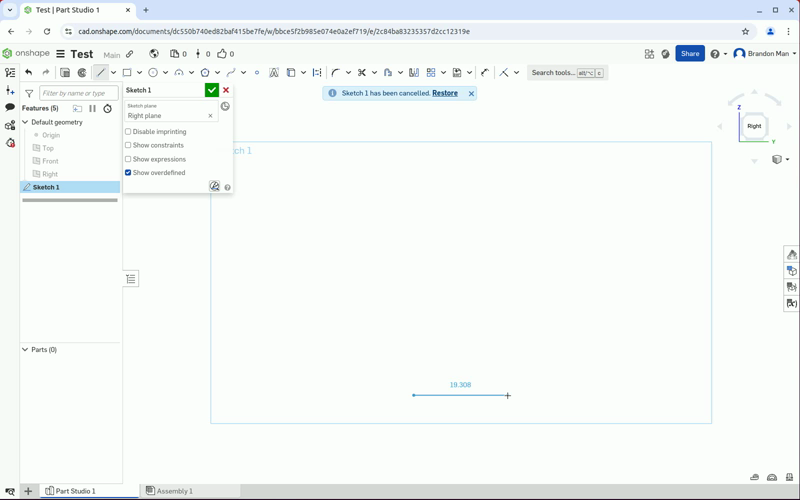
click(507, 395)
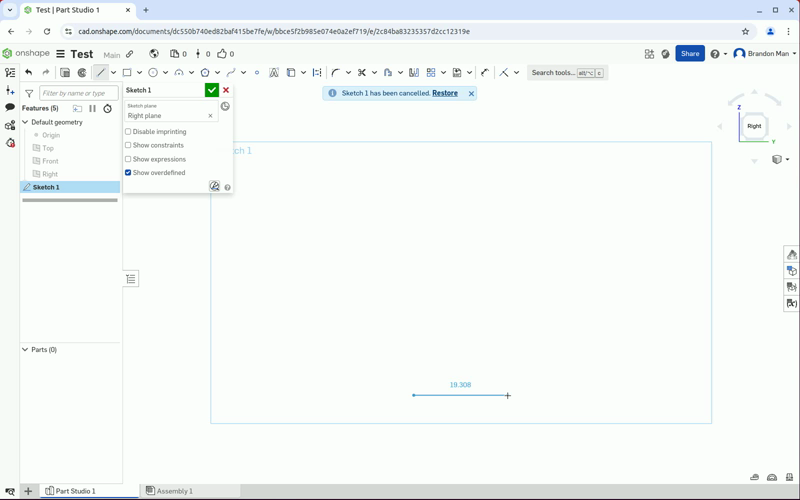
key_up(shift)
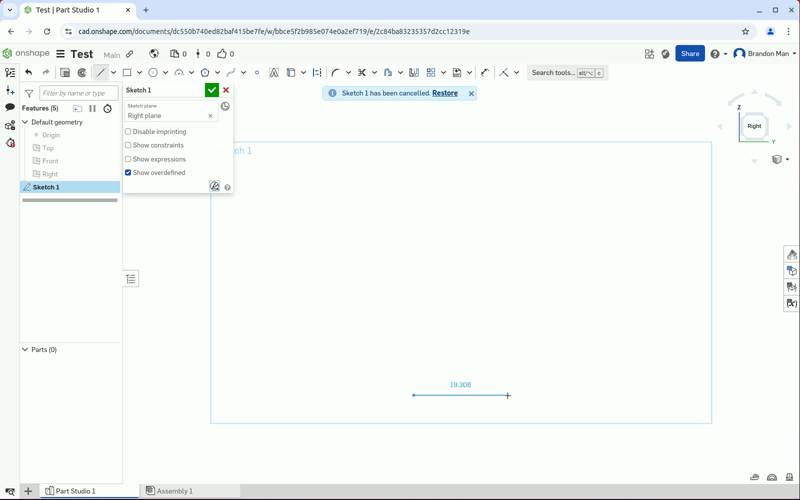
key_down(shift)
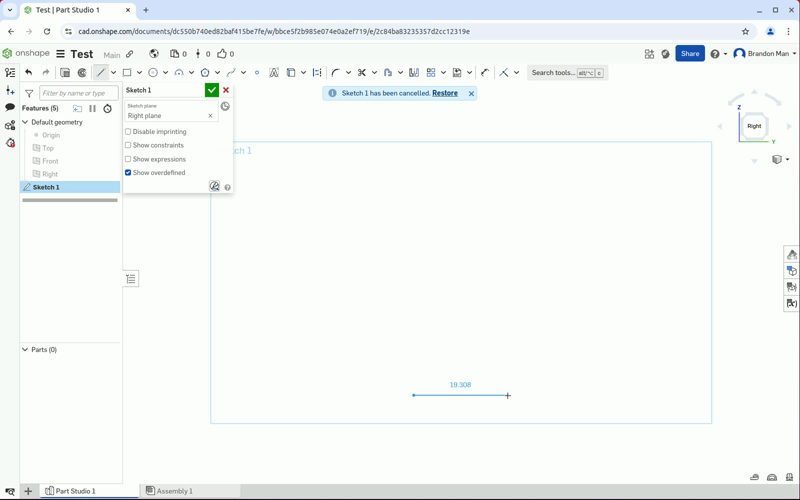
mouse_move(537, 395)
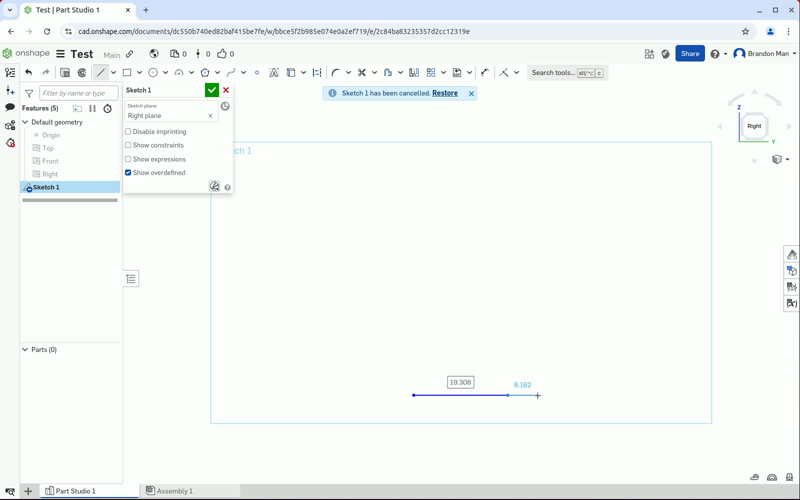
mouse_move(507, 381)
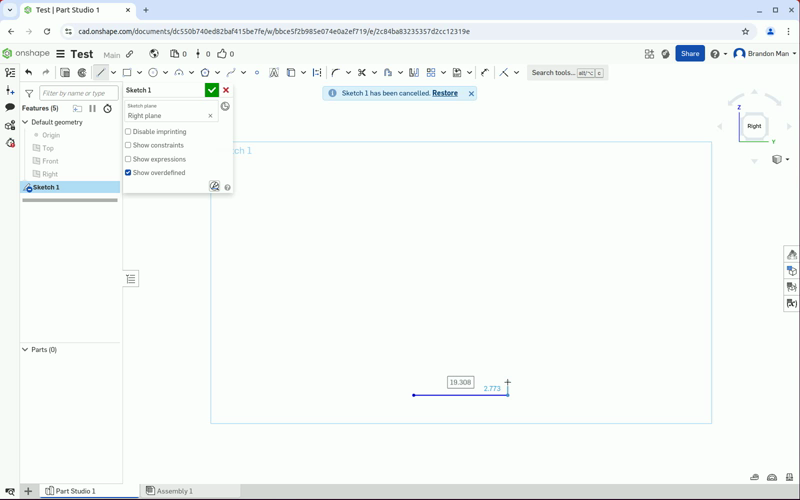
click(507, 381)
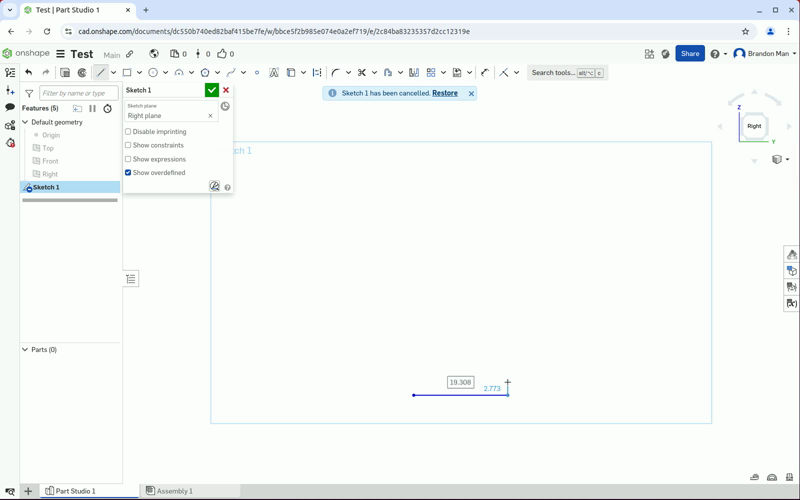
key_up(shift)
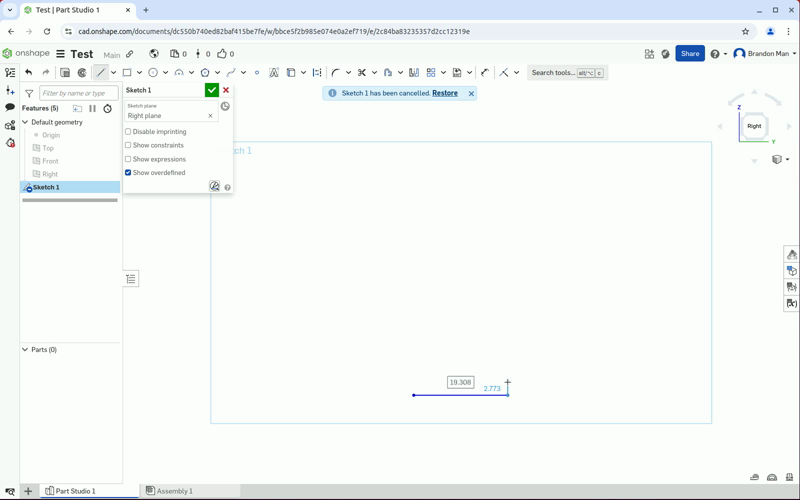
key_down(shift)
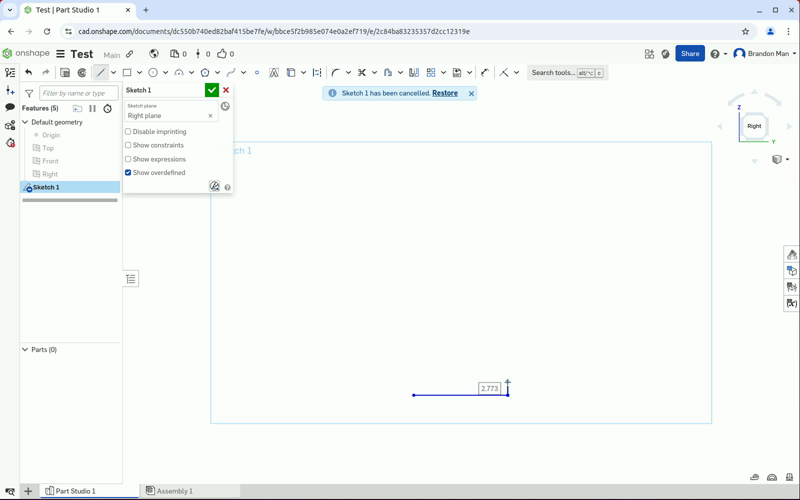
mouse_move(413, 381)
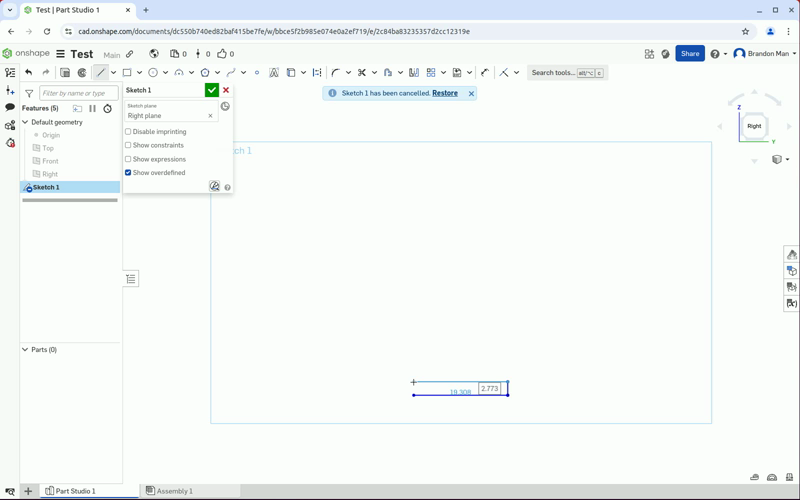
click(413, 381)
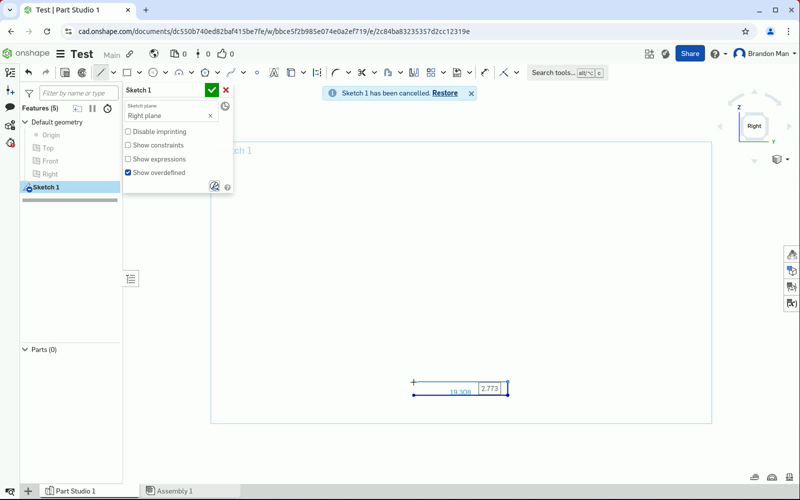
key_up(shift)
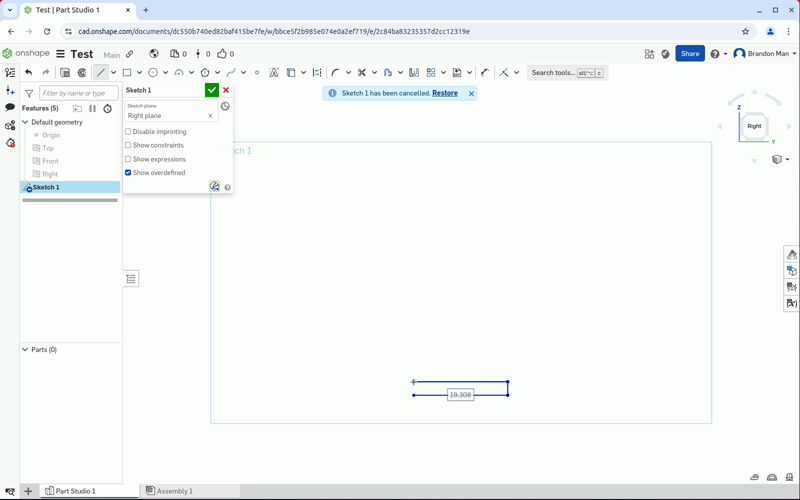
mouse_move(444, 381)
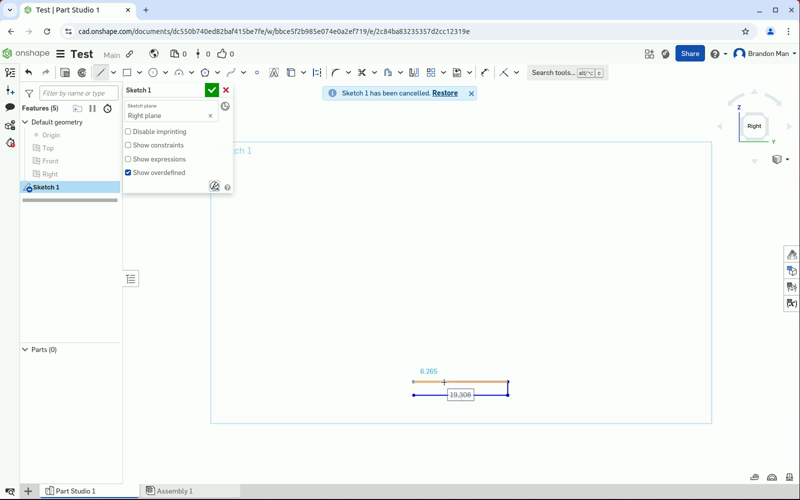
key_down(shift)
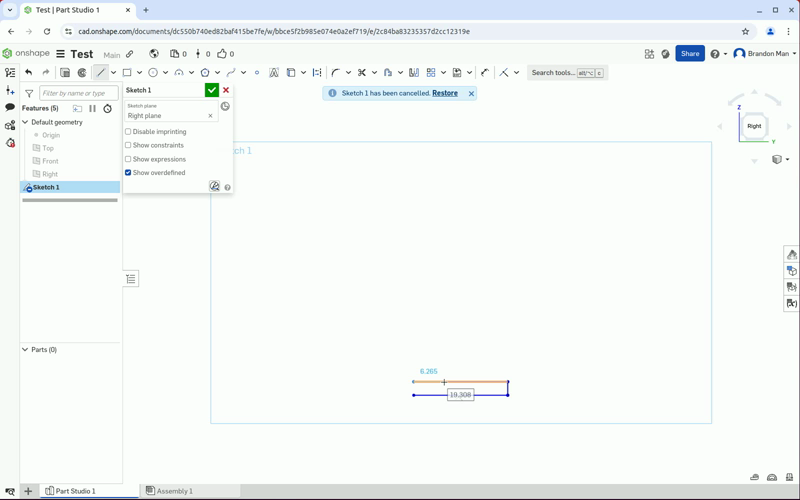
mouse_move(413, 395)
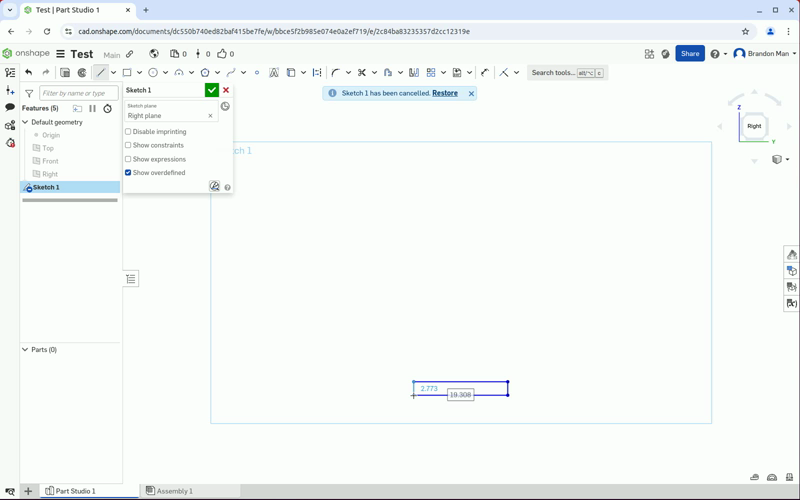
key_up(shift)
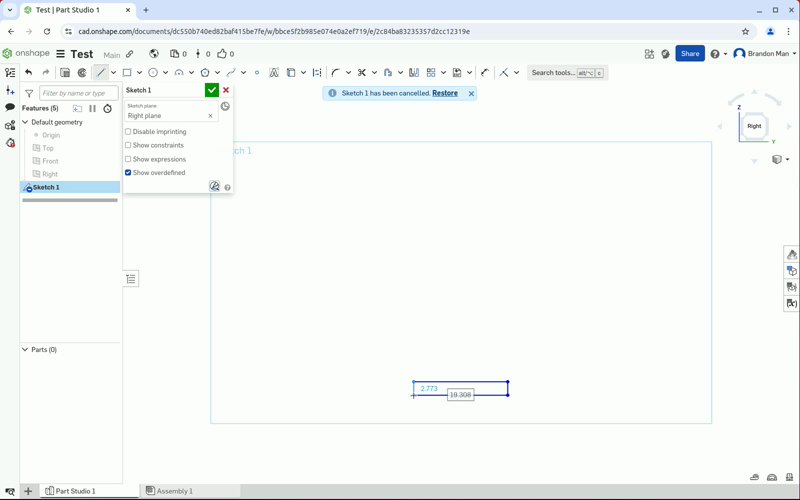
click(413, 395)
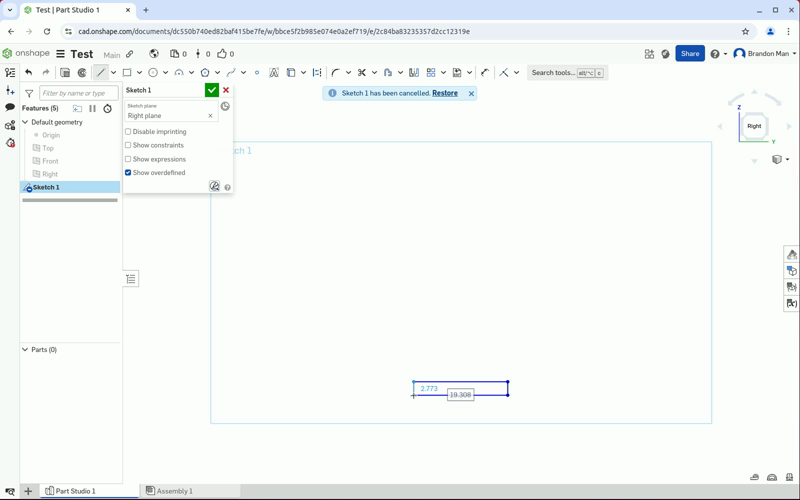
key(esc)
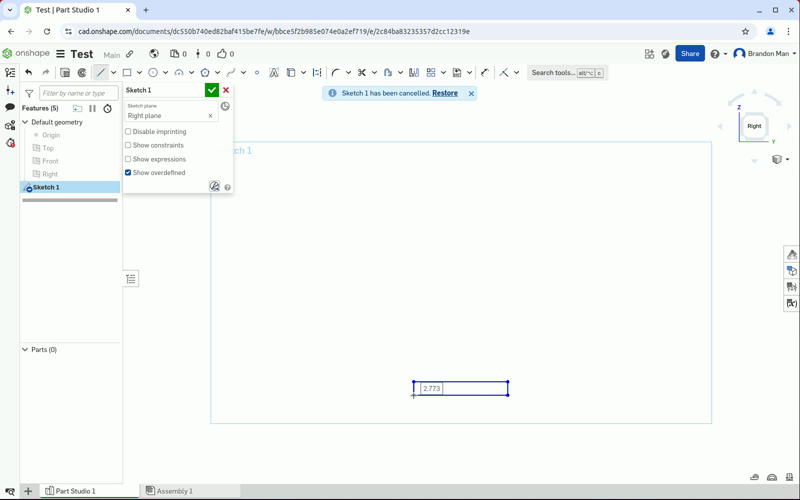
mouse_move(475, 391)
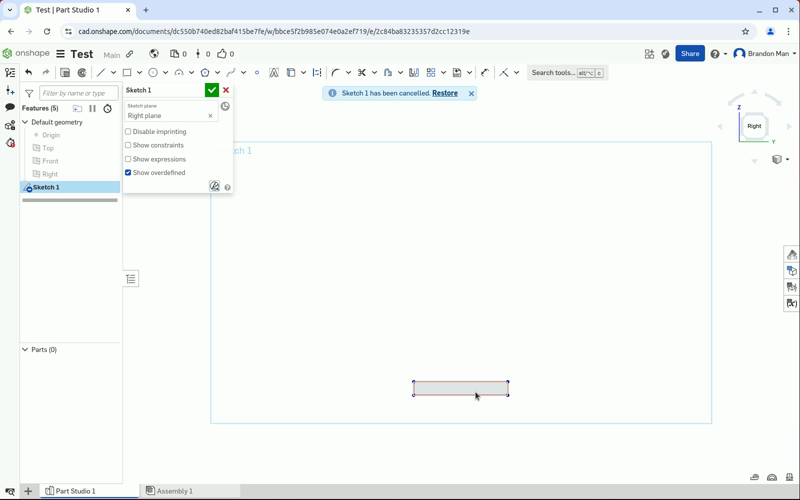
scroll(6)
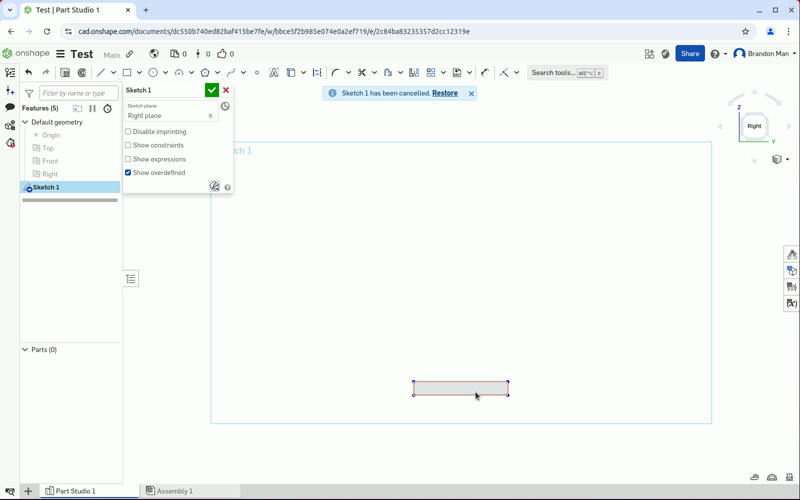
scroll(6)
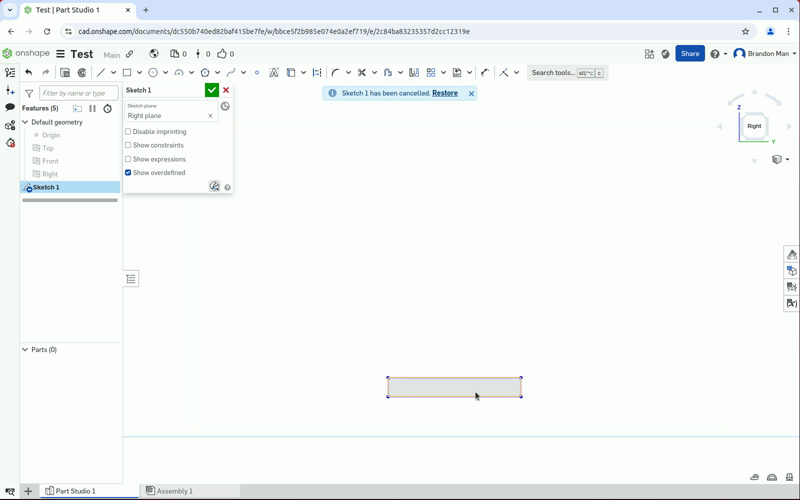
scroll(6)
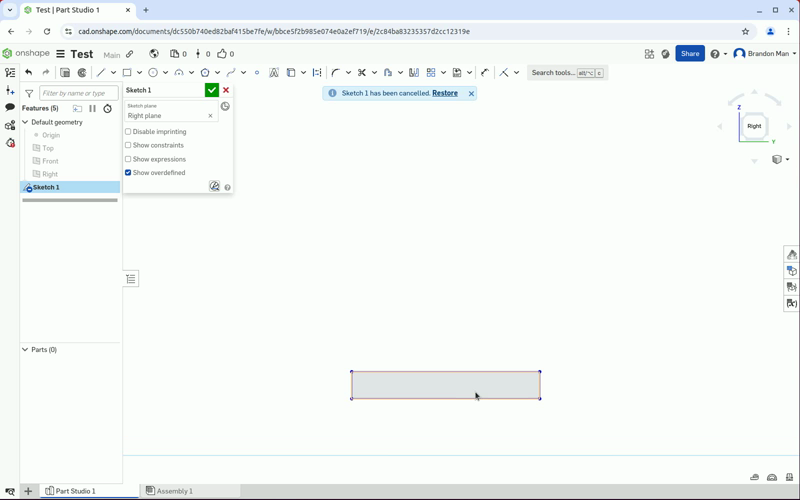
scroll(6)
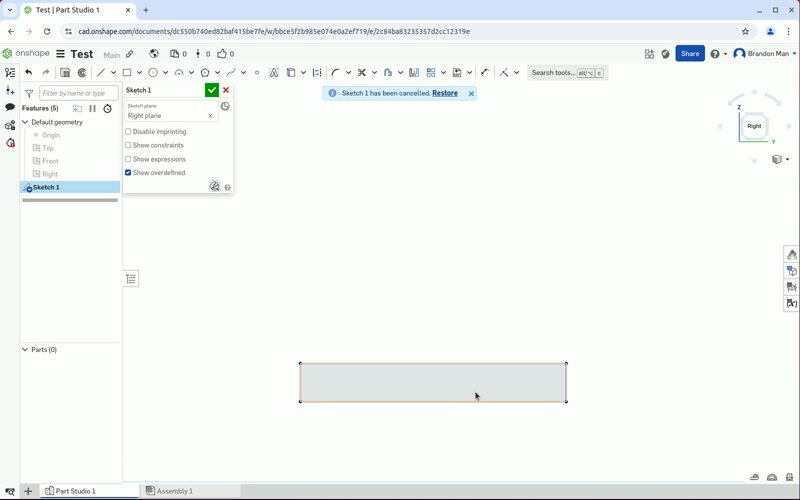
scroll(6)
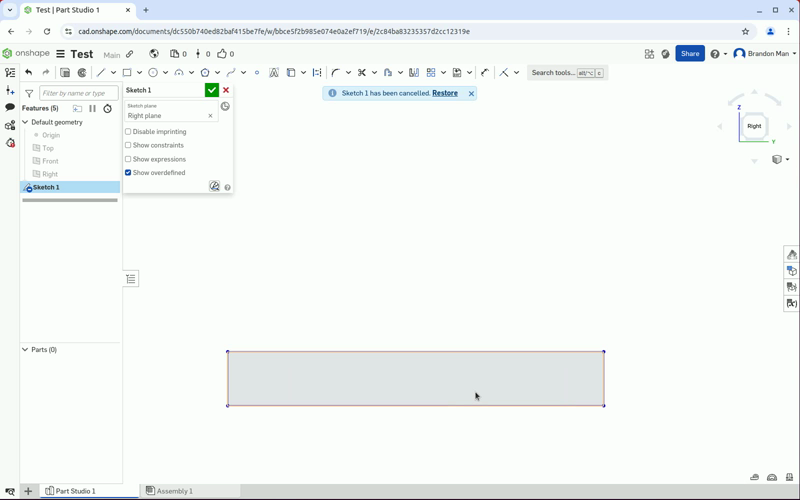
scroll(6)
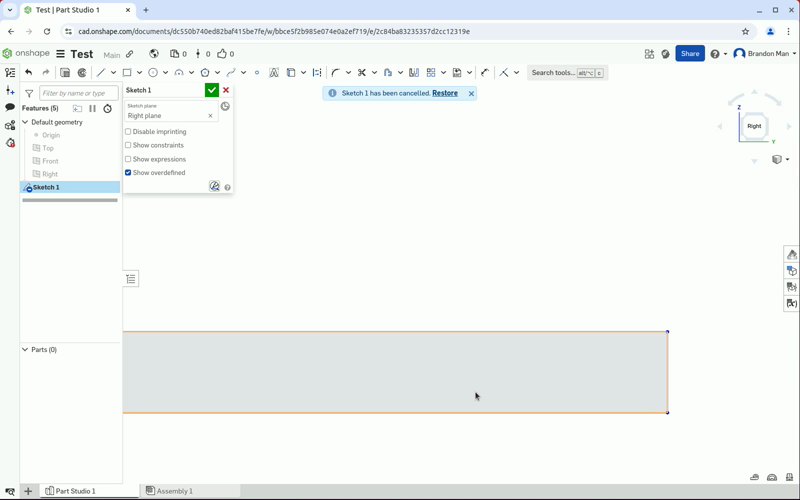
scroll(6)
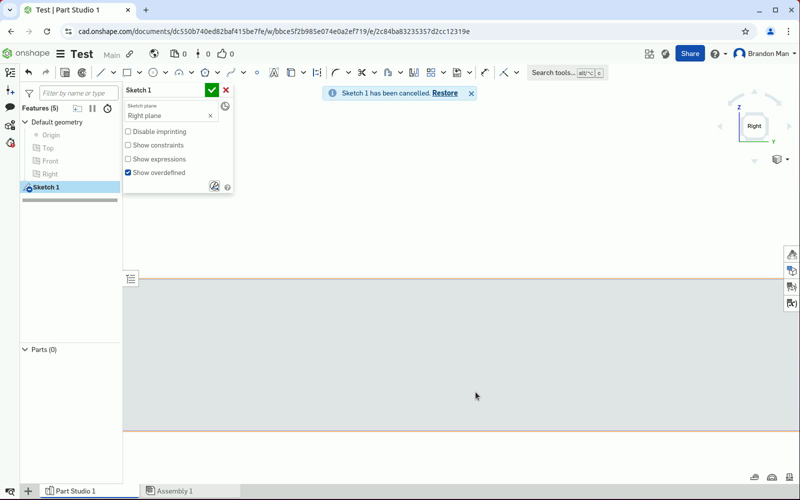
click(475, 391)
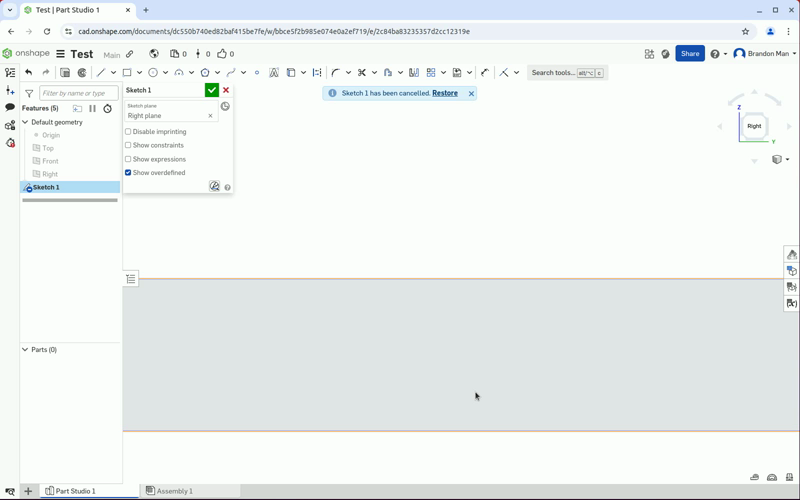
scroll(-6)
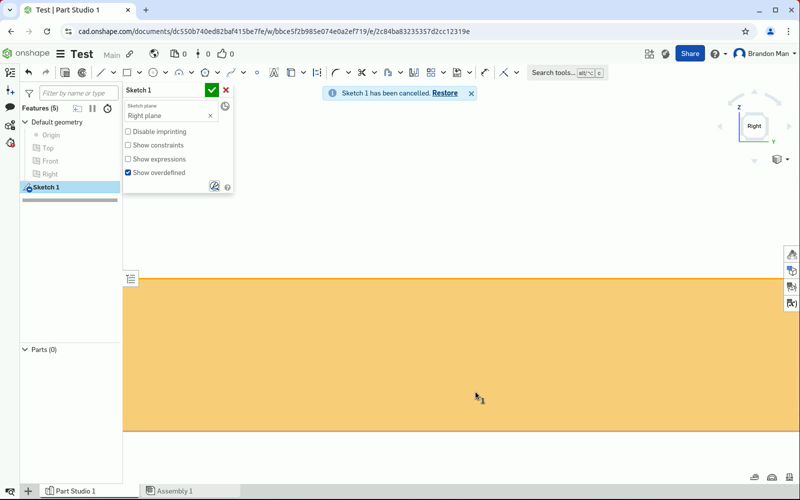
scroll(-6)
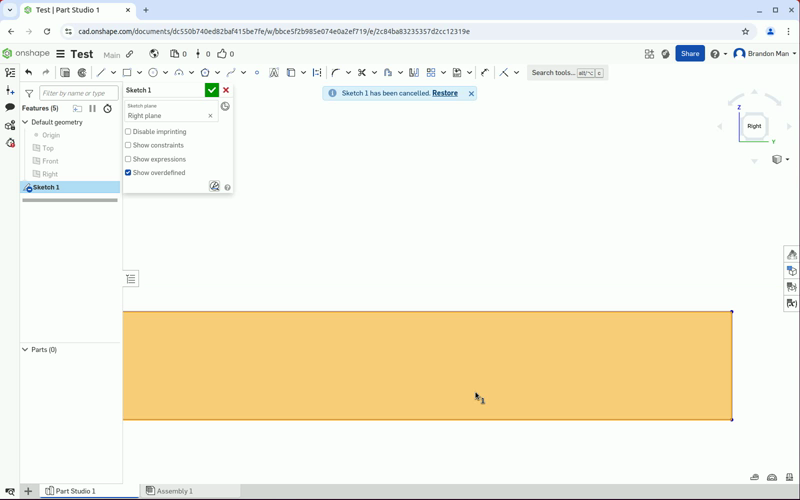
scroll(-6)
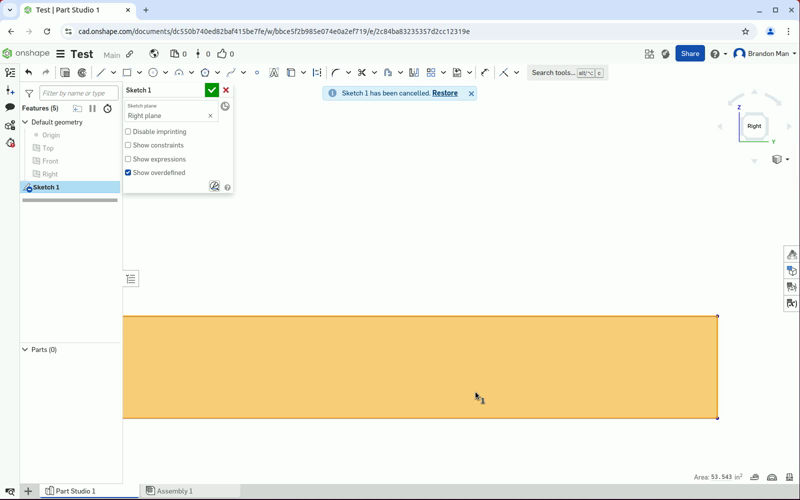
scroll(-6)
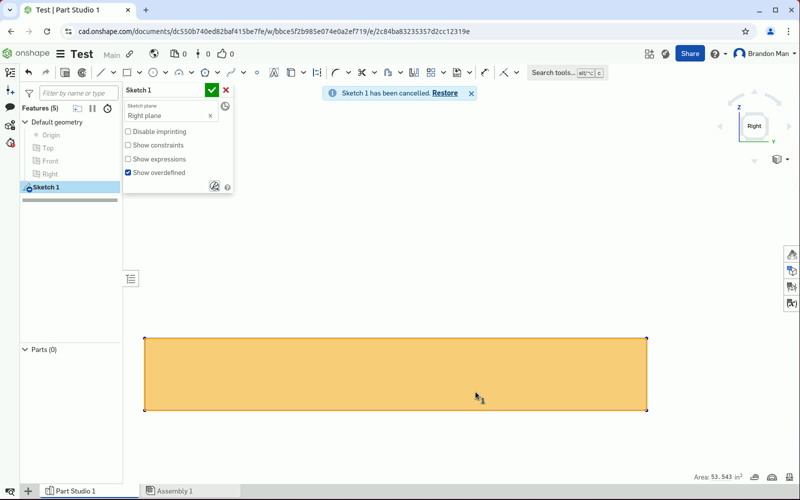
scroll(-6)
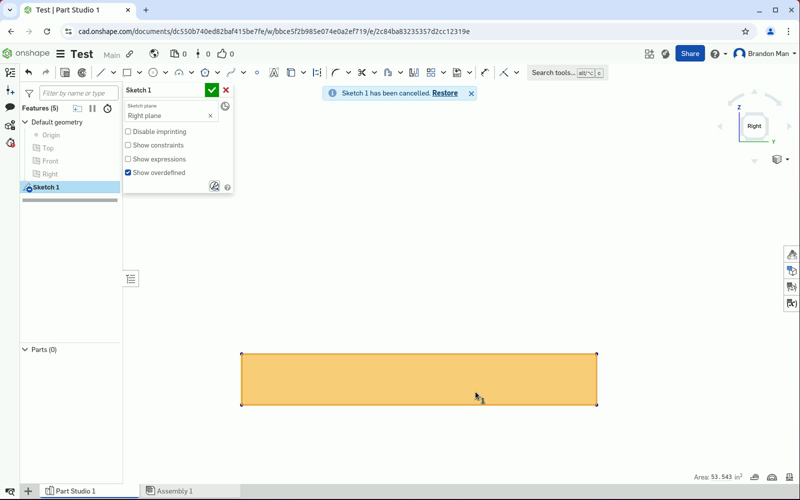
scroll(-6)
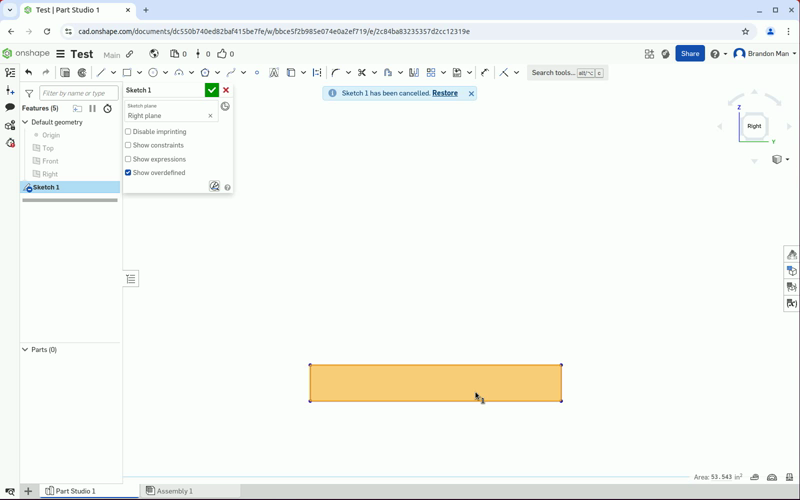
scroll(-6)
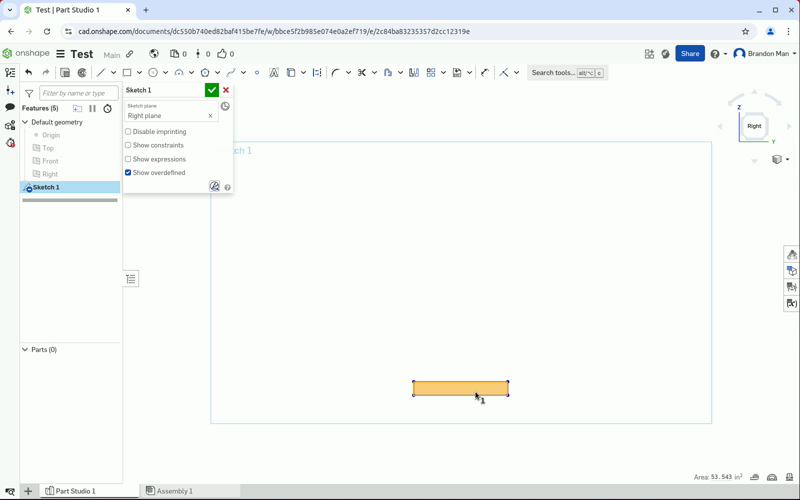
mouse_move(73, 352)
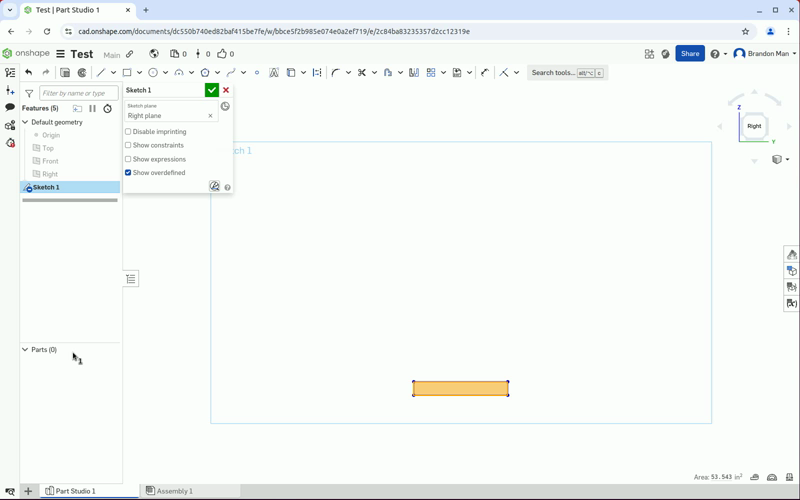
key(shift+y)
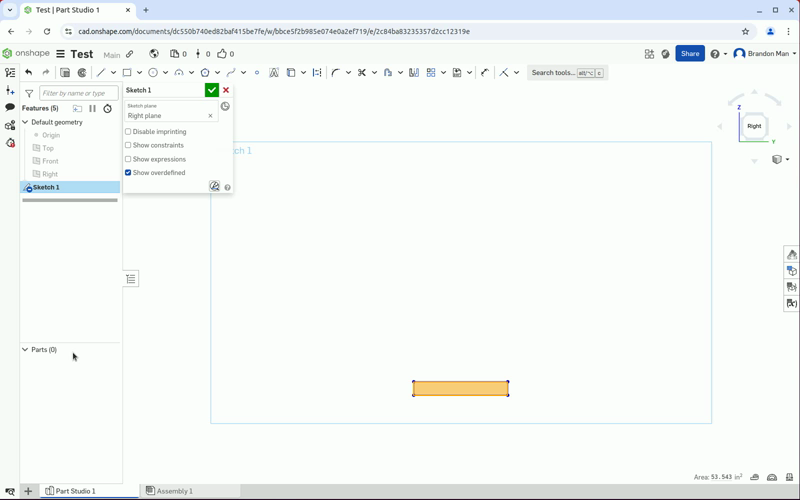
key(shift+e)
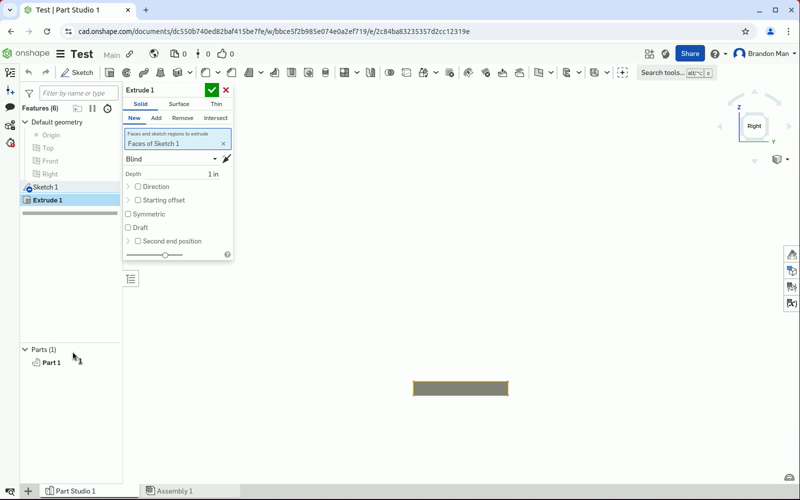
mouse_move(143, 106)
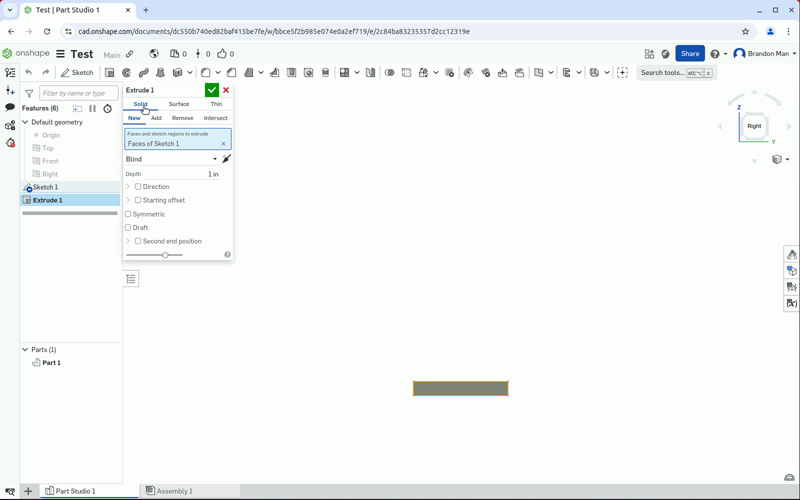
click(143, 106)
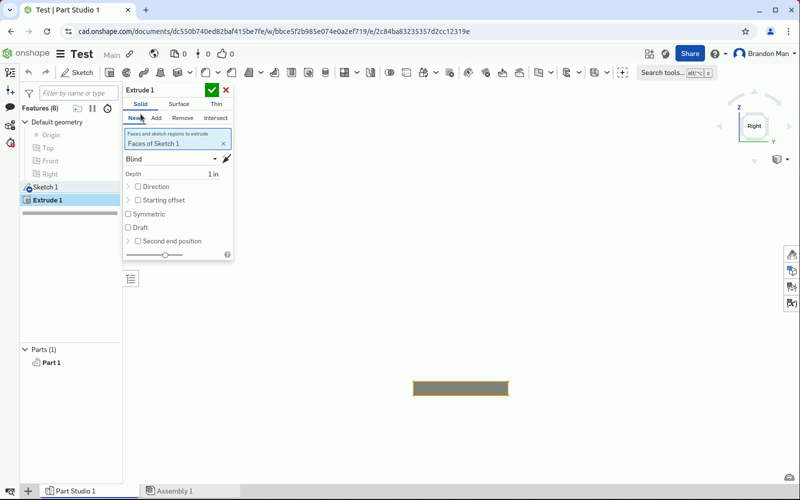
mouse_move(137, 120)
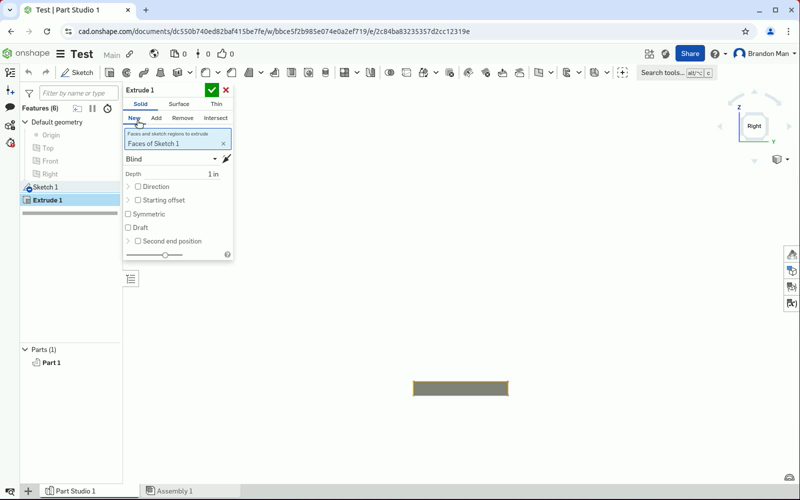
click(137, 120)
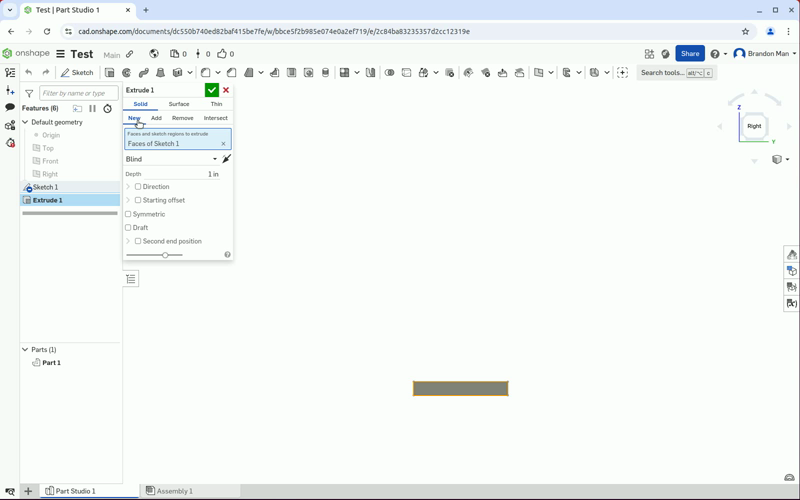
key(tab, 4)
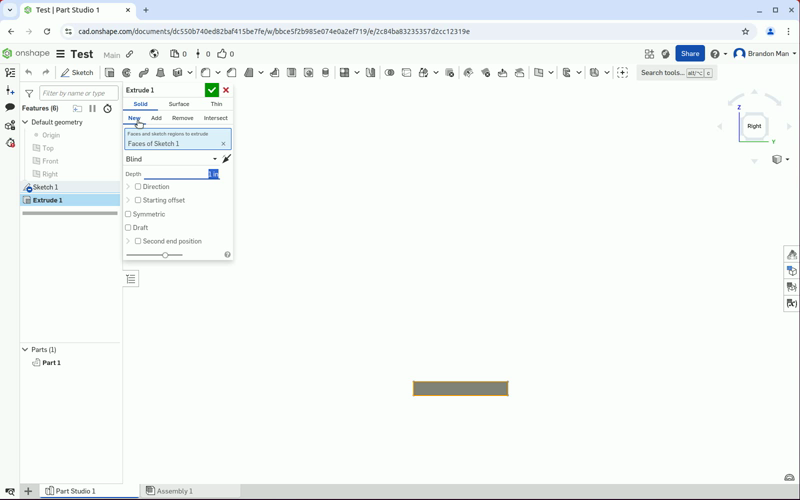
text(2.889)
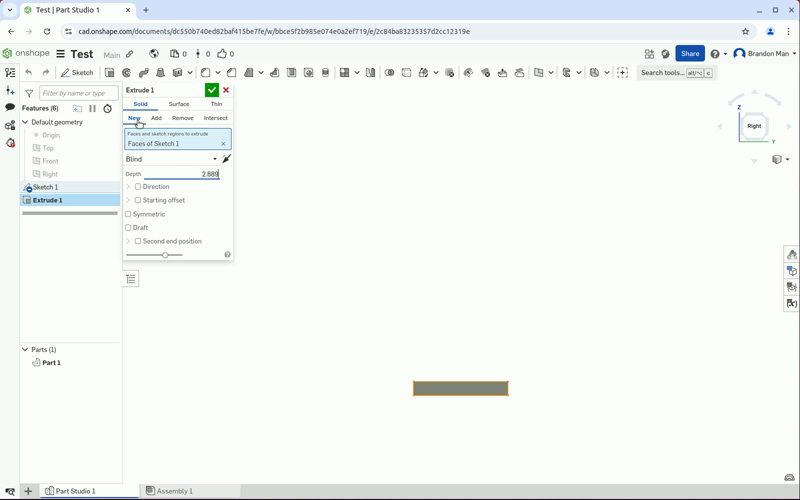
key(enter)
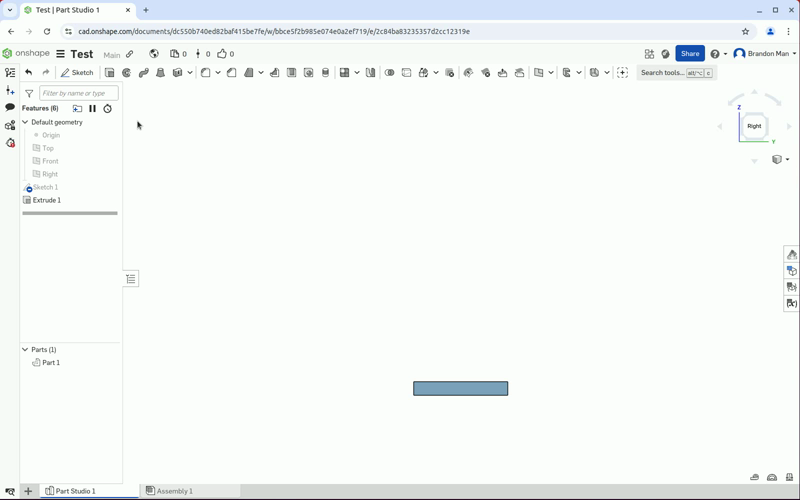
key(shift+h)
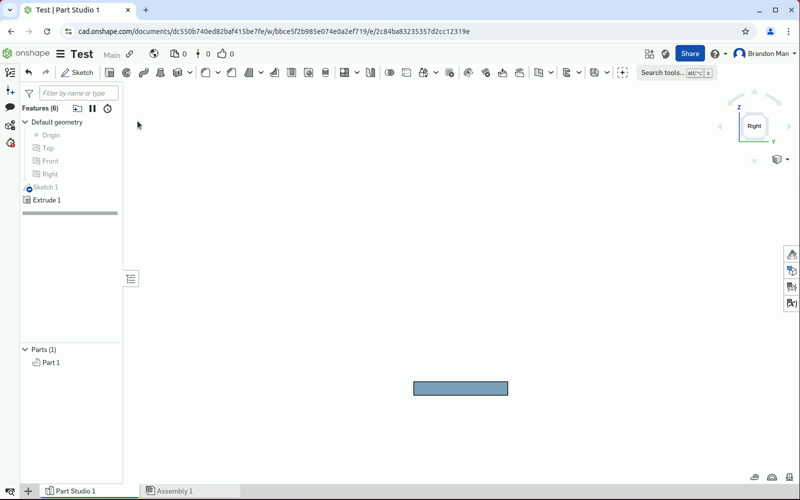
key(shift+h)
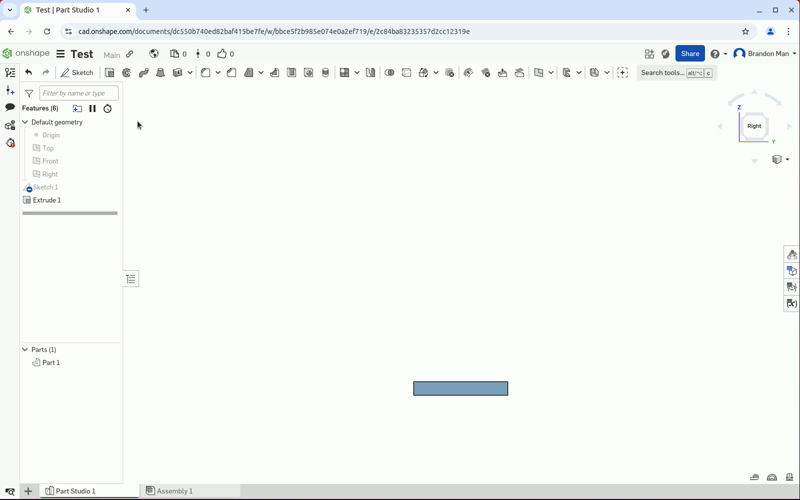
mouse_move(73, 189)
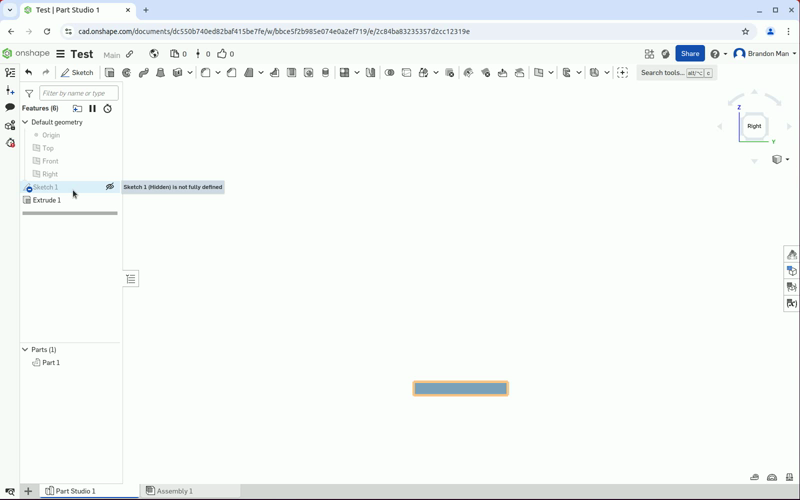
click(73, 189)
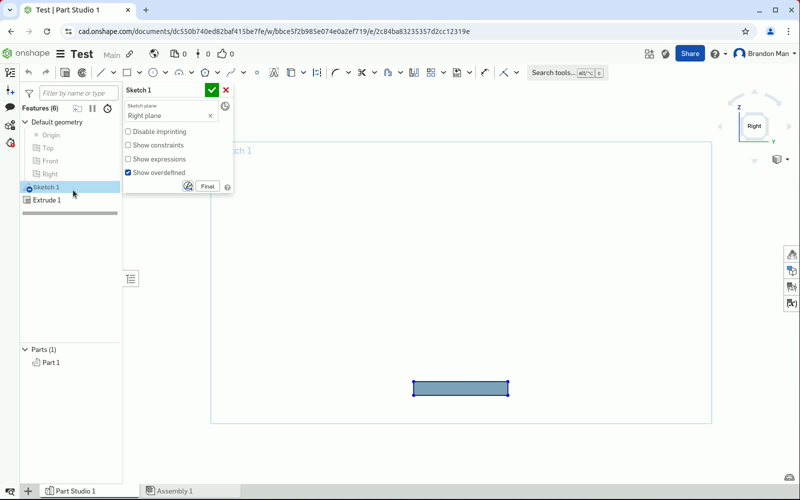
mouse_move(229, 92)
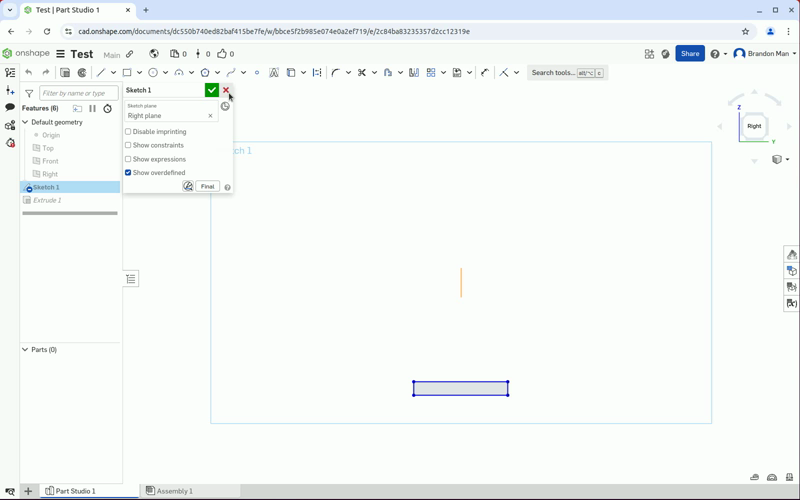
click(229, 92)
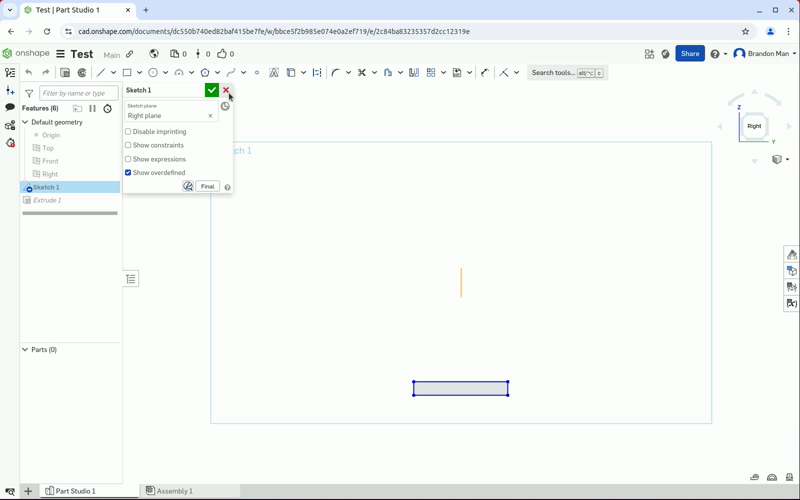
key(shift+s)
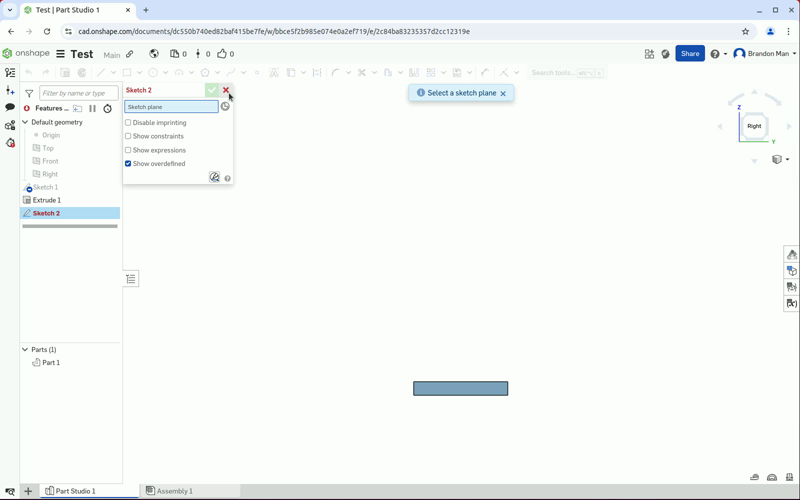
mouse_move(73, 176)
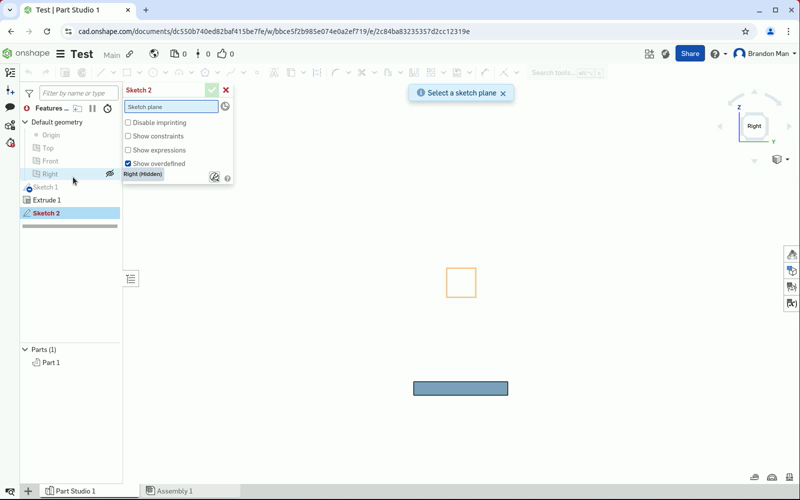
click(73, 176)
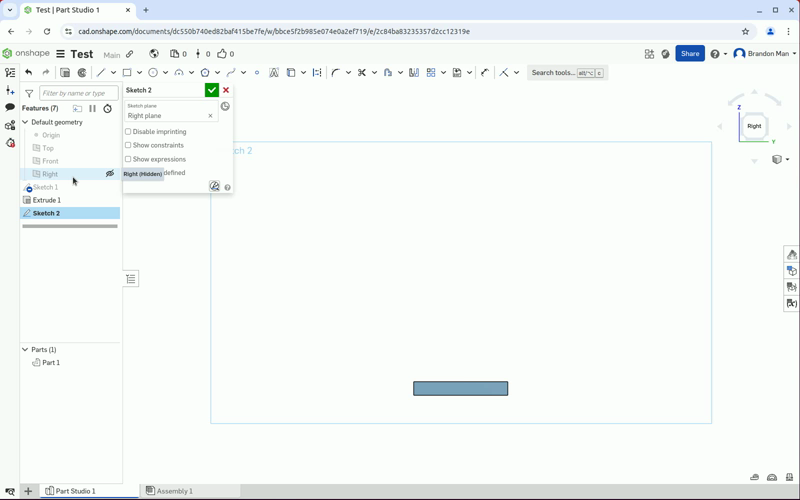
mouse_move(73, 352)
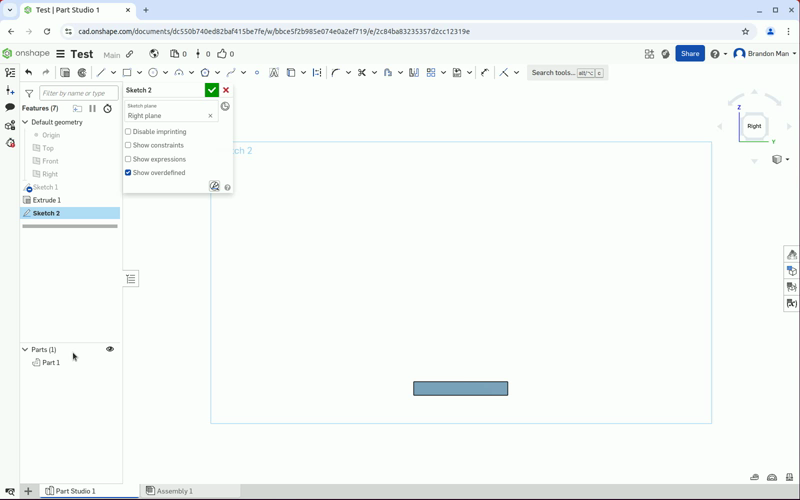
key(y)
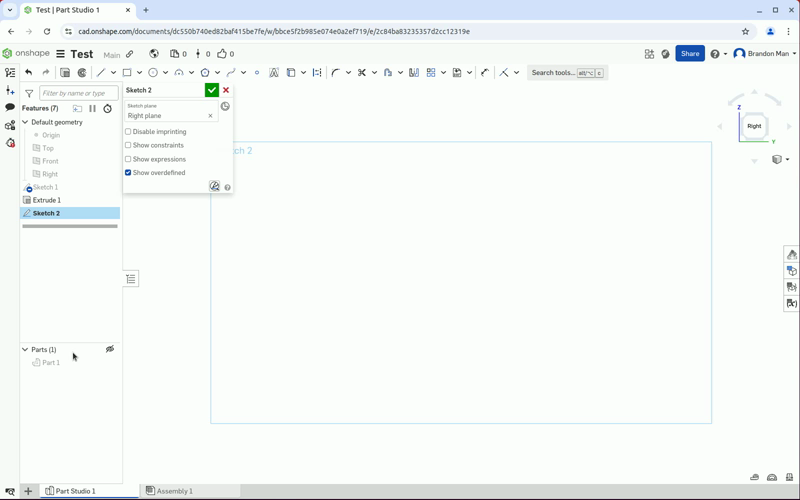
key(l)
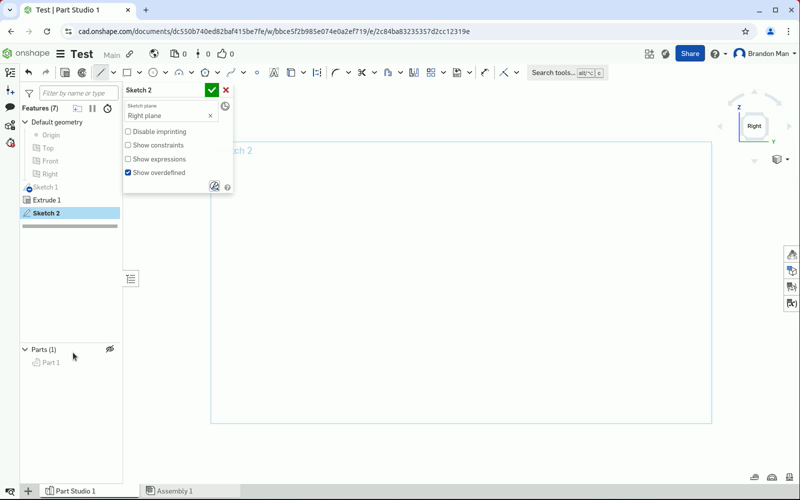
key_down(shift)
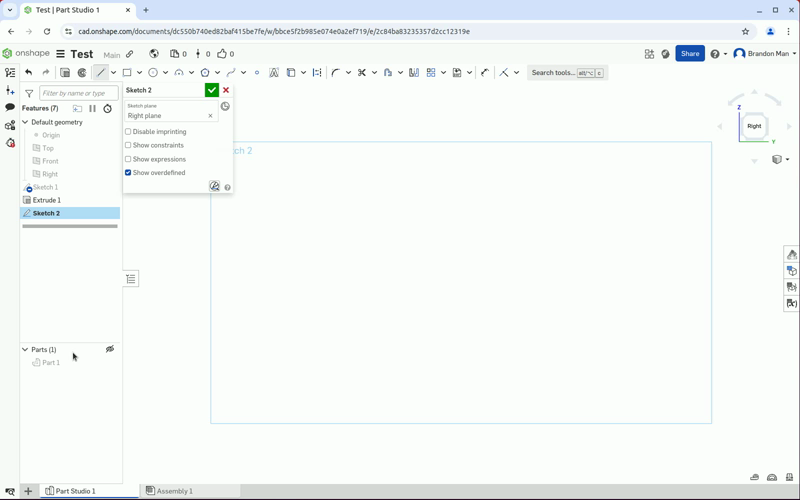
mouse_move(540, 329)
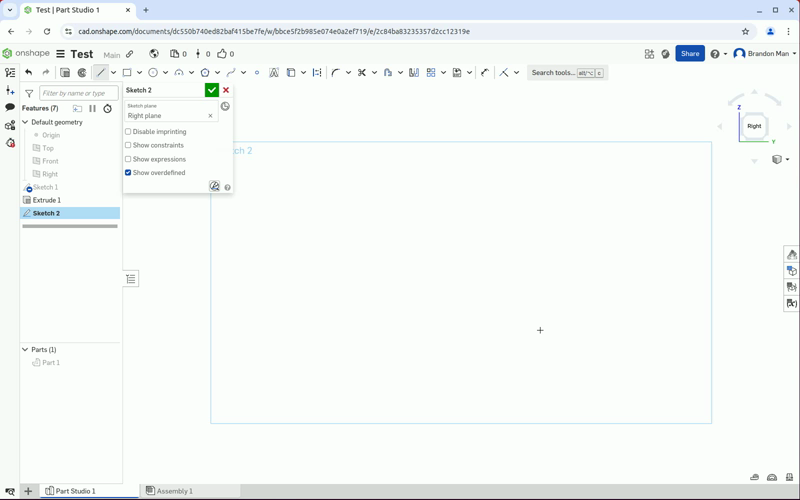
click(540, 329)
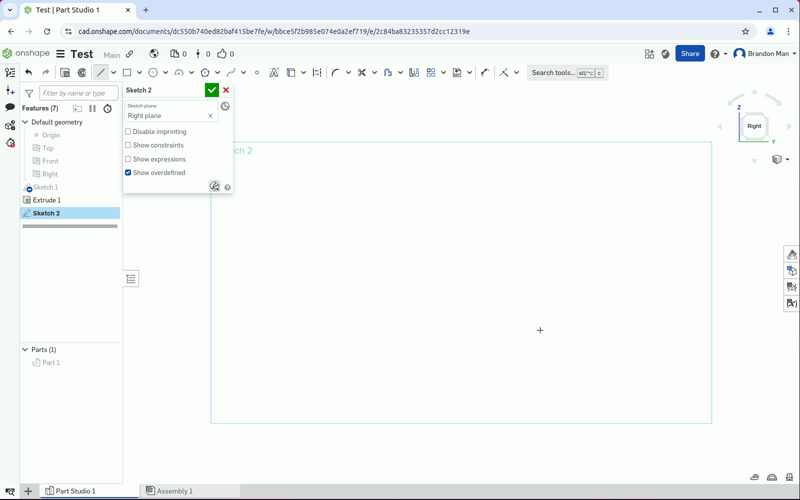
key_up(shift)
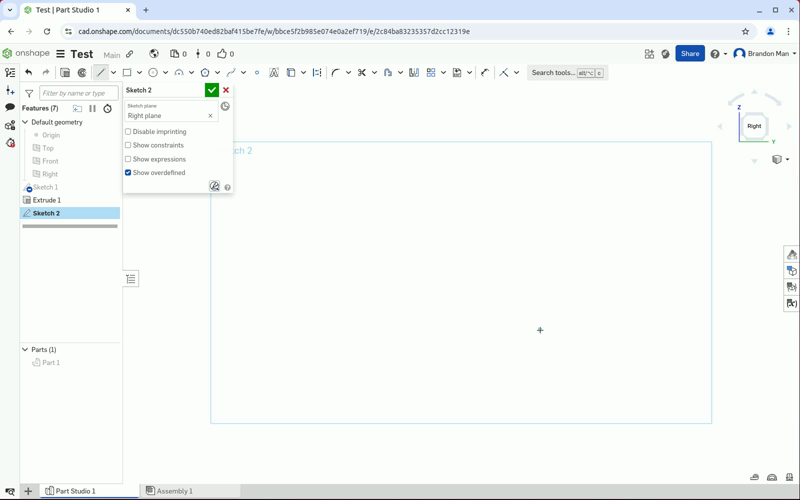
key_down(shift)
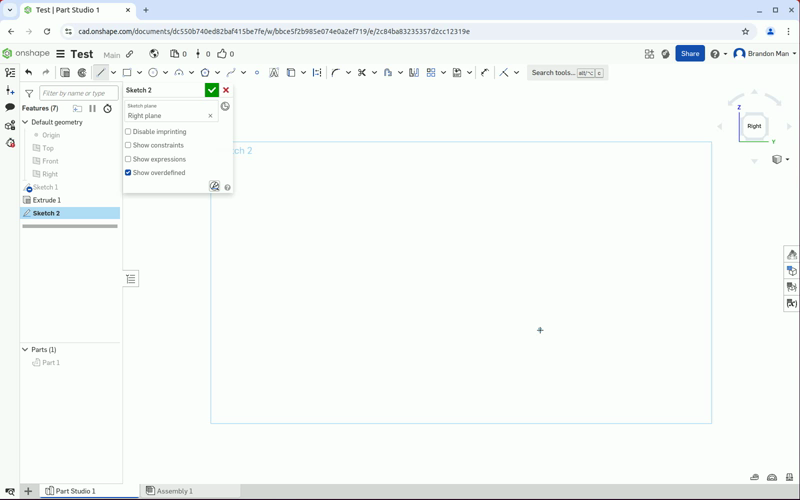
mouse_move(570, 329)
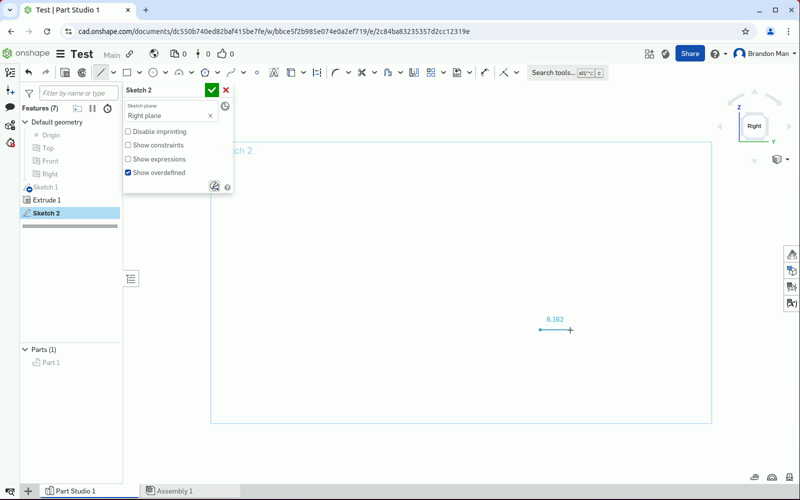
mouse_move(554, 329)
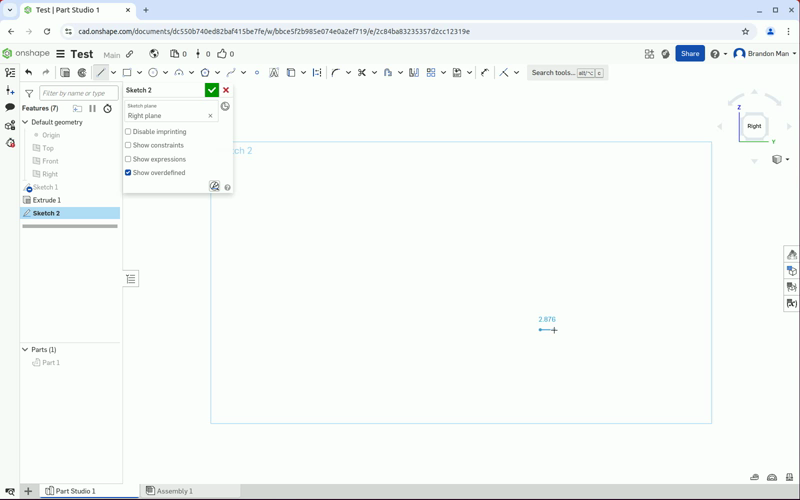
click(554, 329)
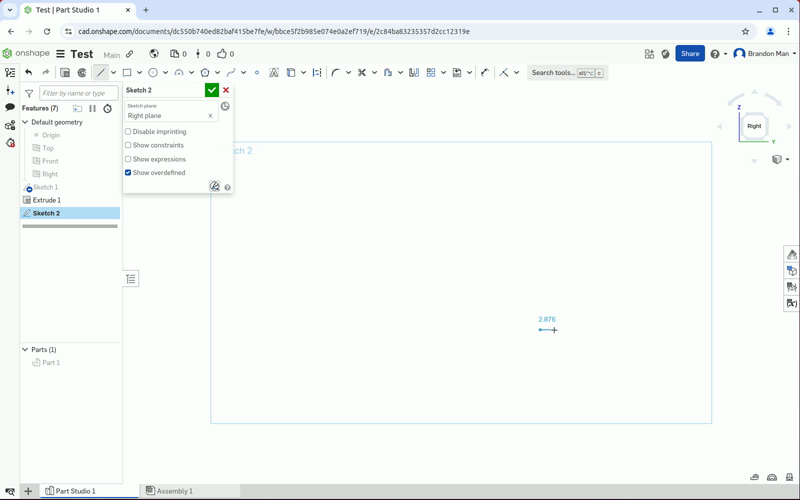
key_up(shift)
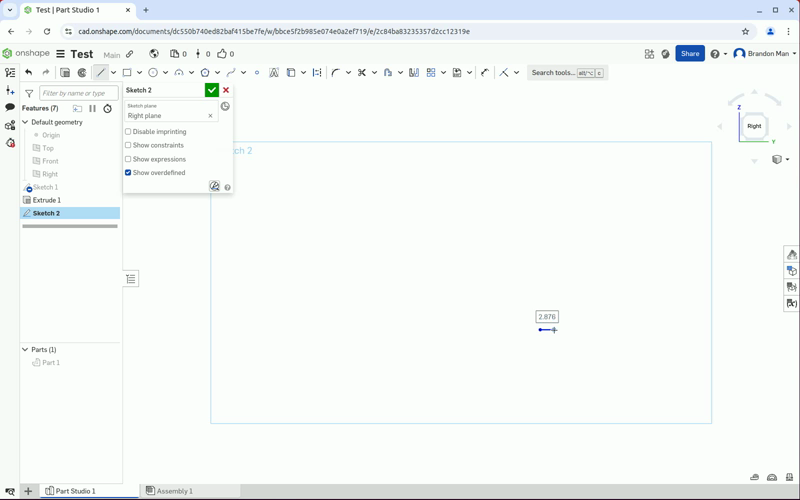
key_down(shift)
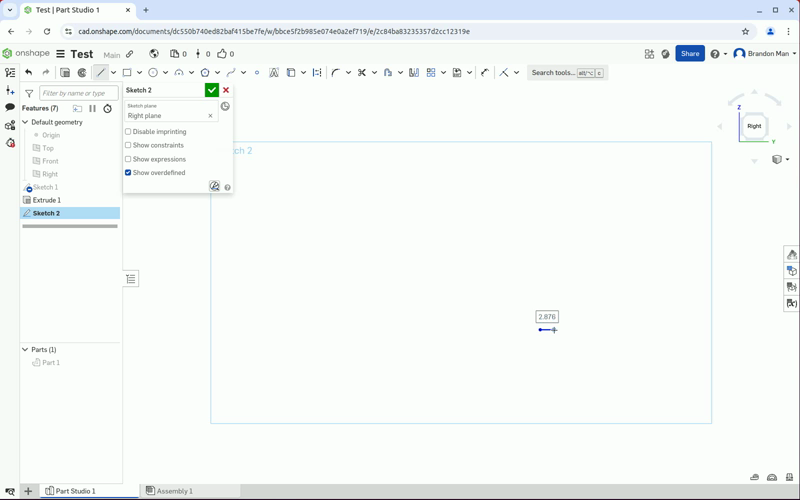
mouse_move(554, 235)
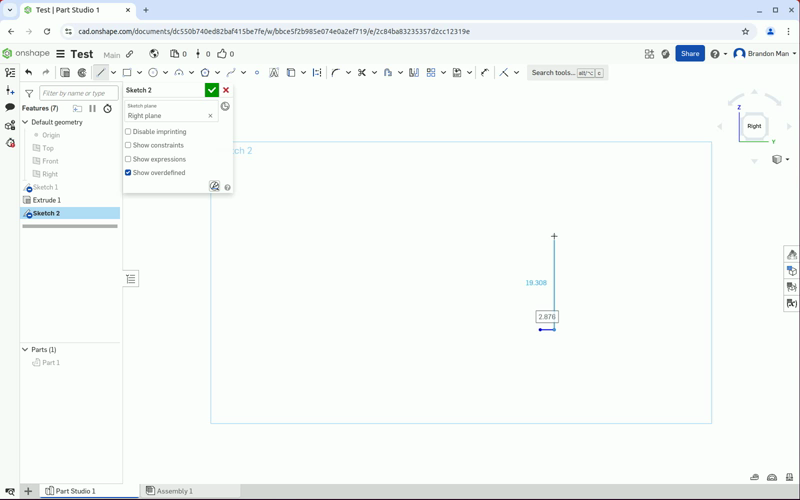
click(554, 235)
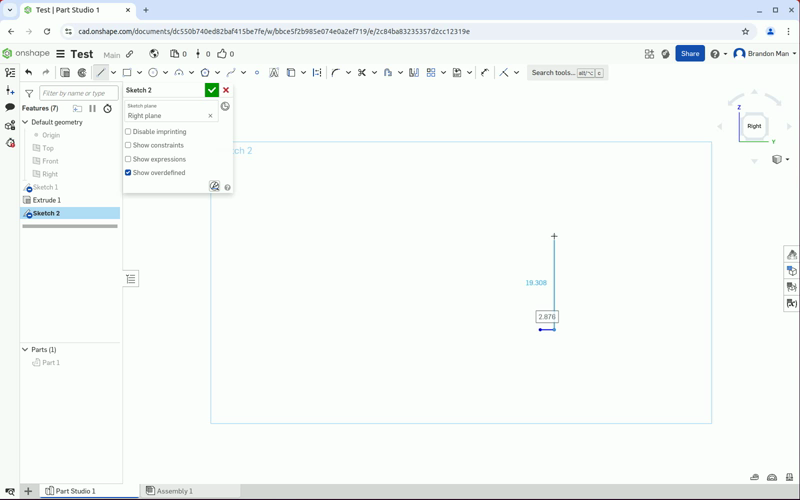
key_up(shift)
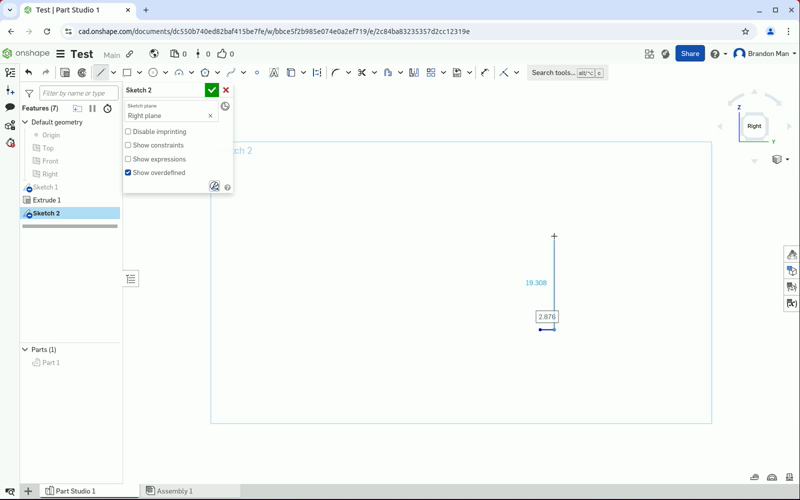
key_down(shift)
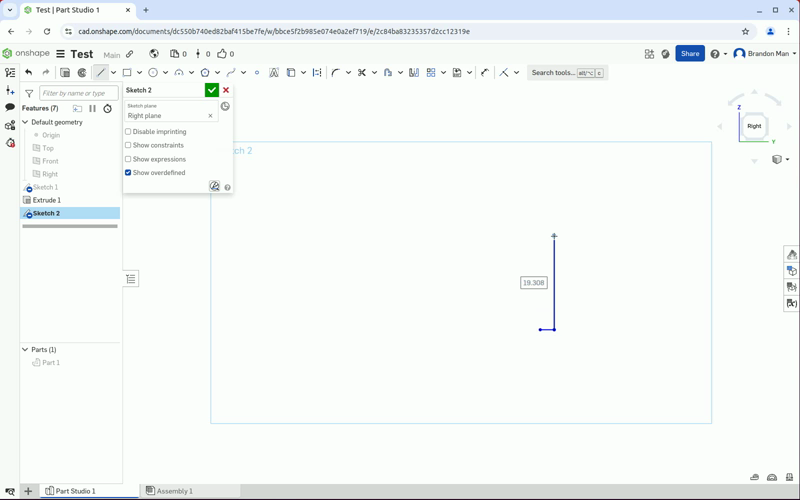
mouse_move(584, 235)
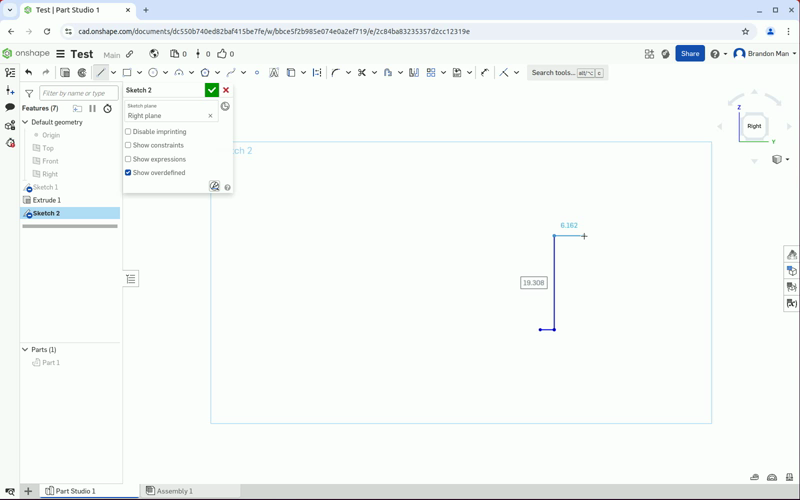
mouse_move(540, 235)
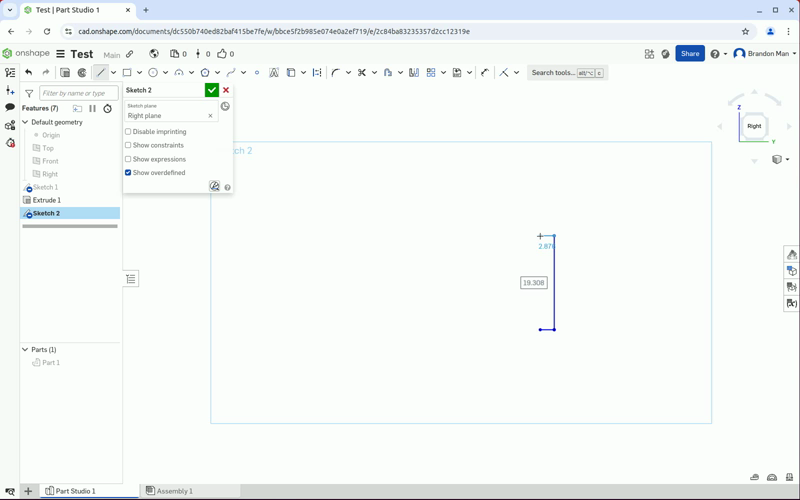
click(540, 235)
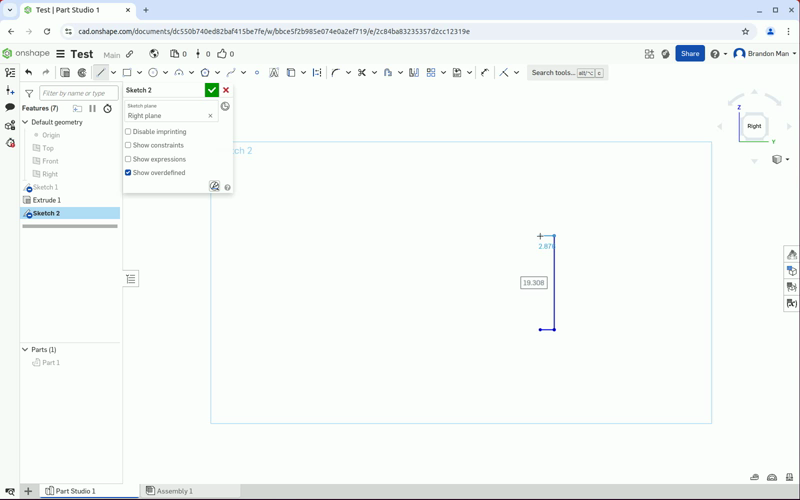
key_up(shift)
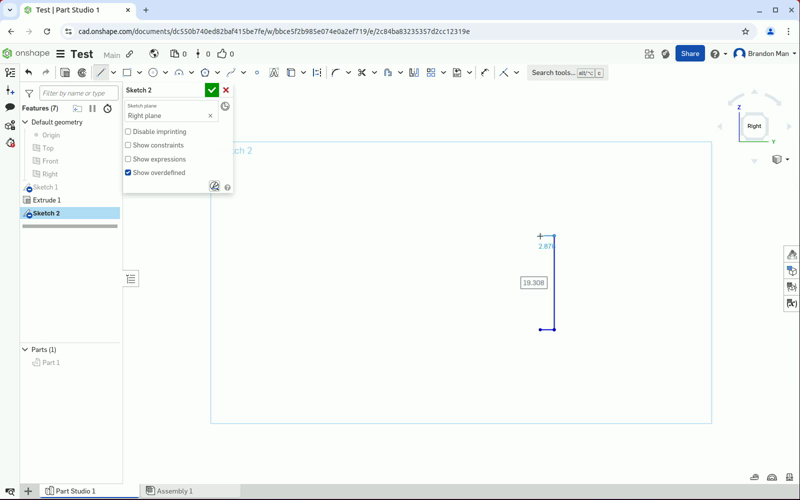
key_down(shift)
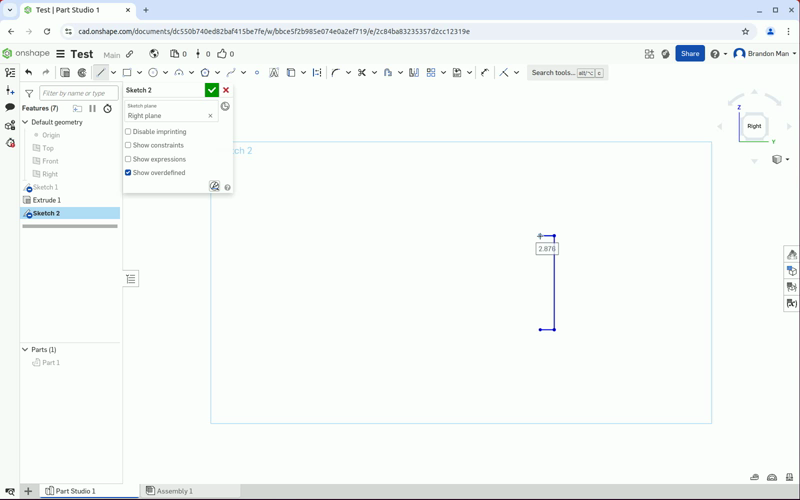
mouse_move(540, 329)
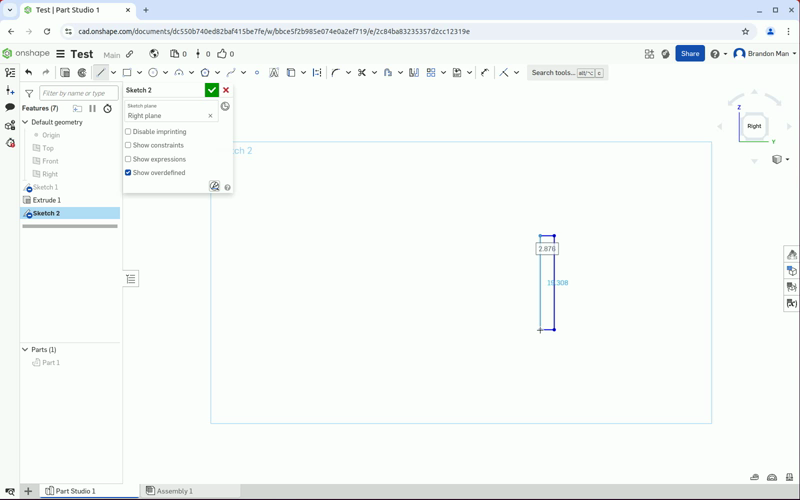
key_up(shift)
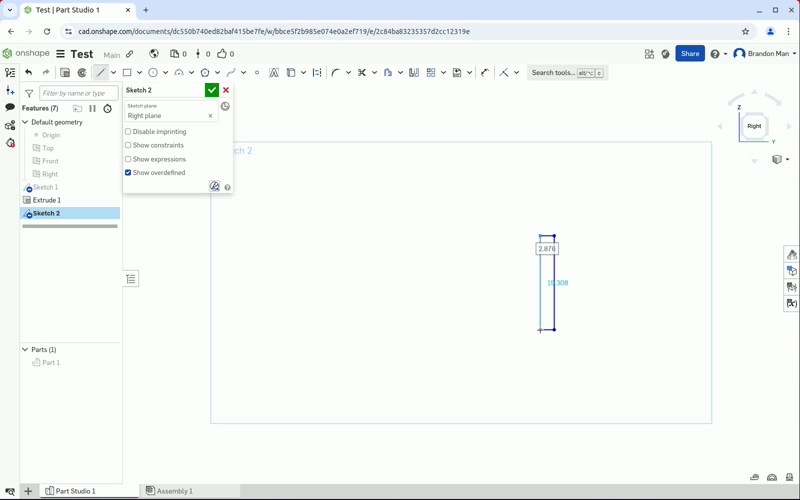
click(540, 329)
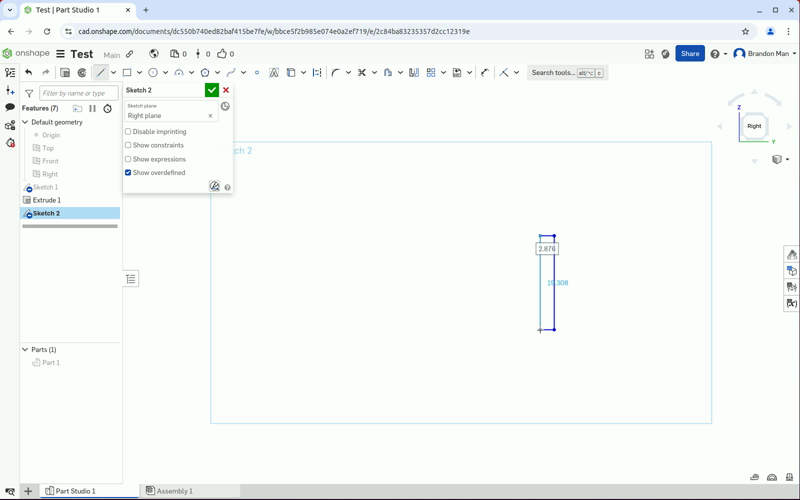
key(esc)
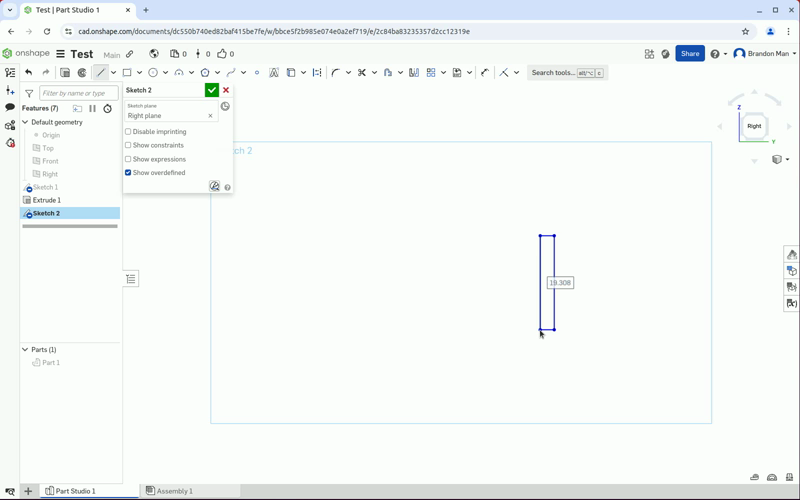
mouse_move(548, 283)
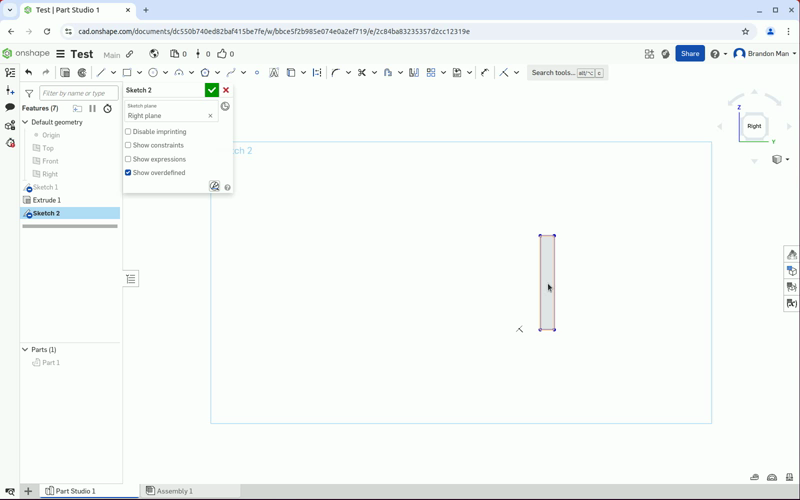
scroll(6)
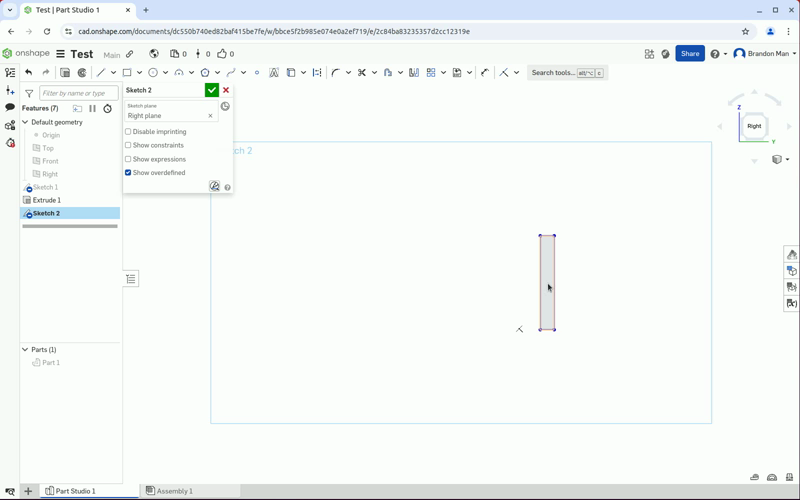
scroll(6)
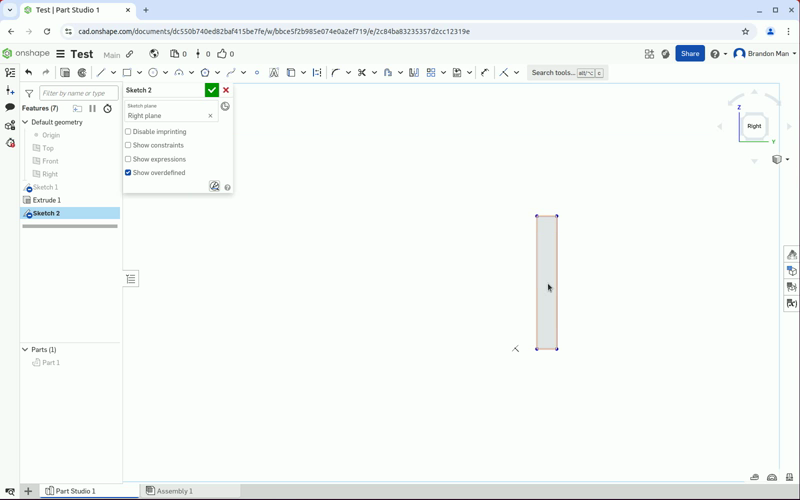
scroll(6)
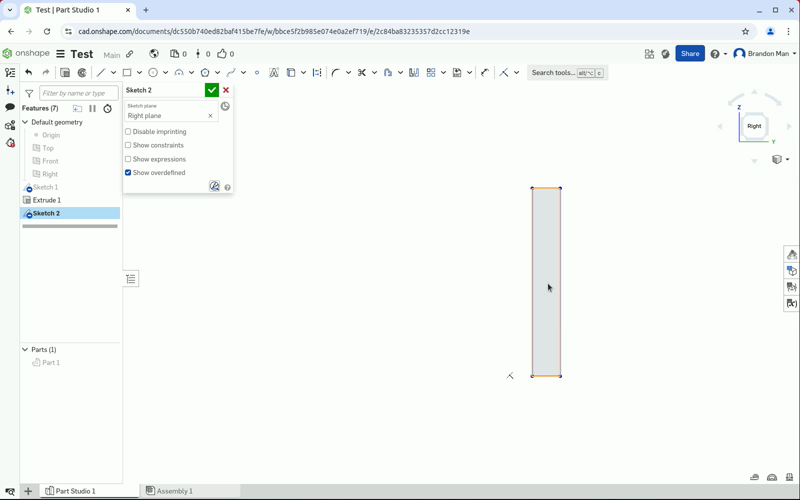
scroll(6)
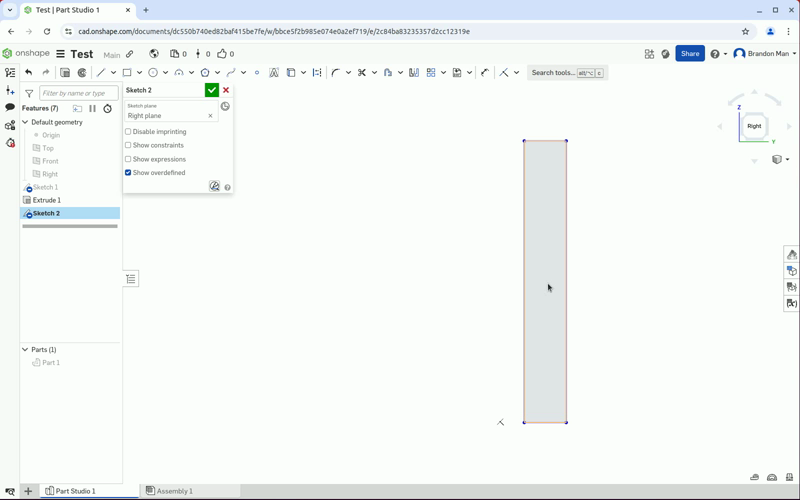
scroll(6)
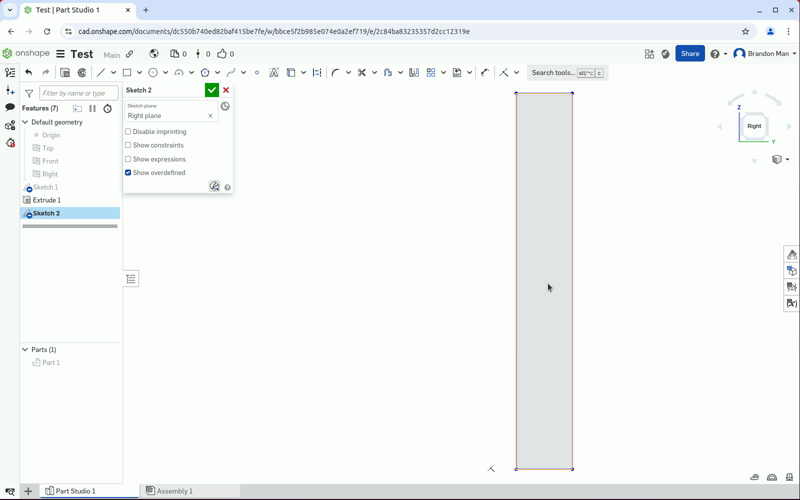
scroll(6)
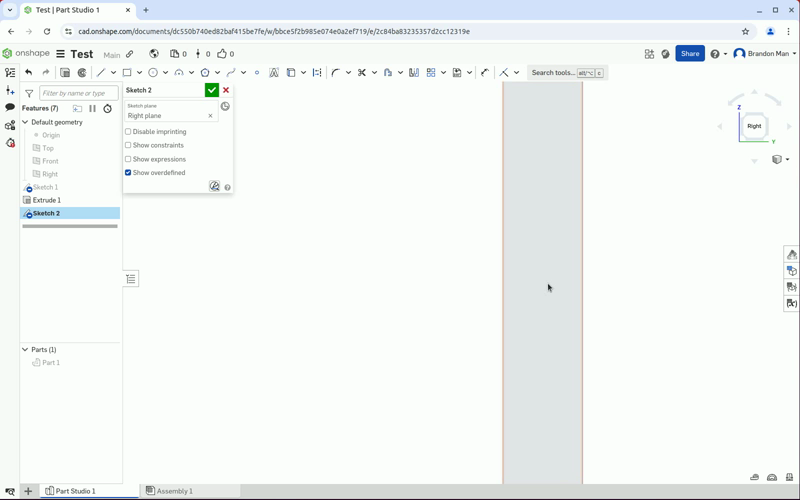
scroll(6)
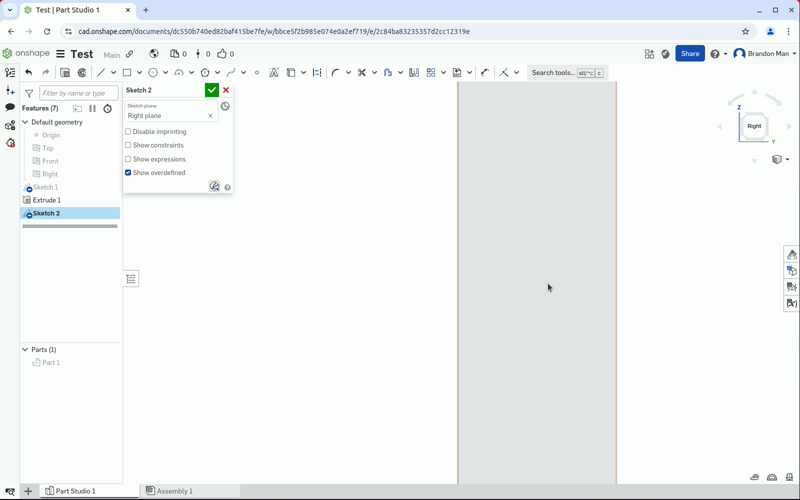
click(548, 283)
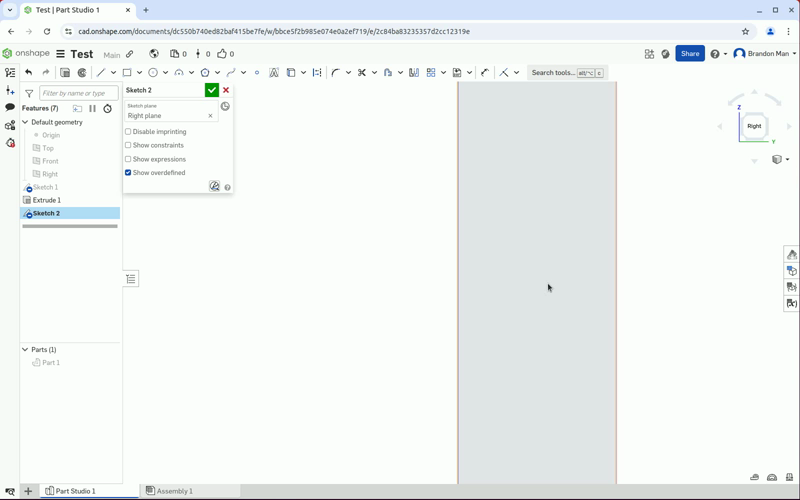
scroll(-6)
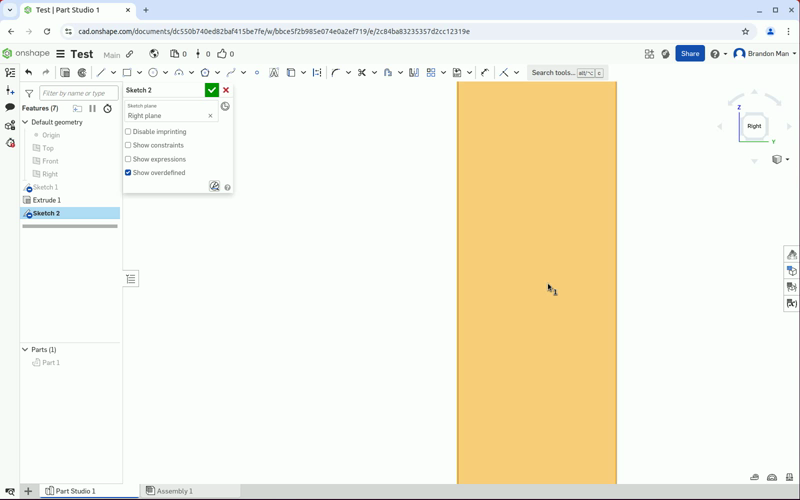
scroll(-6)
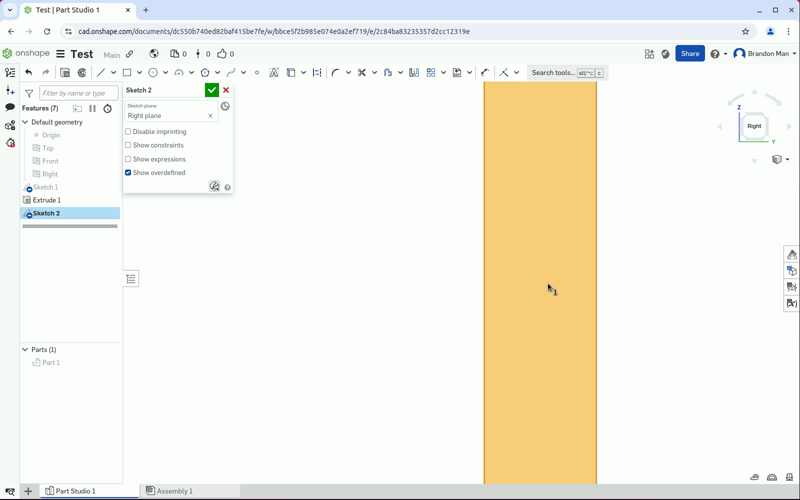
scroll(-6)
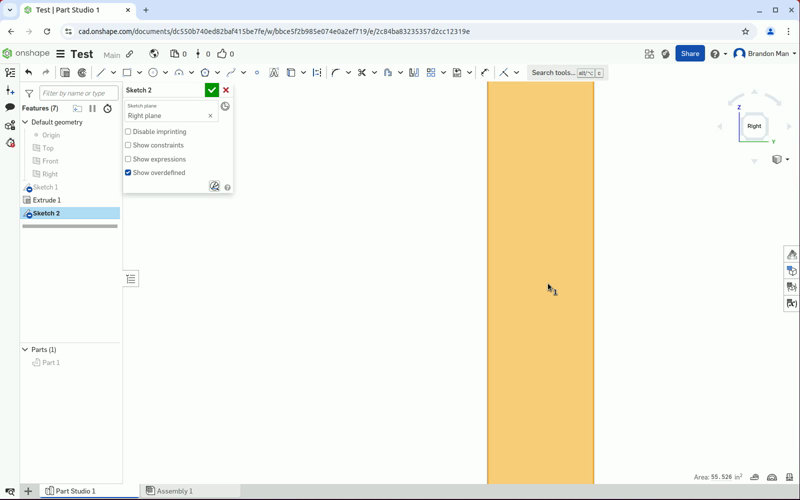
scroll(-6)
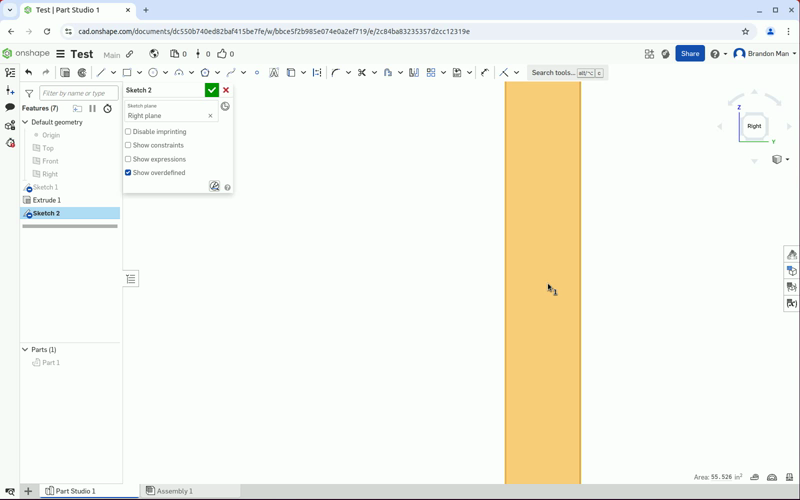
scroll(-6)
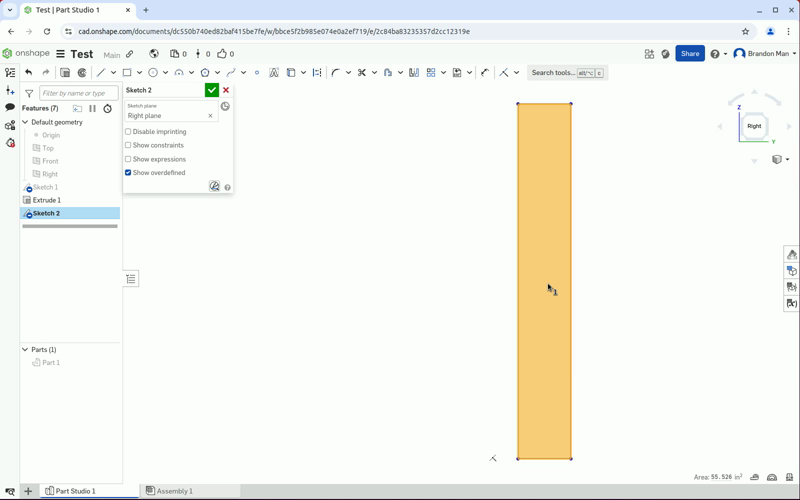
scroll(-6)
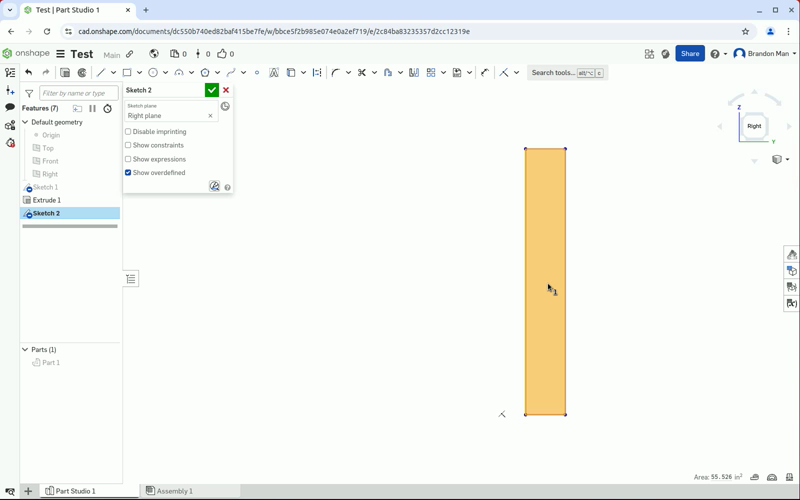
scroll(-6)
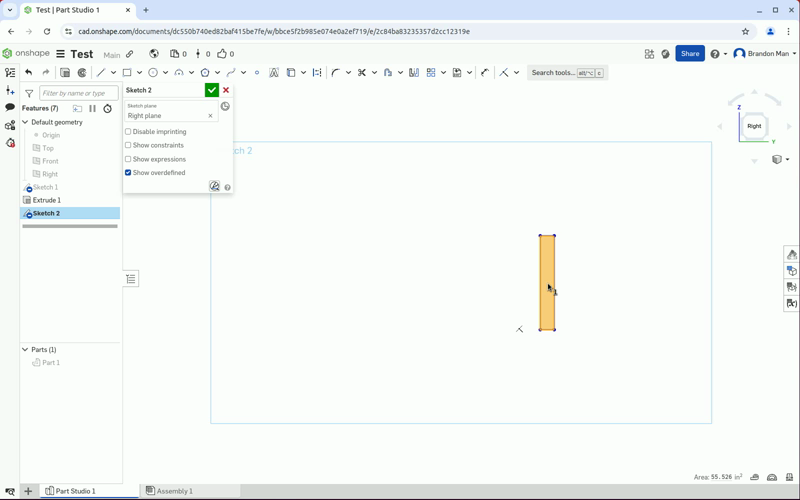
mouse_move(73, 352)
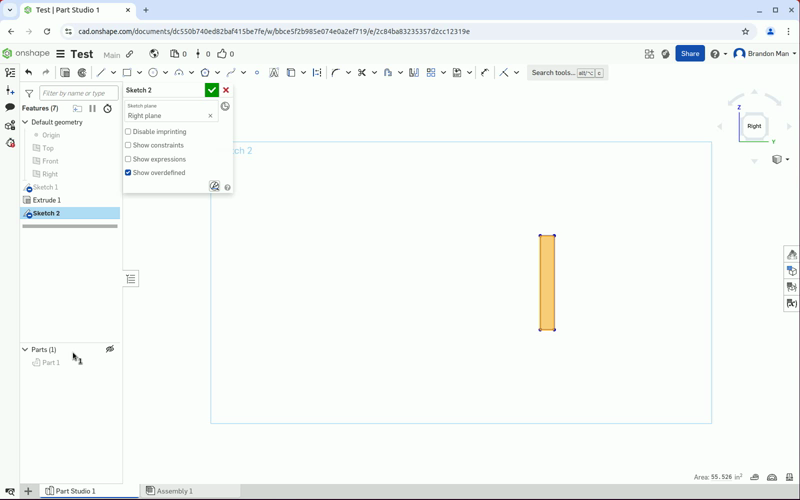
key(shift+y)
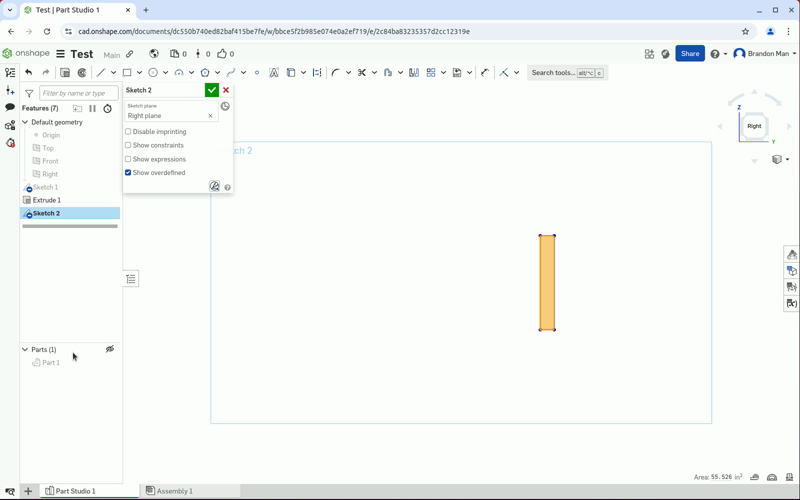
key(shift+e)
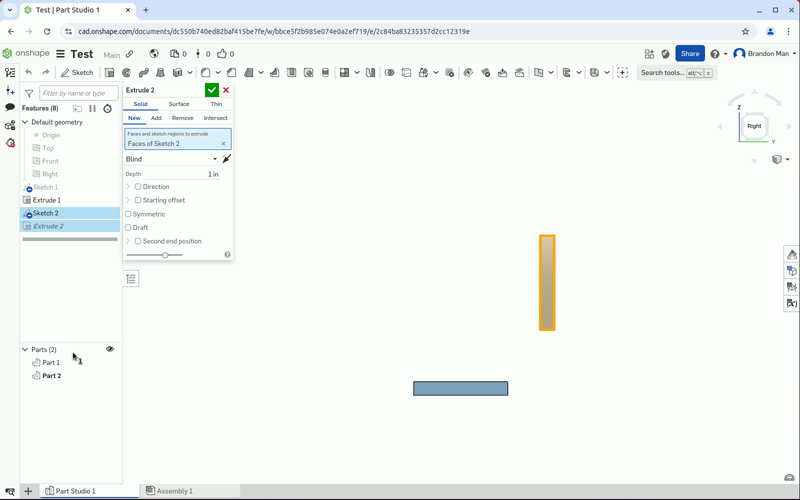
mouse_move(143, 106)
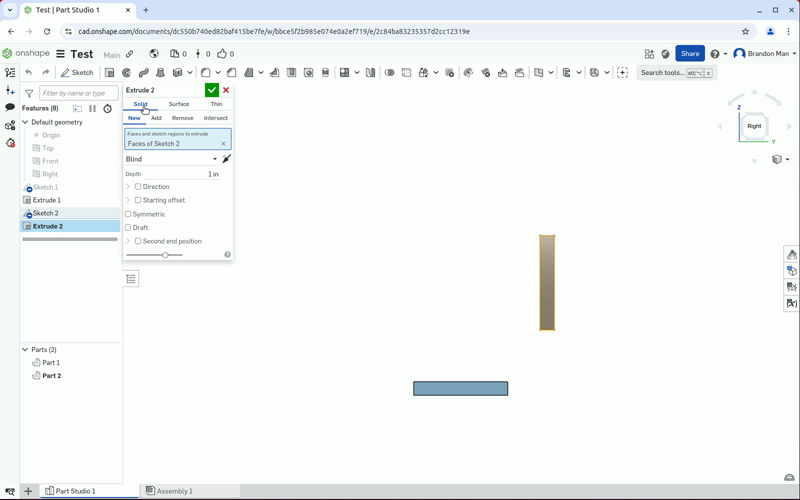
click(143, 106)
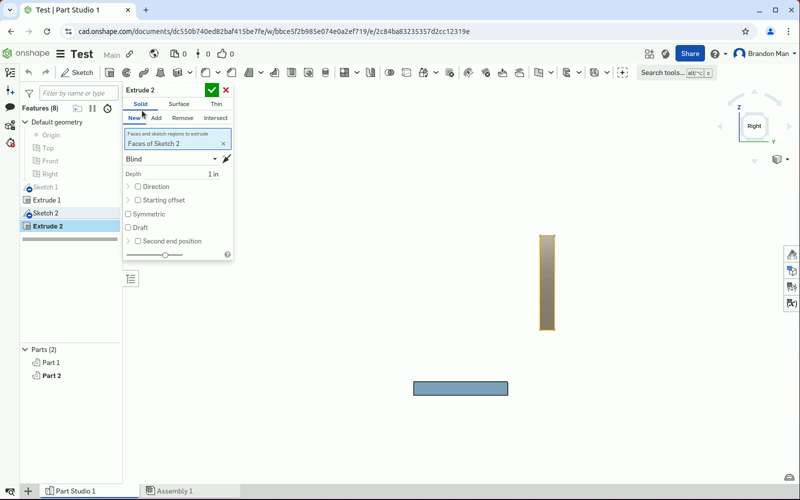
mouse_move(137, 120)
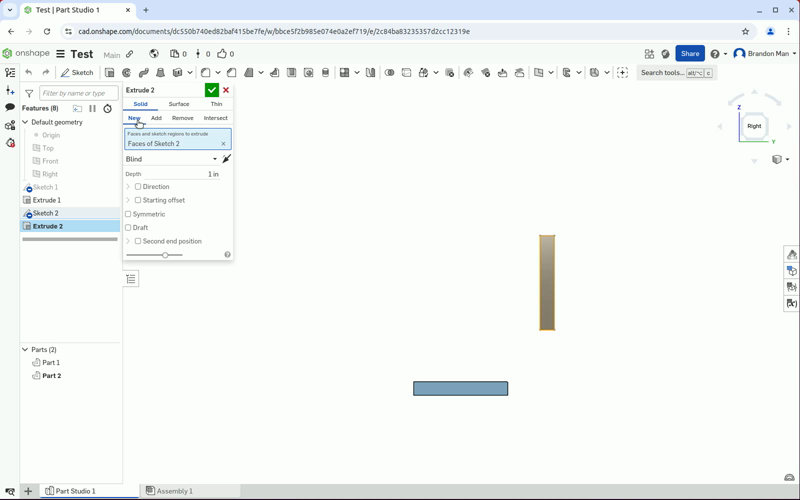
click(137, 120)
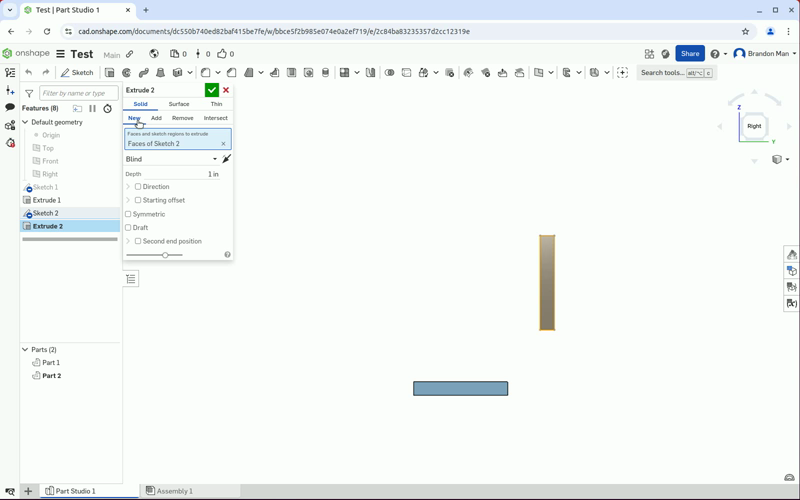
key(tab, 4)
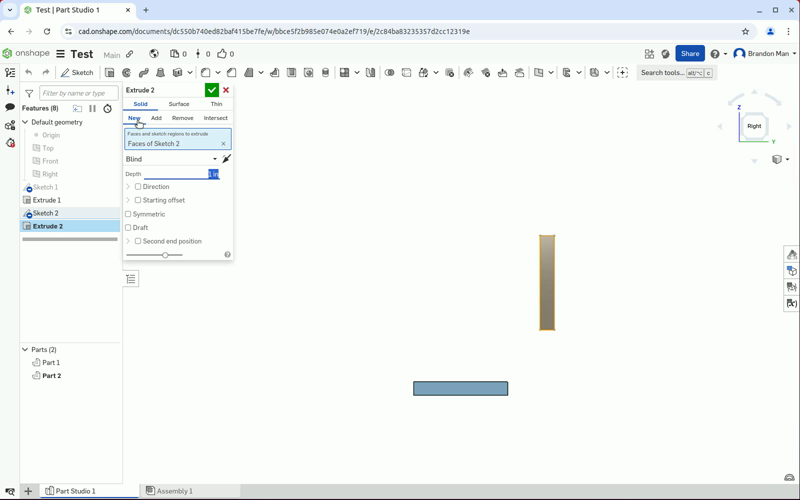
text(2.889)
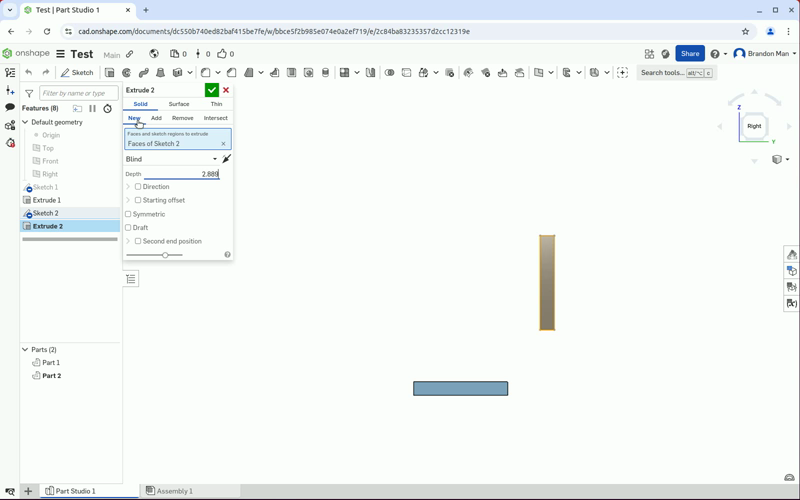
key(enter)
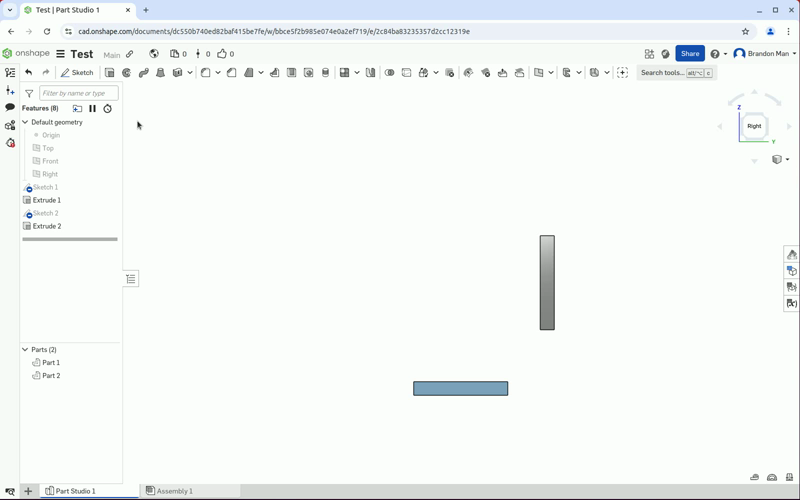
key(shift+h)
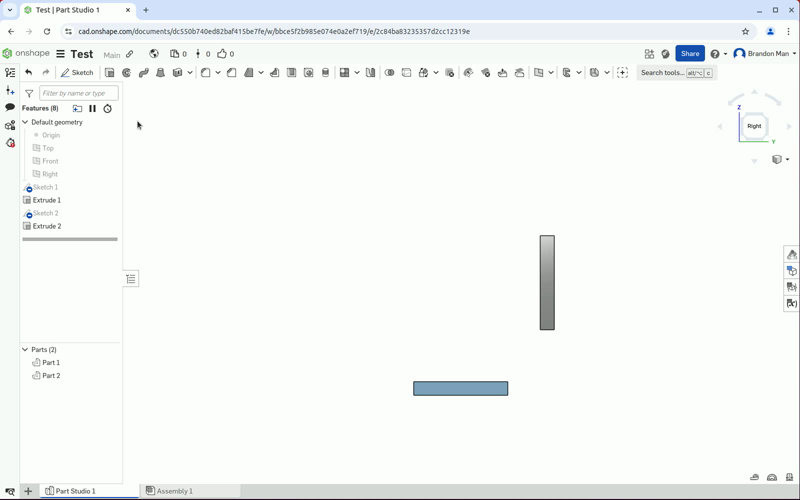
key(shift+h)
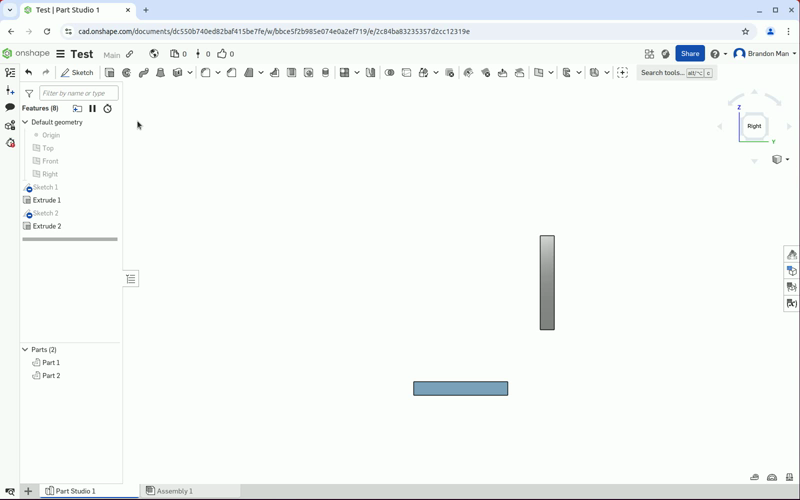
mouse_move(73, 189)
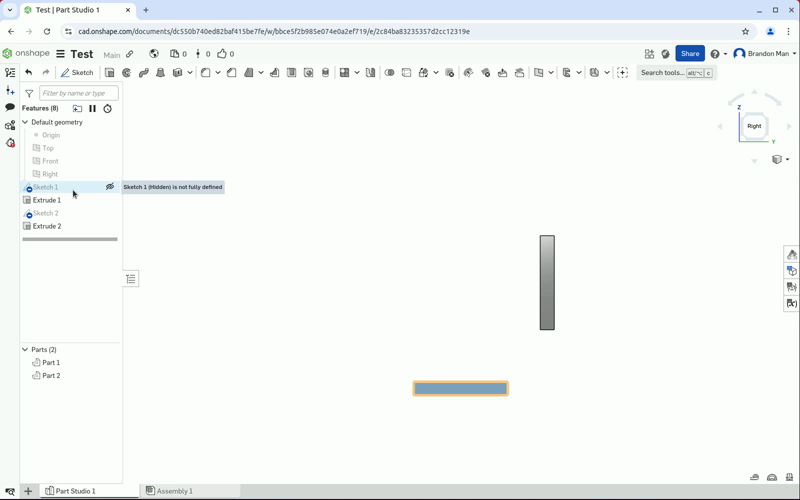
click(73, 189)
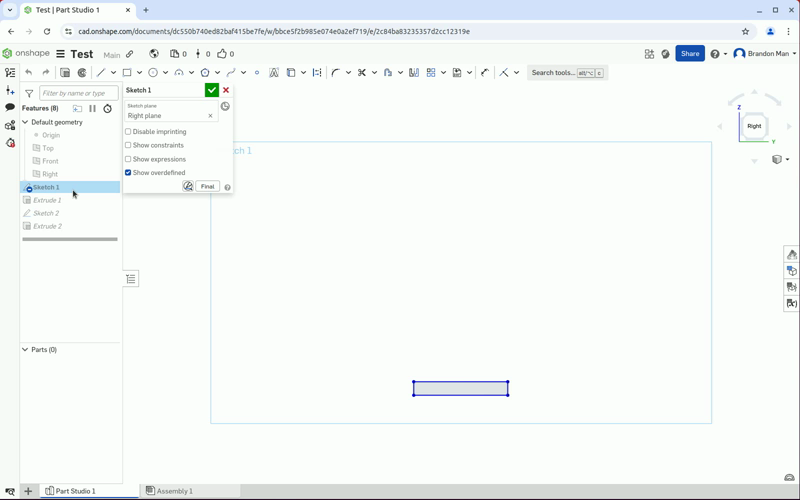
mouse_move(229, 92)
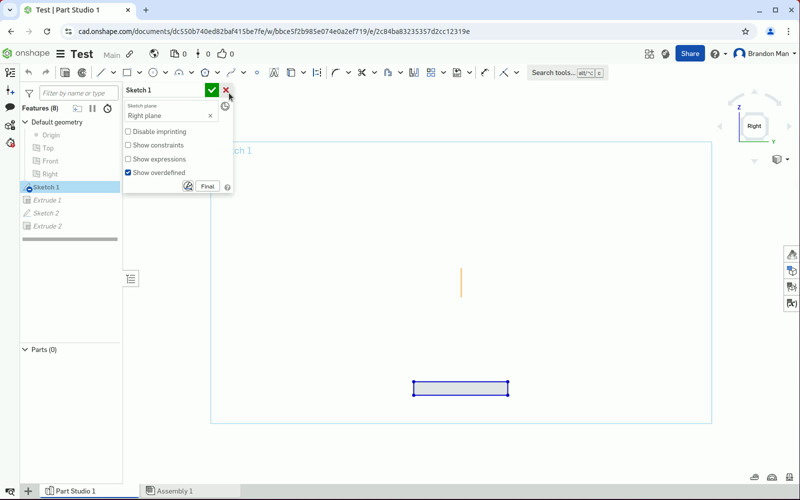
click(229, 92)
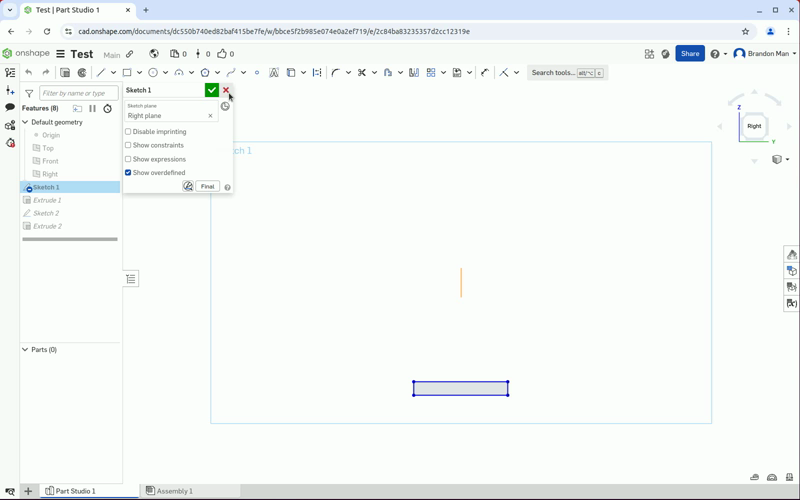
key(shift+s)
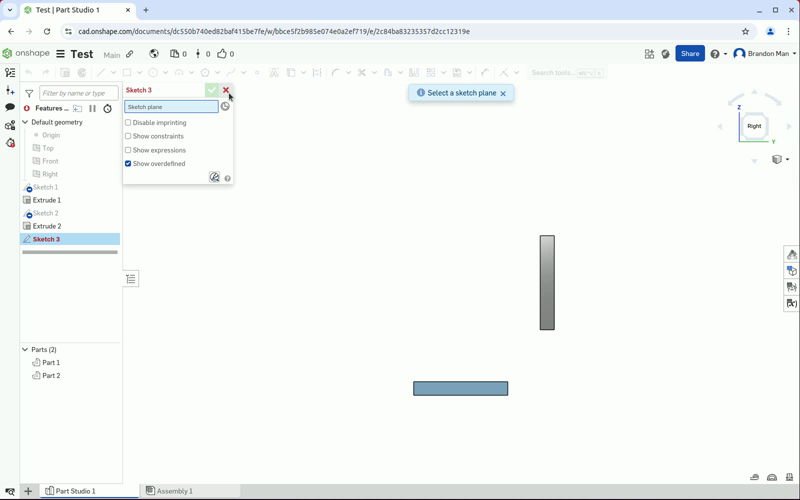
mouse_move(73, 176)
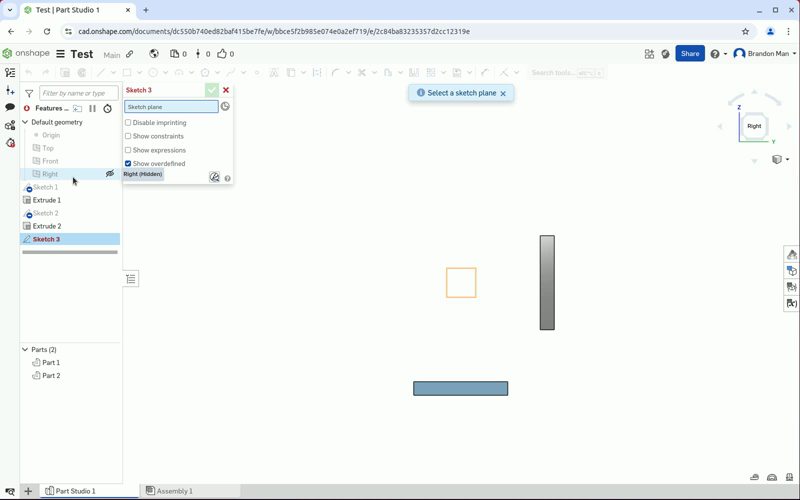
click(73, 176)
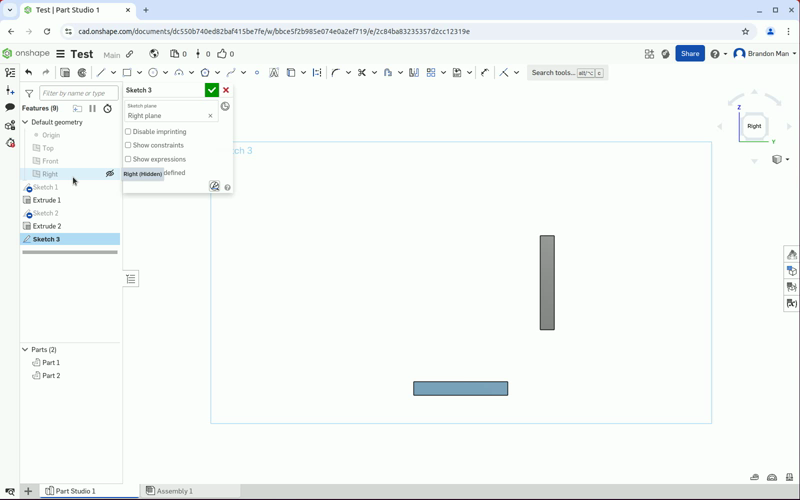
mouse_move(73, 352)
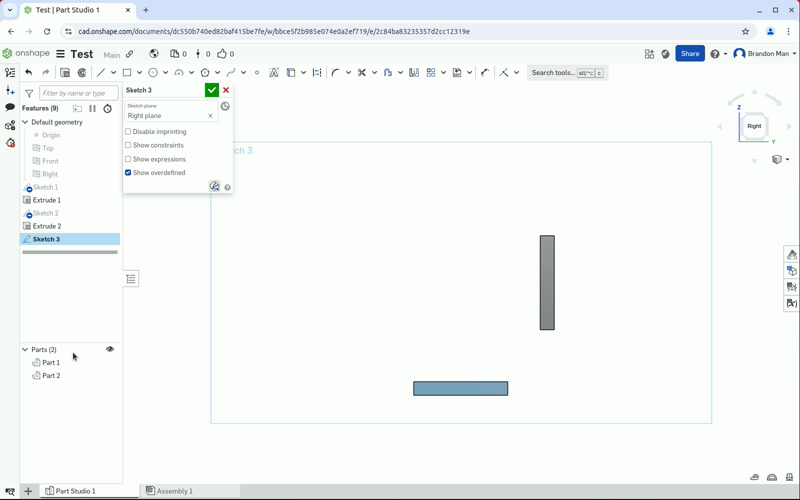
key(y)
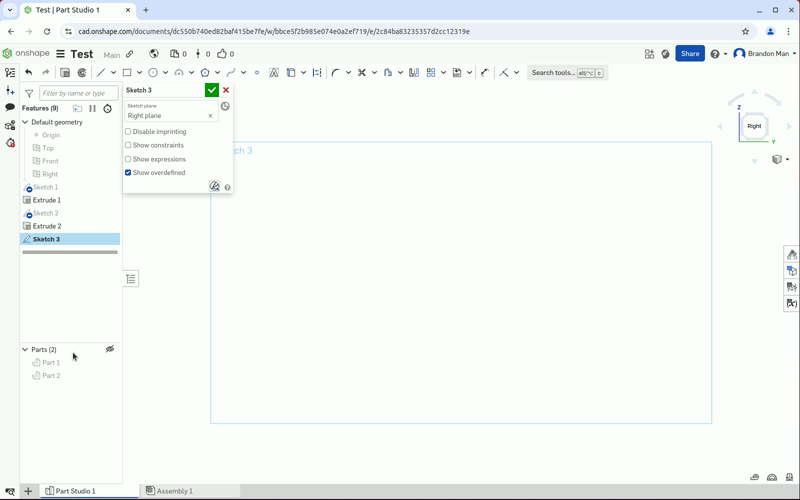
key(l)
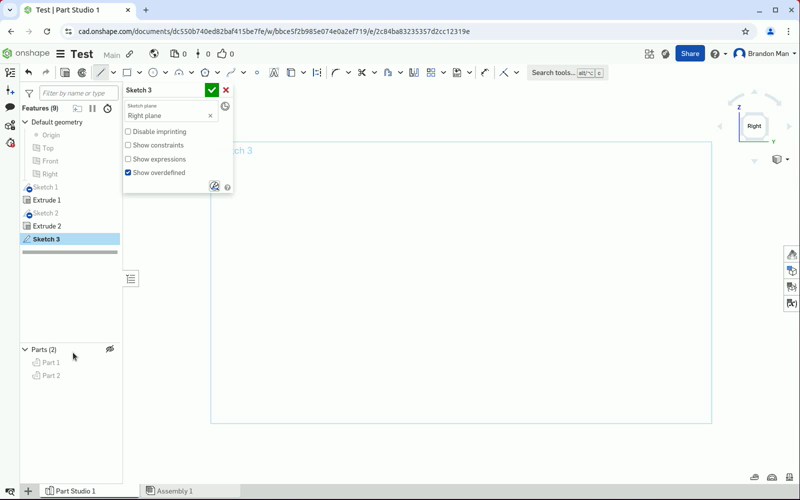
key_down(shift)
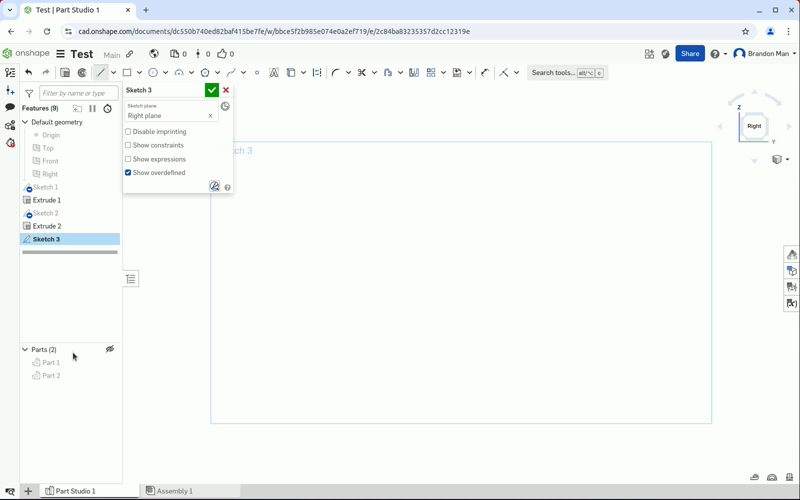
mouse_move(366, 329)
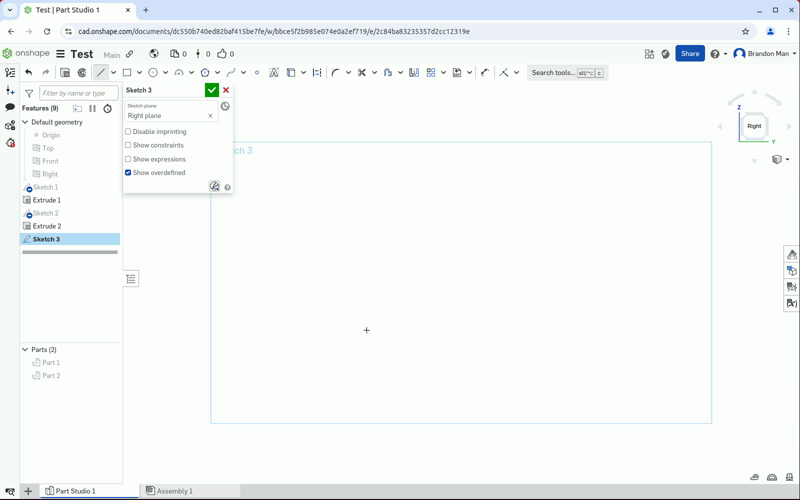
click(366, 329)
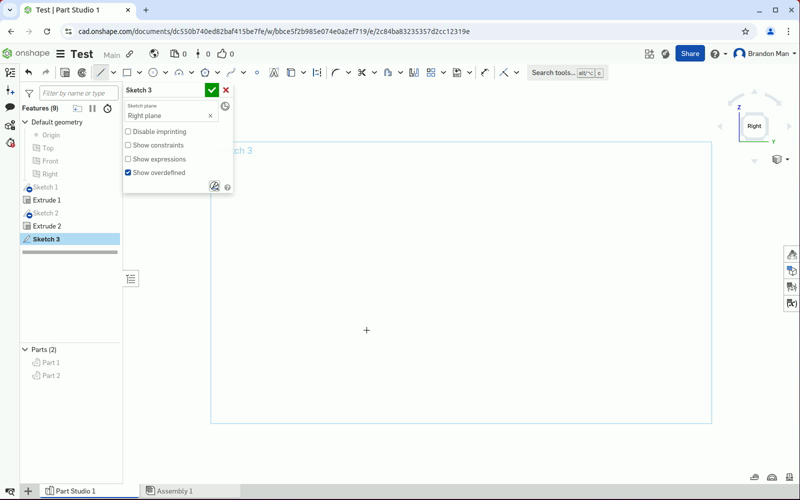
key_up(shift)
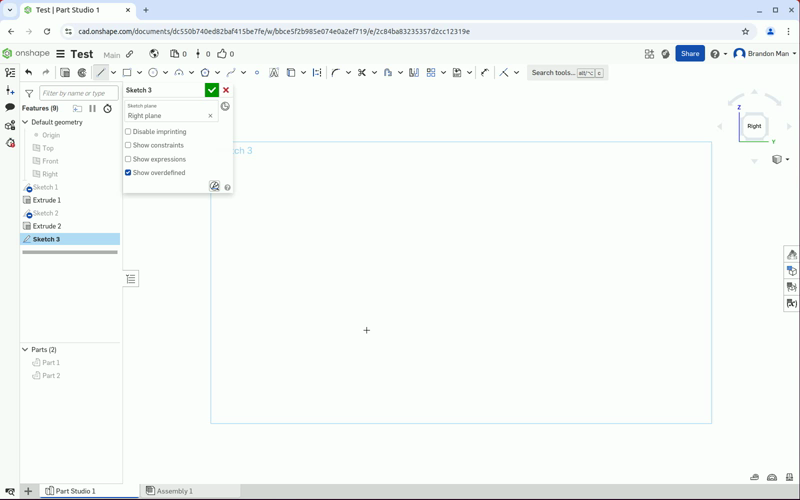
key_down(shift)
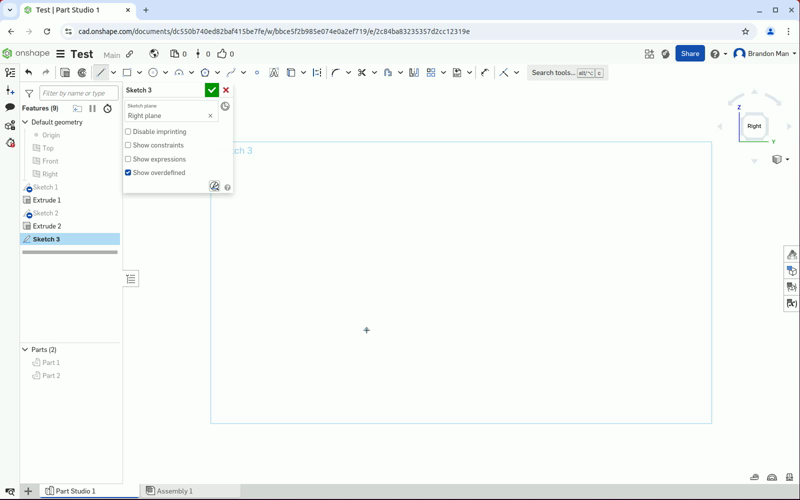
mouse_move(396, 329)
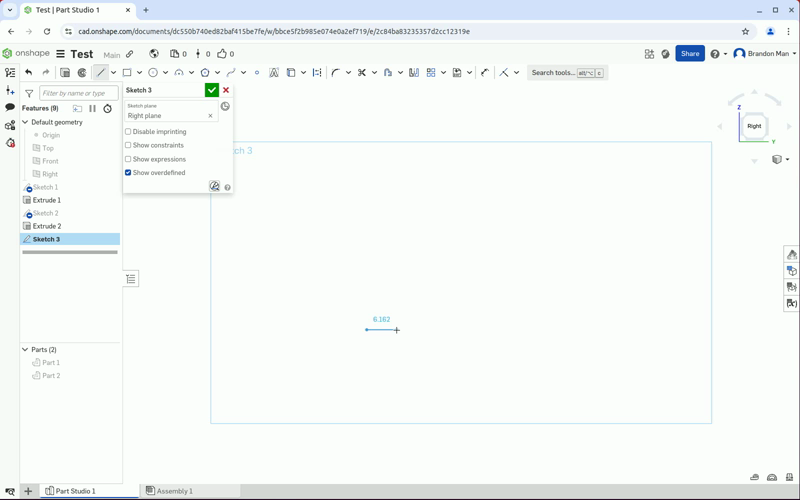
mouse_move(380, 329)
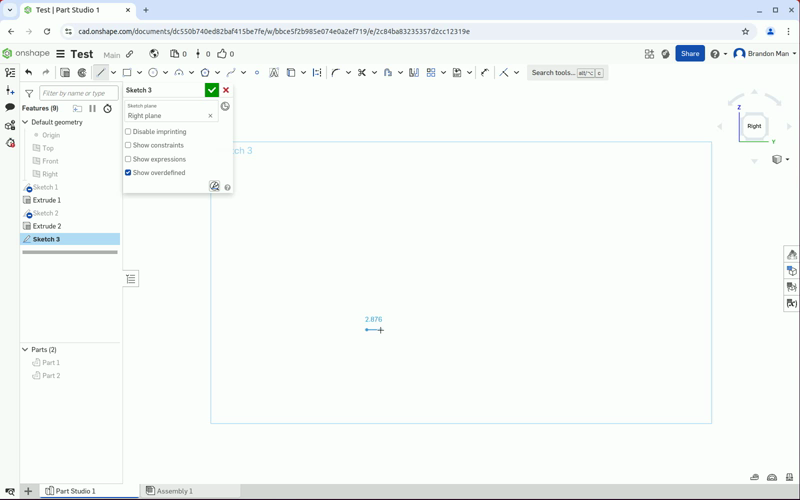
click(380, 329)
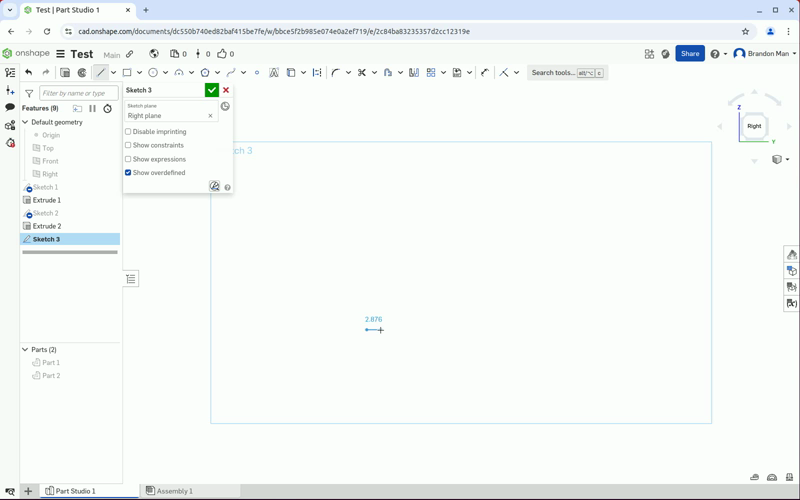
key_up(shift)
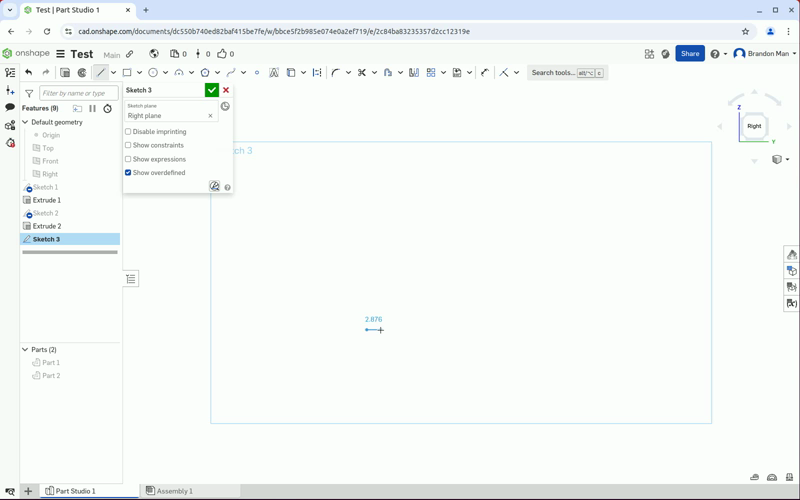
key_down(shift)
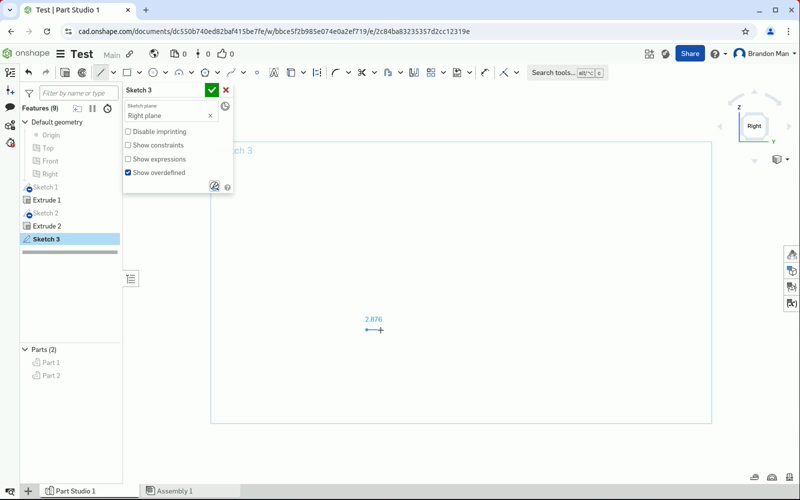
mouse_move(380, 235)
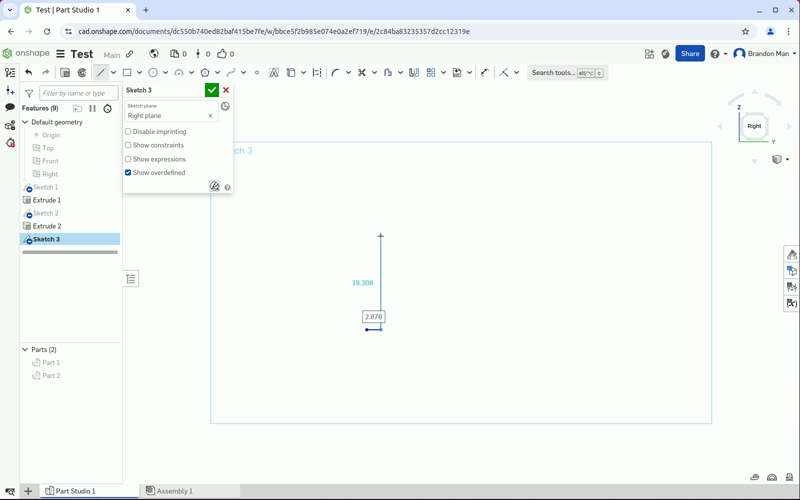
click(380, 235)
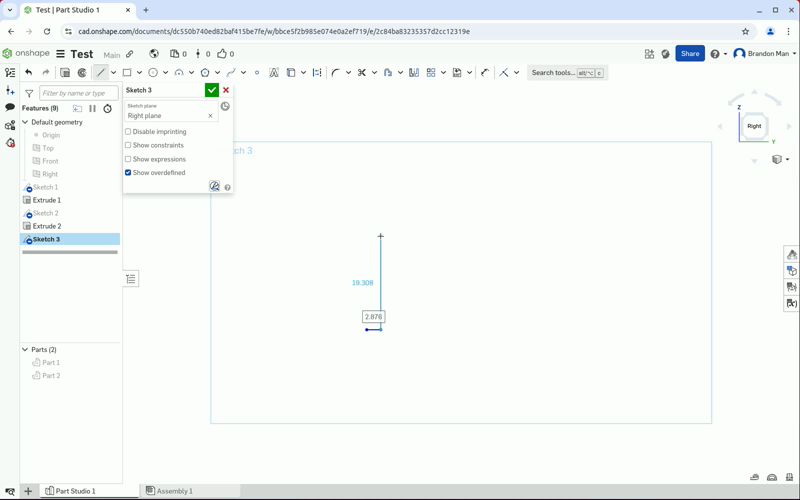
key_up(shift)
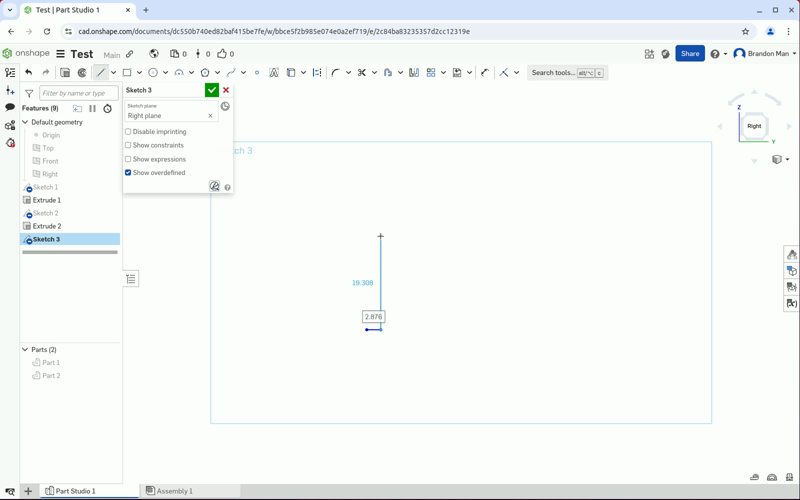
key_down(shift)
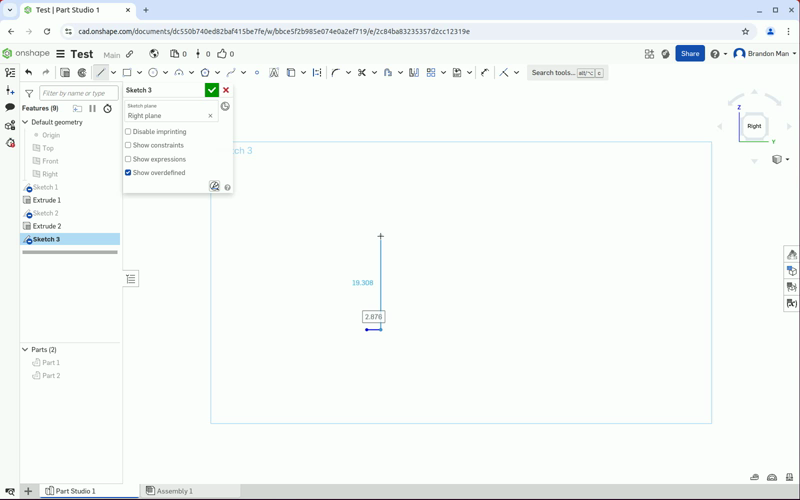
mouse_move(410, 235)
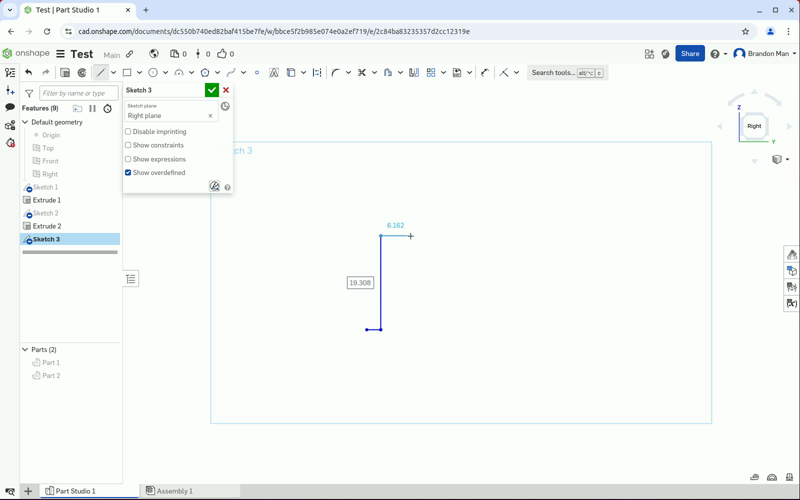
mouse_move(366, 235)
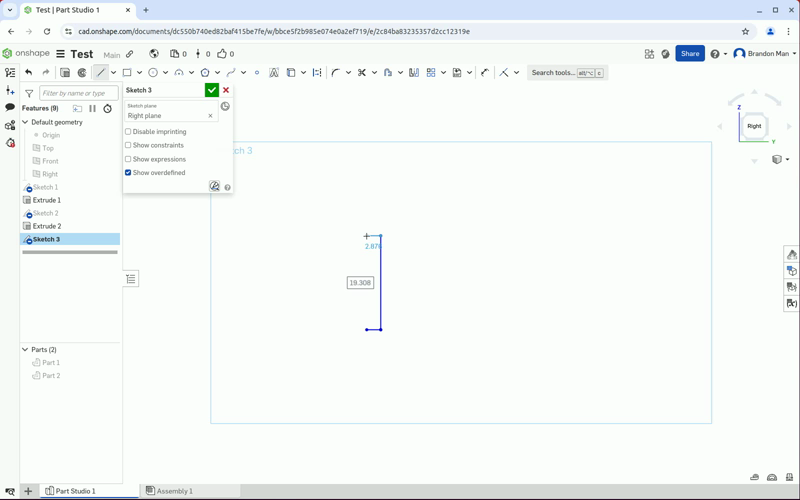
click(366, 235)
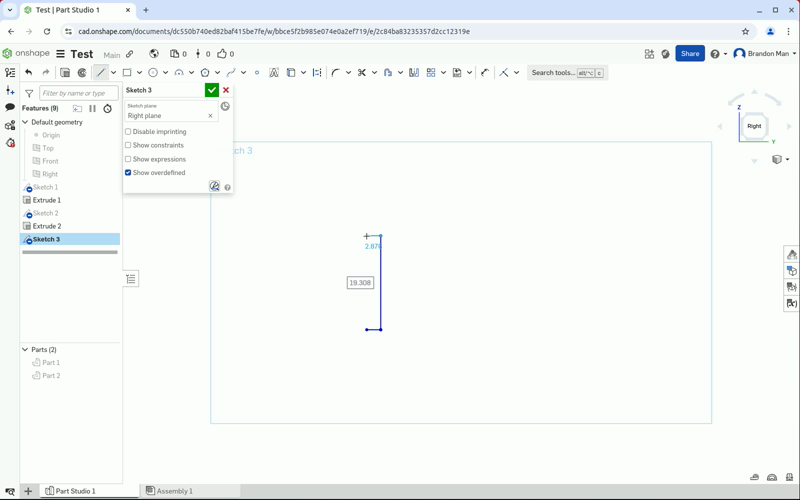
key_up(shift)
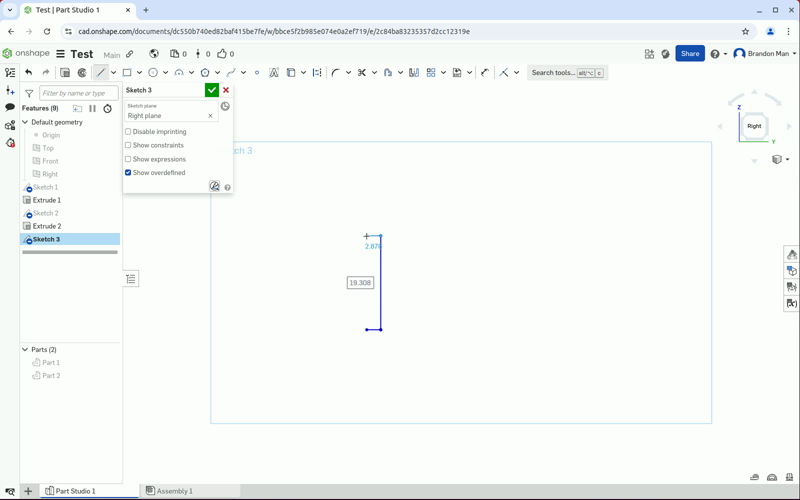
key_down(shift)
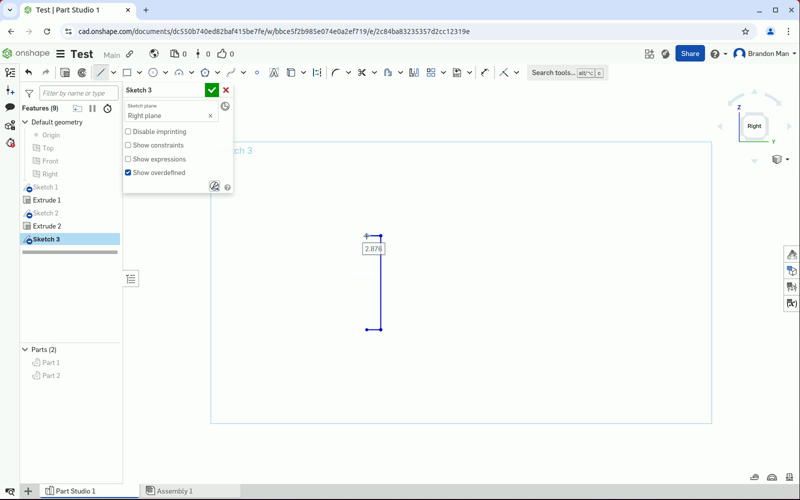
mouse_move(366, 329)
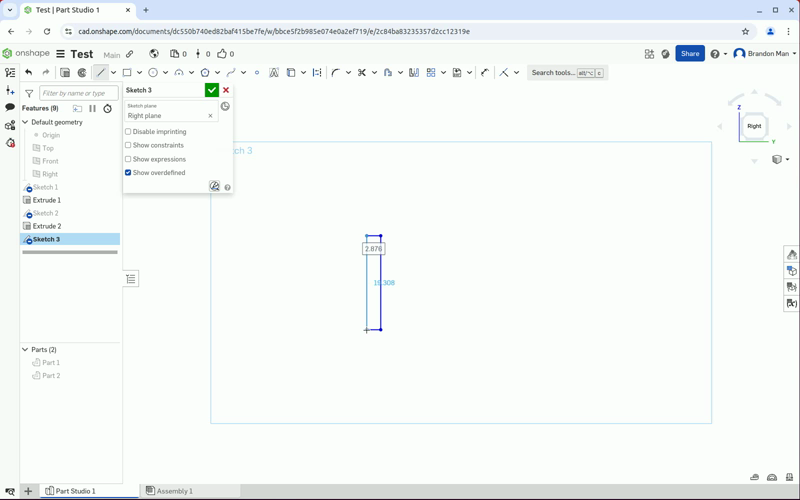
key_up(shift)
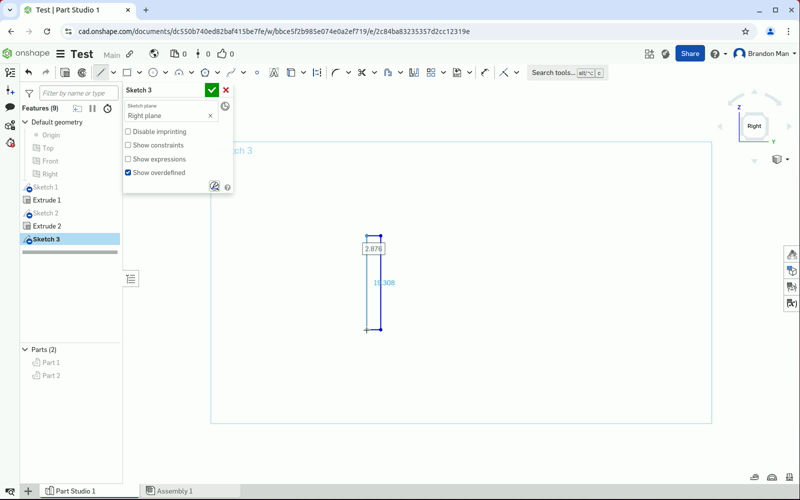
click(366, 329)
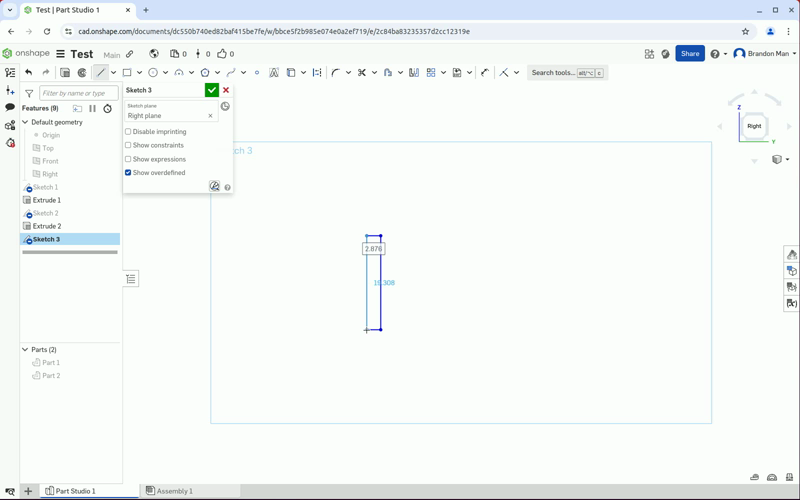
key(esc)
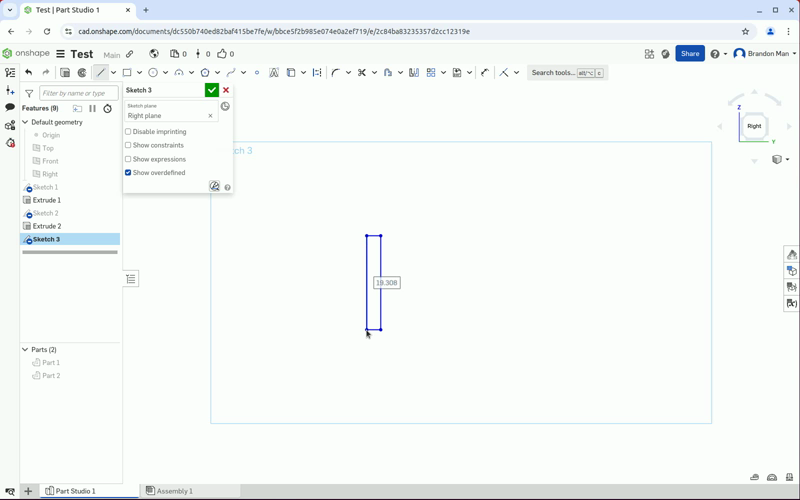
mouse_move(371, 242)
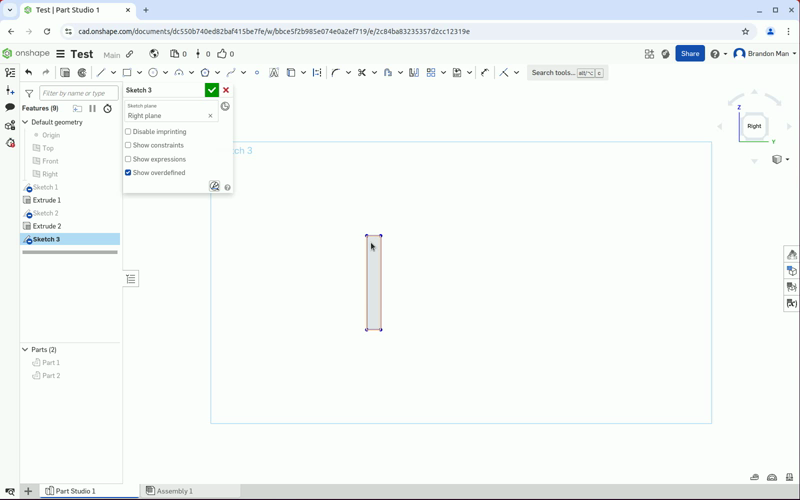
scroll(6)
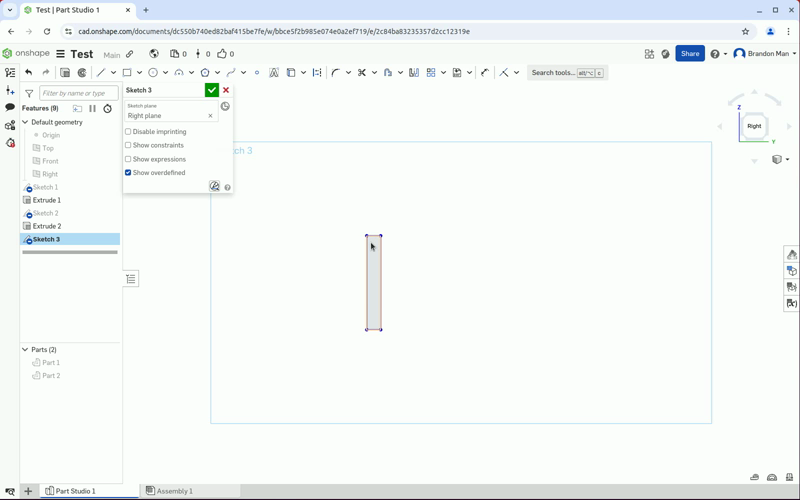
scroll(6)
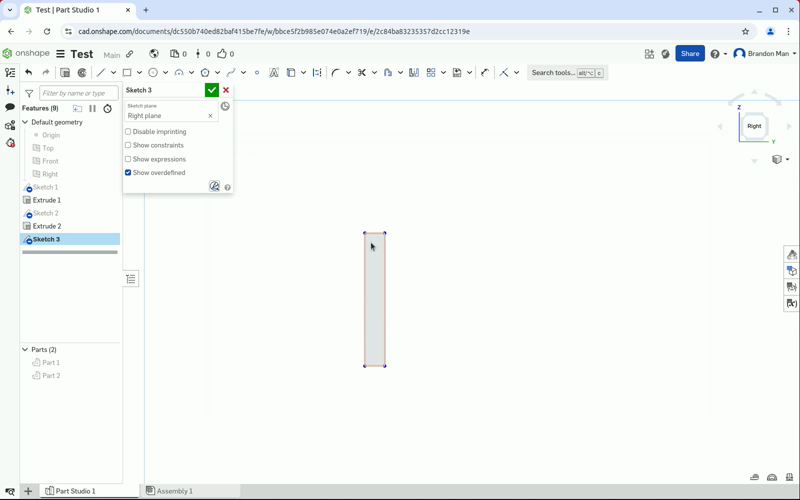
scroll(6)
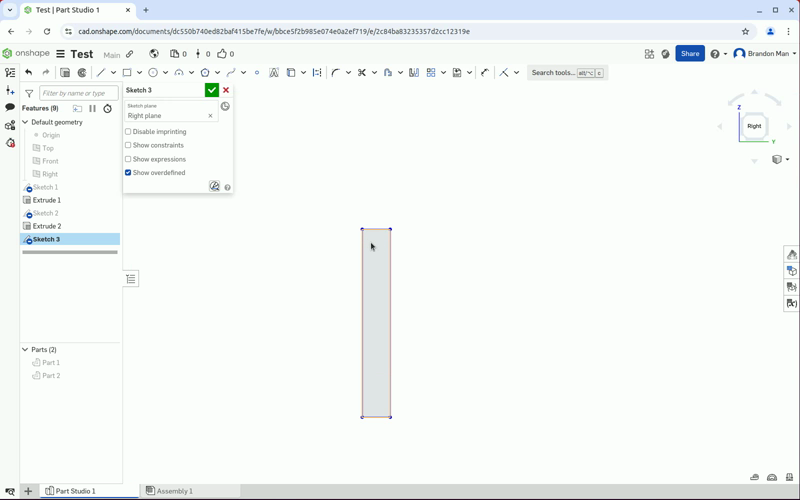
scroll(6)
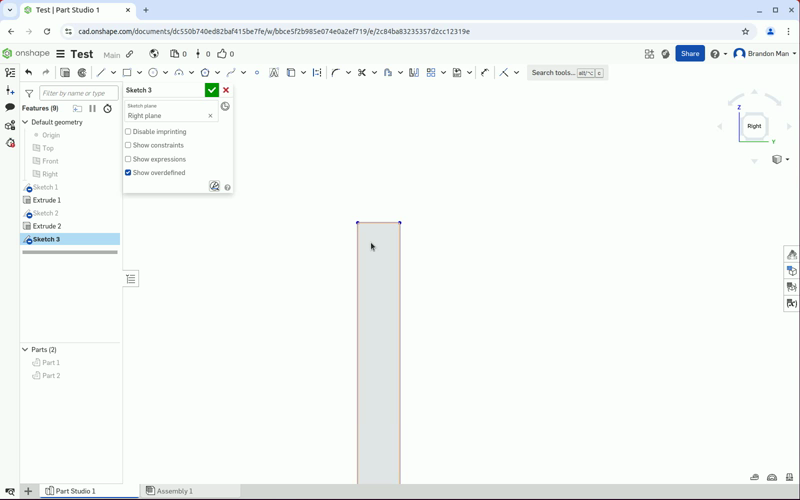
scroll(6)
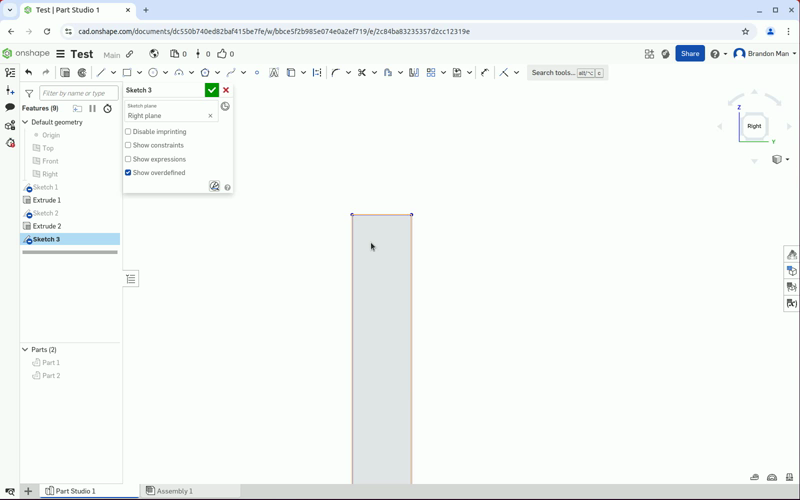
scroll(6)
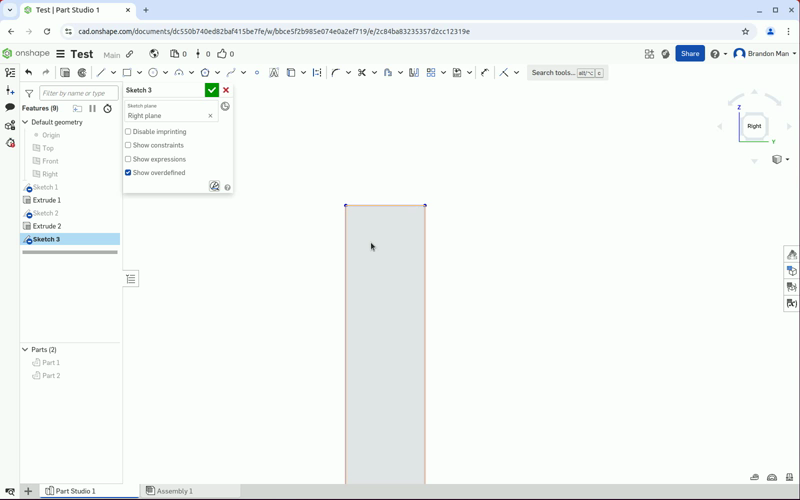
scroll(6)
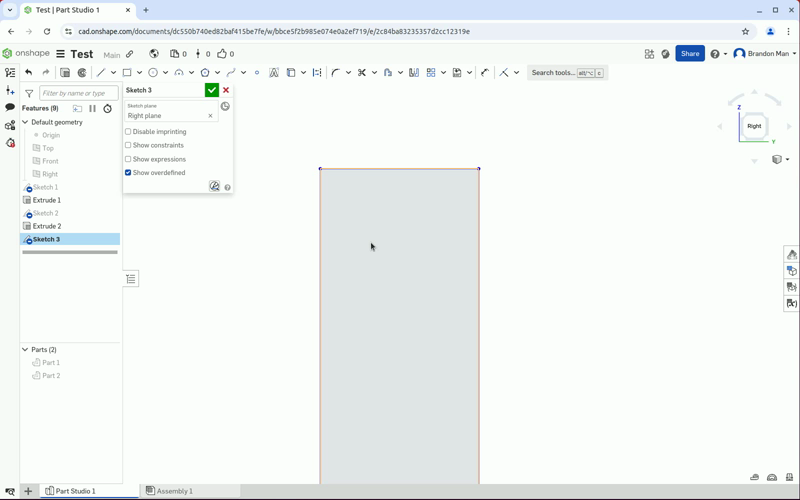
click(371, 242)
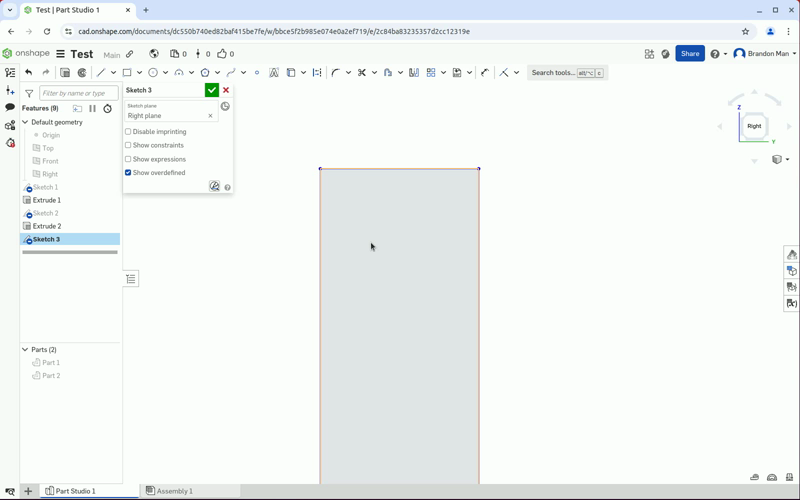
scroll(-6)
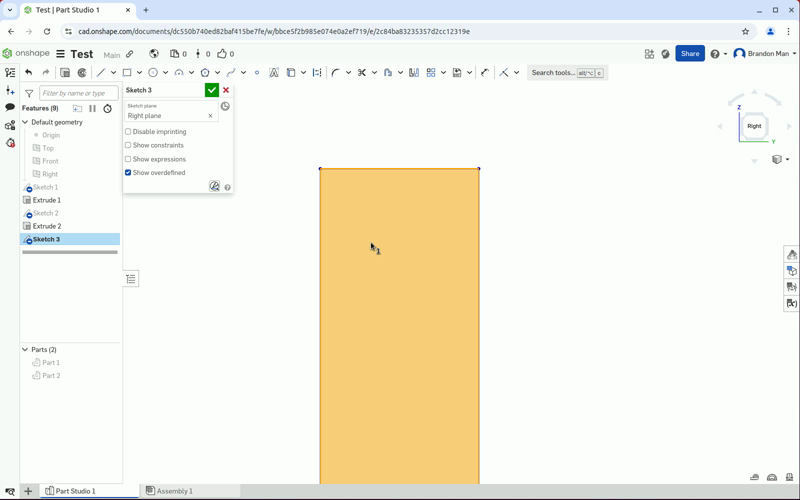
scroll(-6)
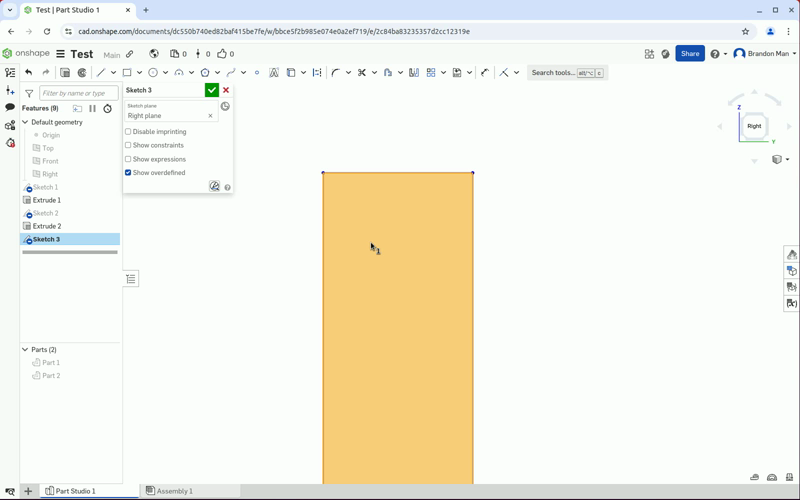
scroll(-6)
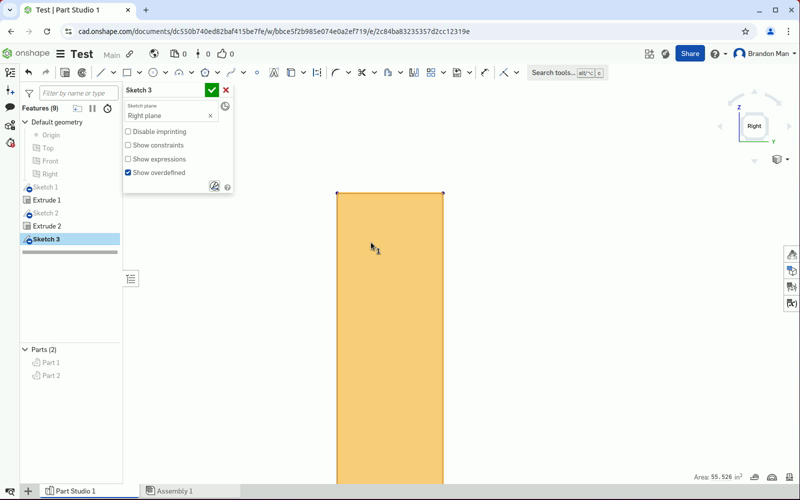
scroll(-6)
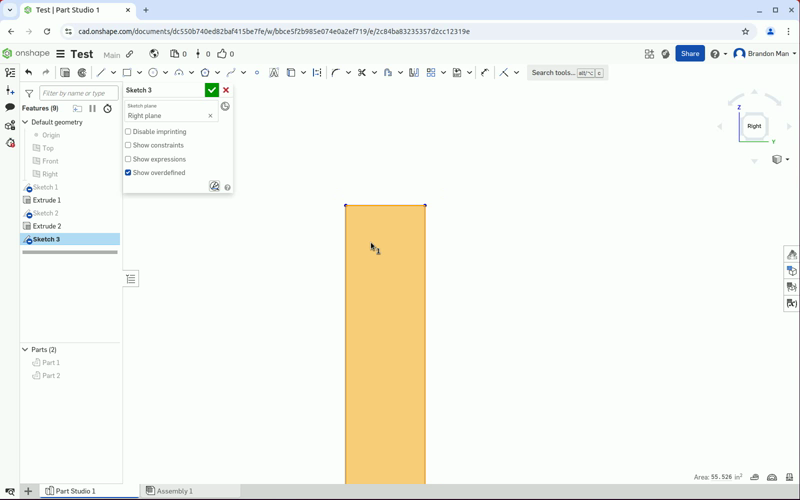
scroll(-6)
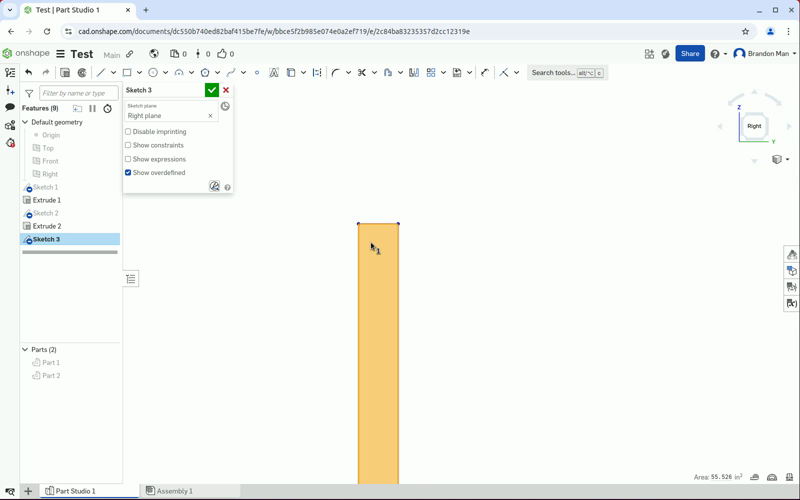
scroll(-6)
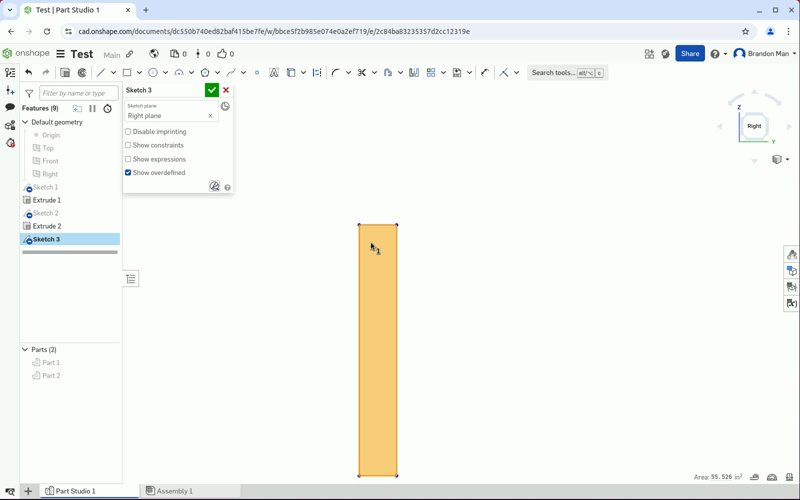
scroll(-6)
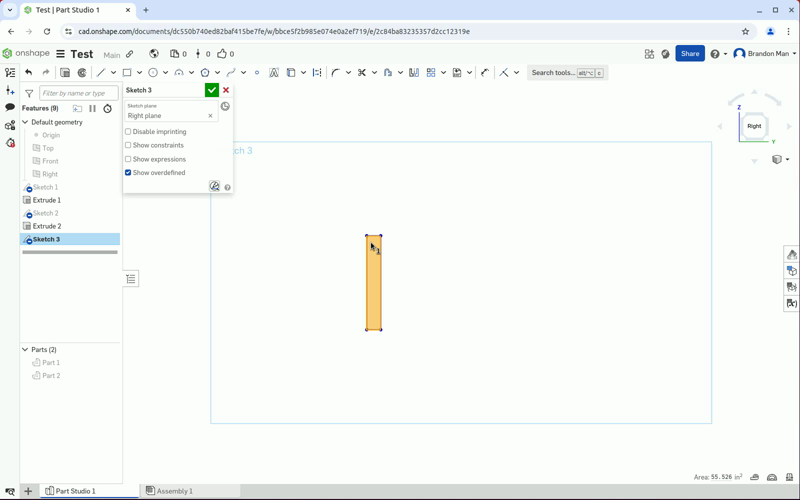
mouse_move(73, 352)
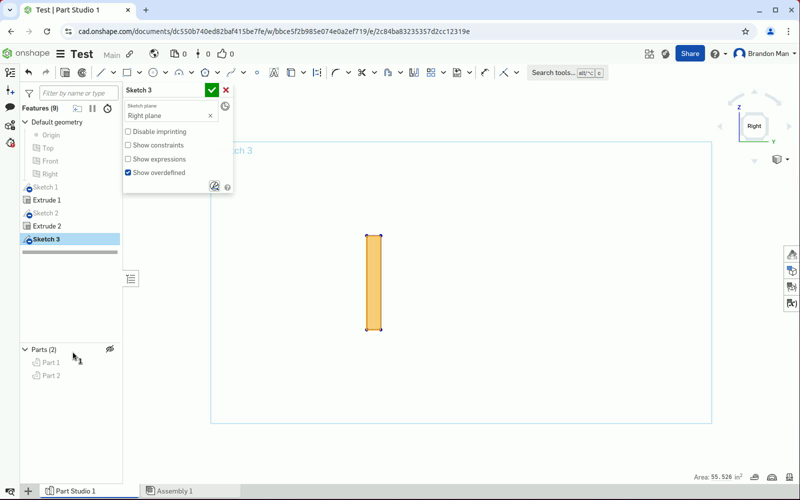
key(shift+y)
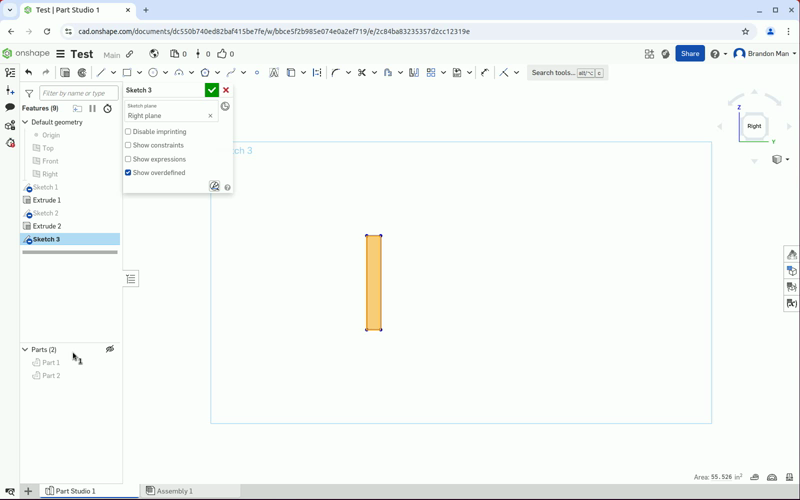
key(shift+e)
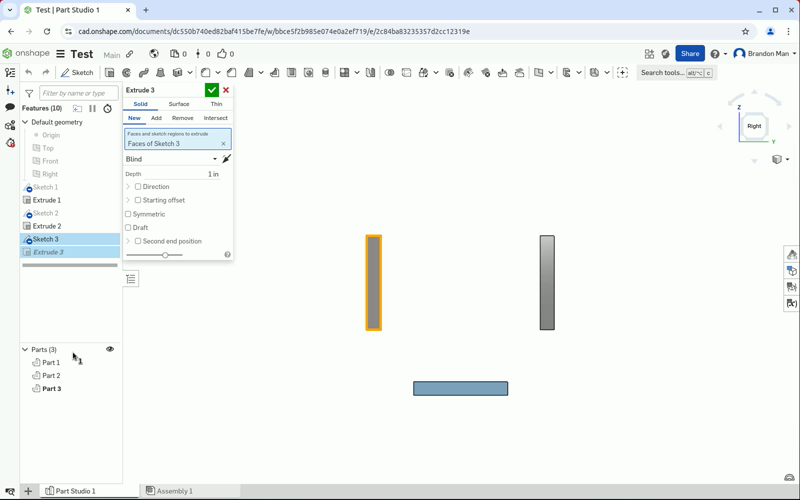
mouse_move(143, 106)
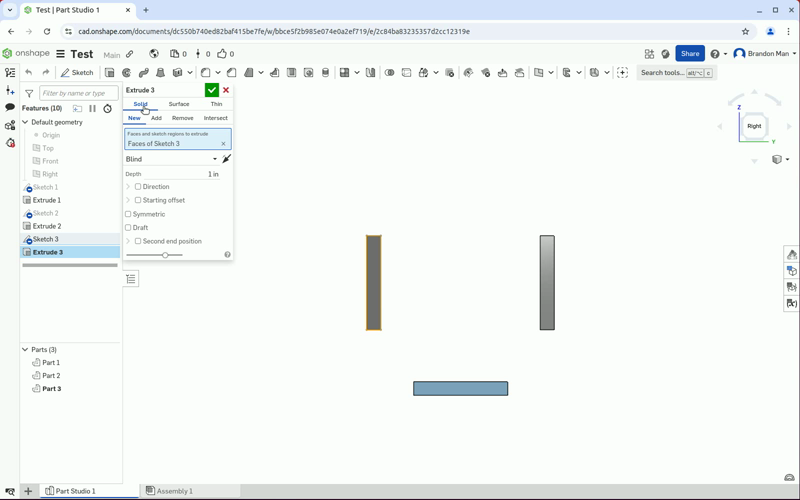
click(143, 106)
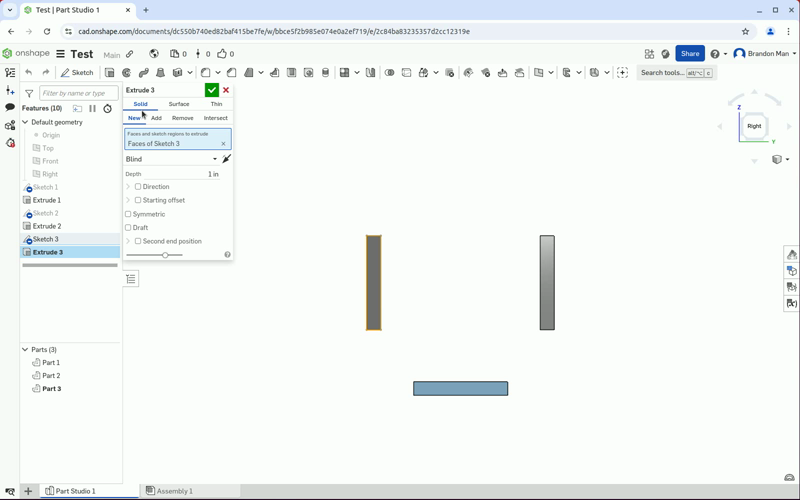
mouse_move(137, 120)
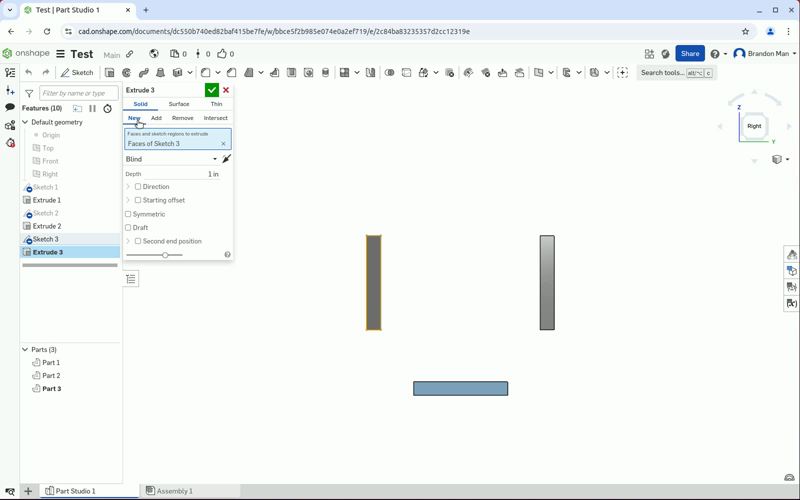
click(137, 120)
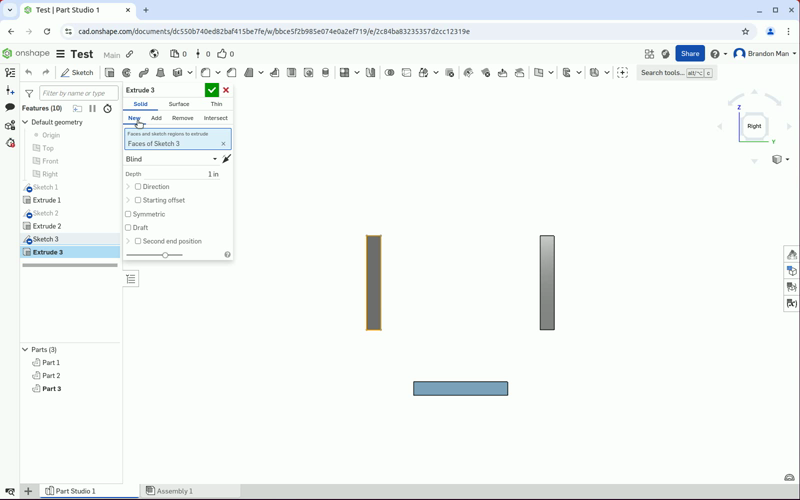
key(tab, 4)
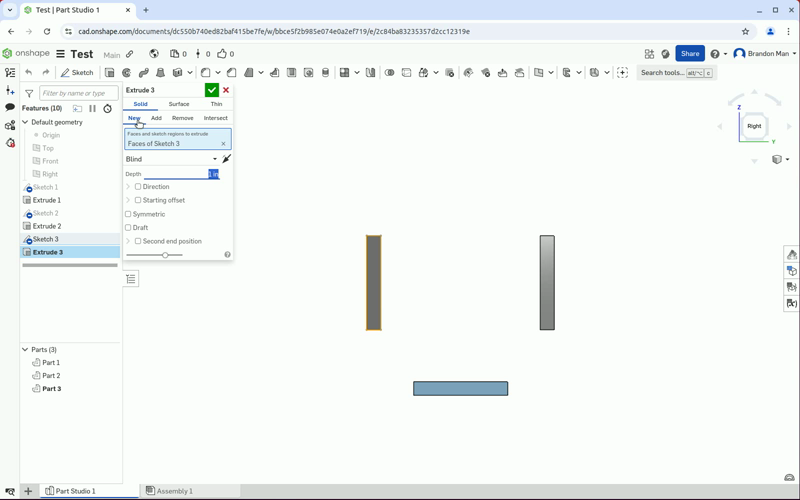
text(2.889)
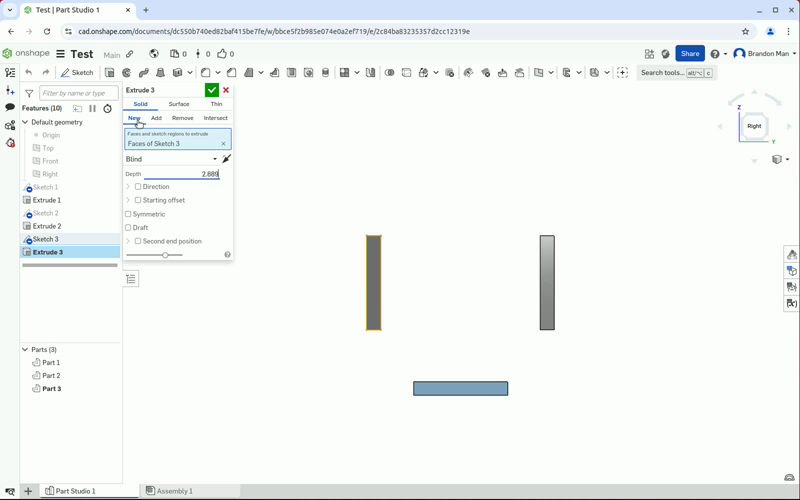
key(enter)
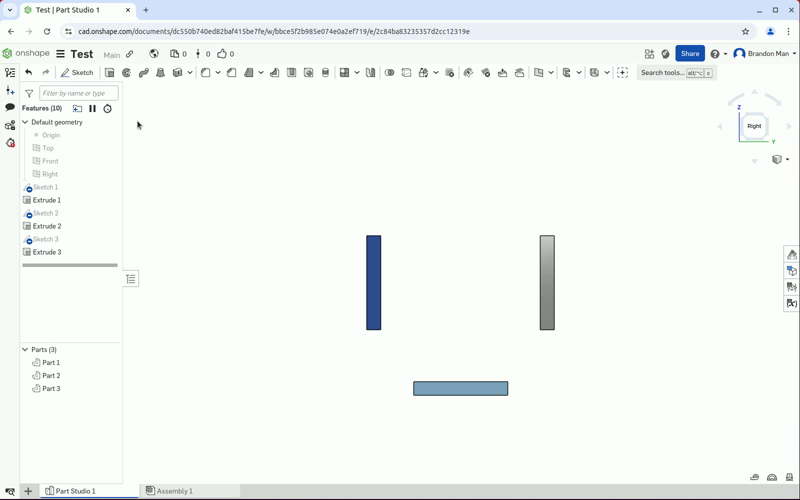
key(shift+h)
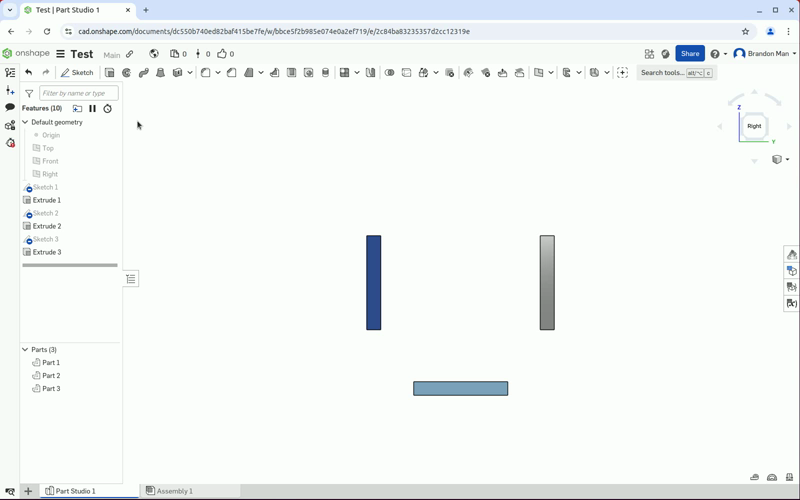
key(shift+h)
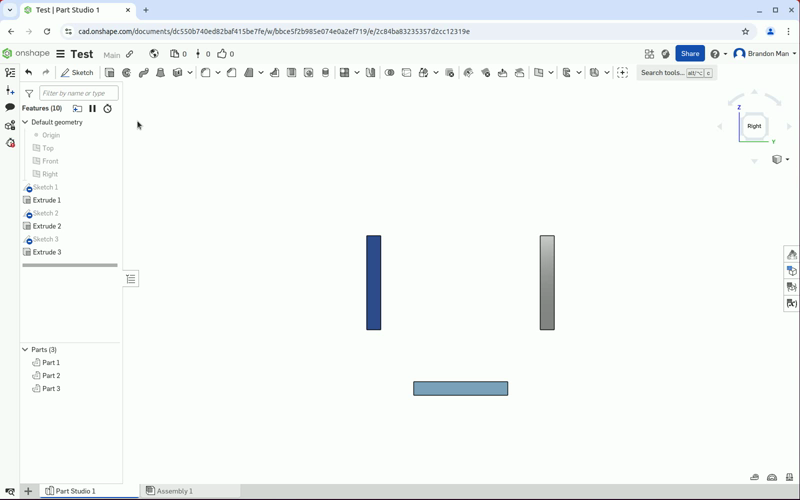
mouse_move(73, 189)
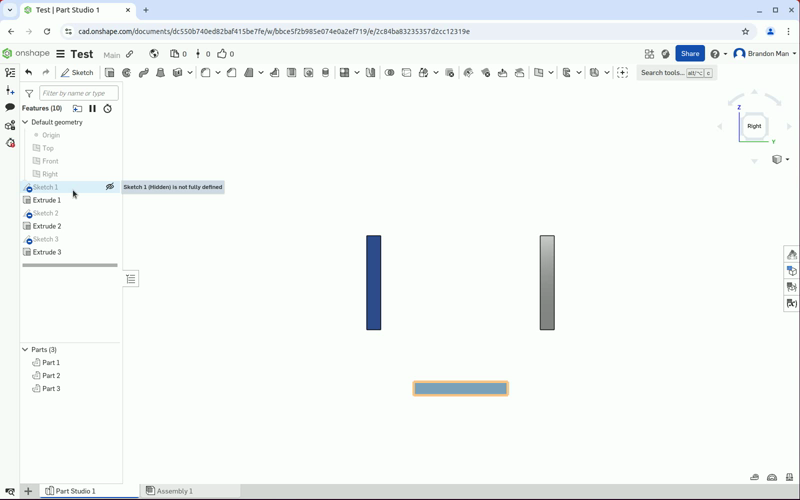
click(73, 189)
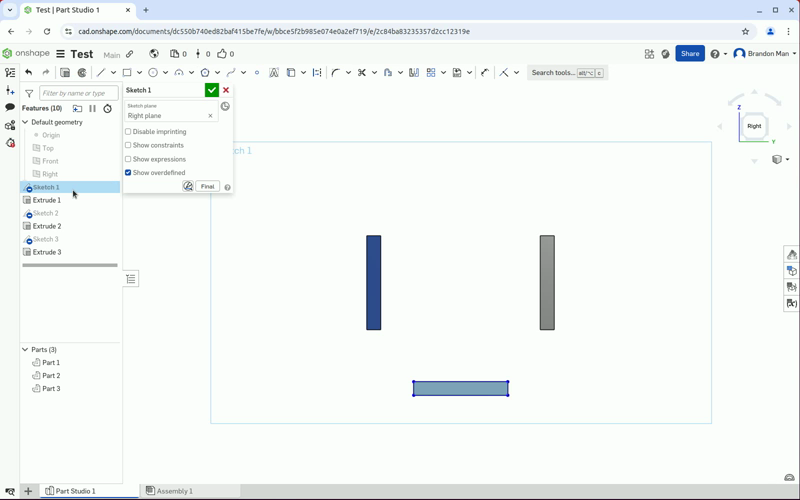
mouse_move(229, 92)
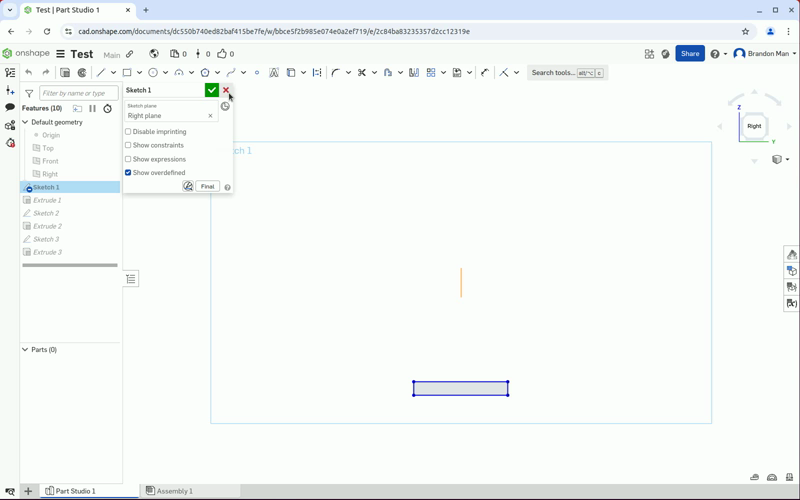
click(229, 92)
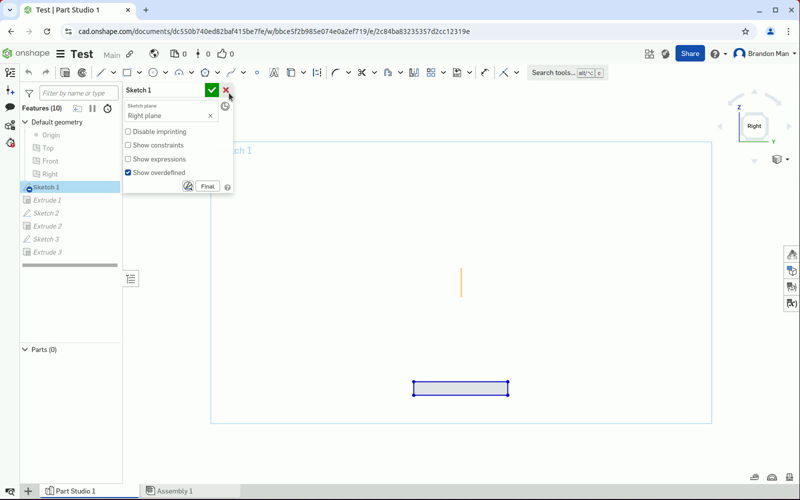
key(shift+s)
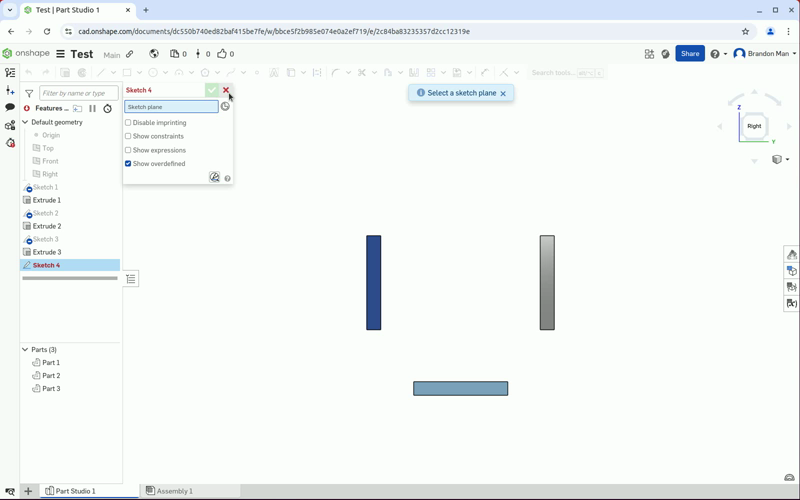
mouse_move(73, 176)
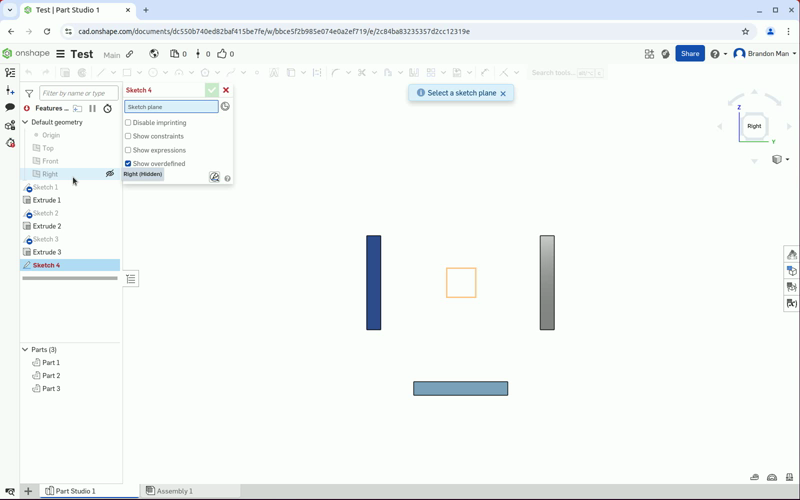
click(73, 176)
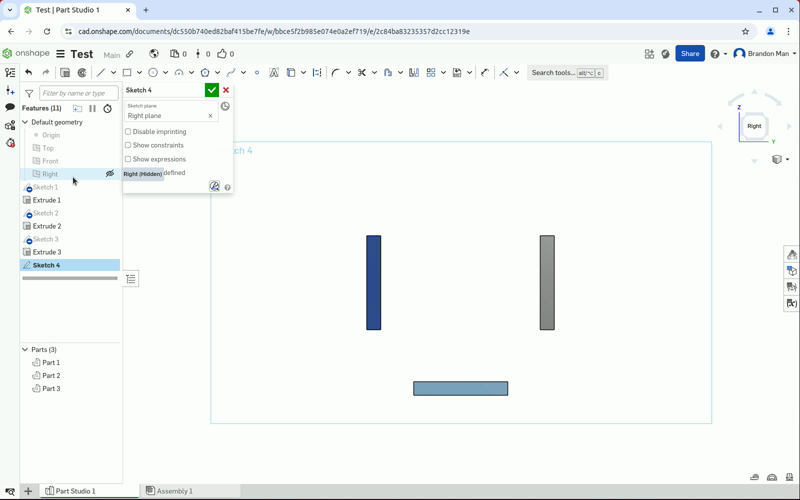
mouse_move(73, 352)
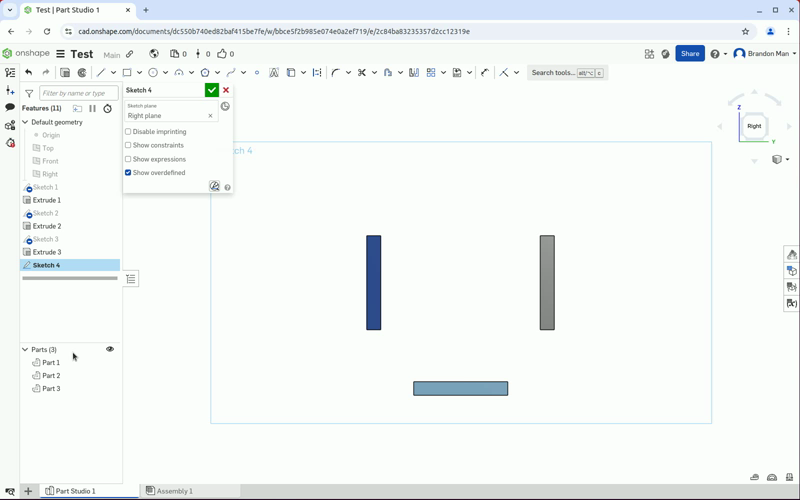
key(y)
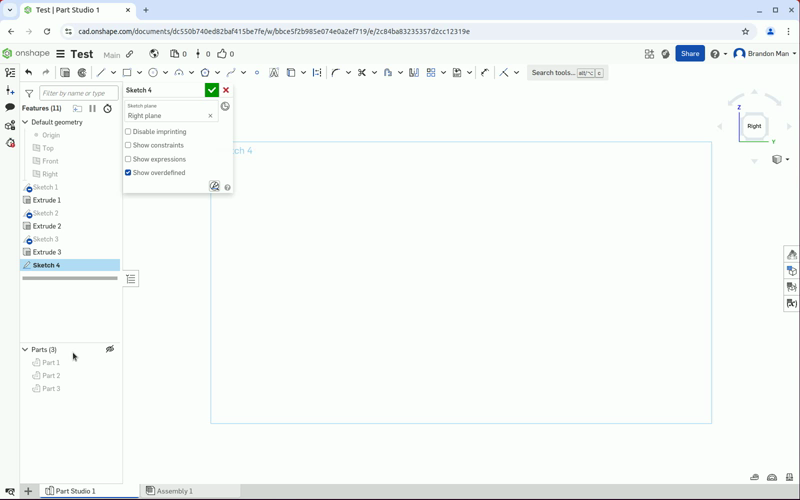
key(l)
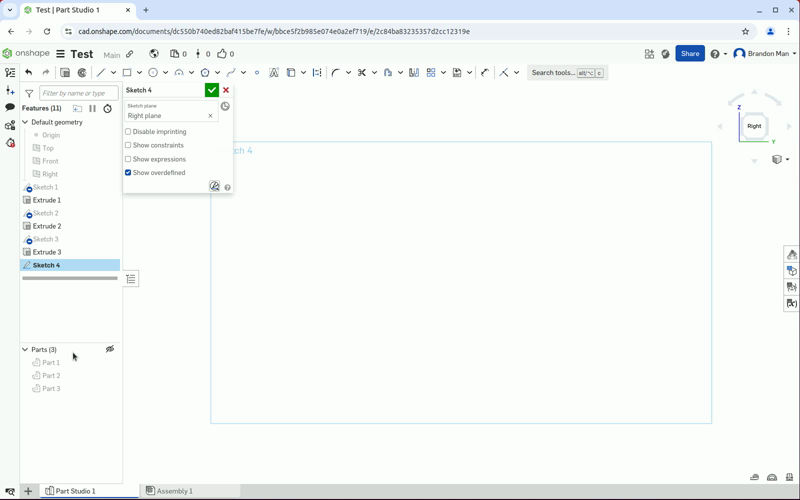
key_down(shift)
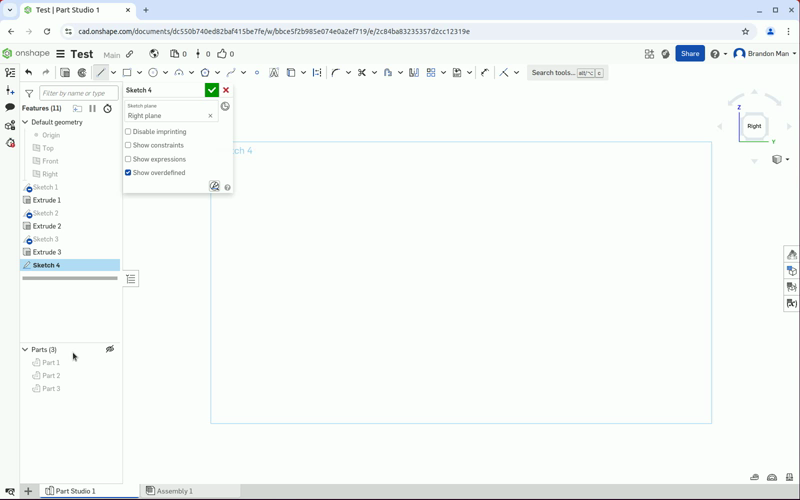
mouse_move(380, 381)
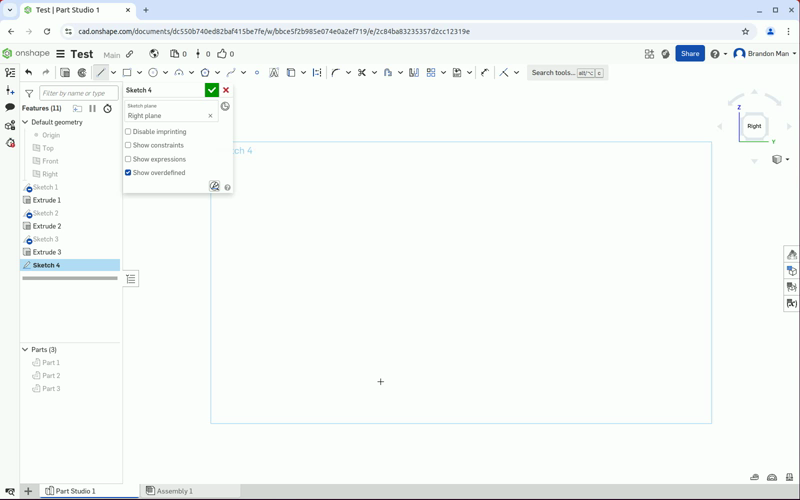
click(380, 381)
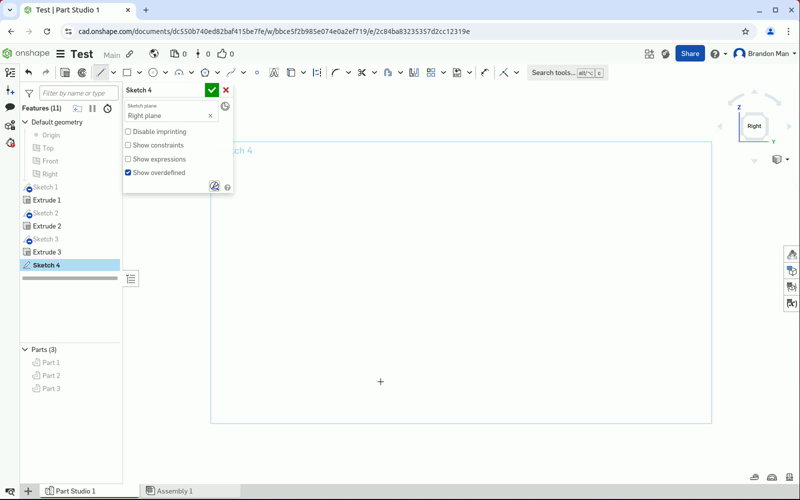
key_up(shift)
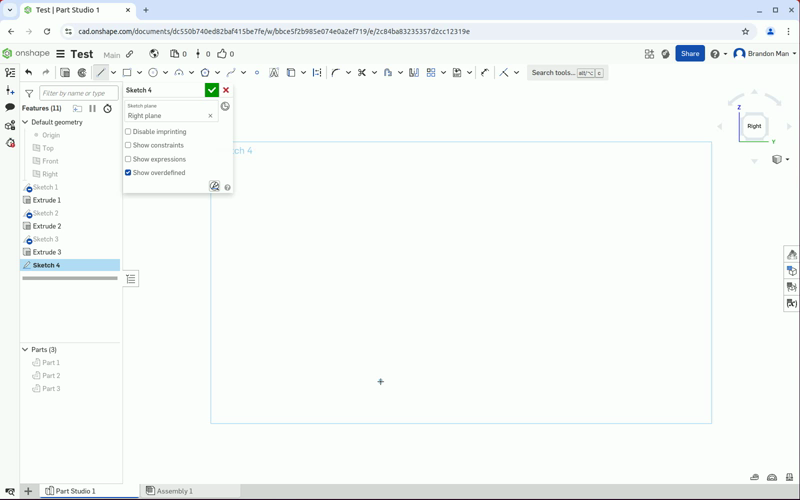
key_down(shift)
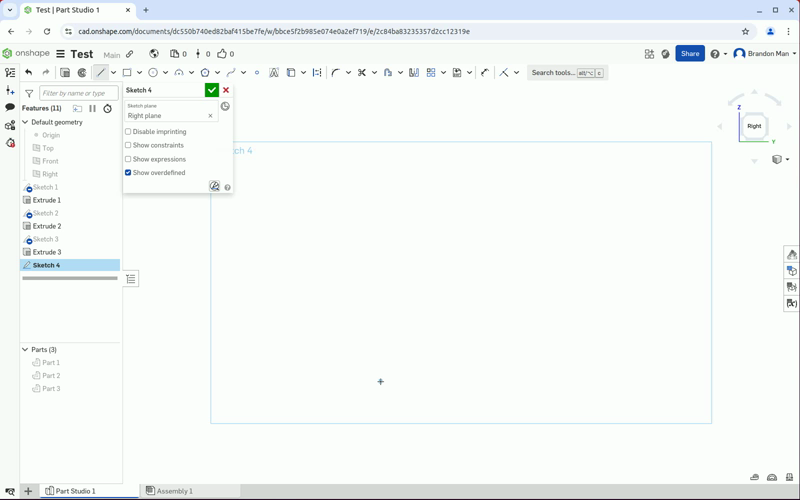
mouse_move(410, 381)
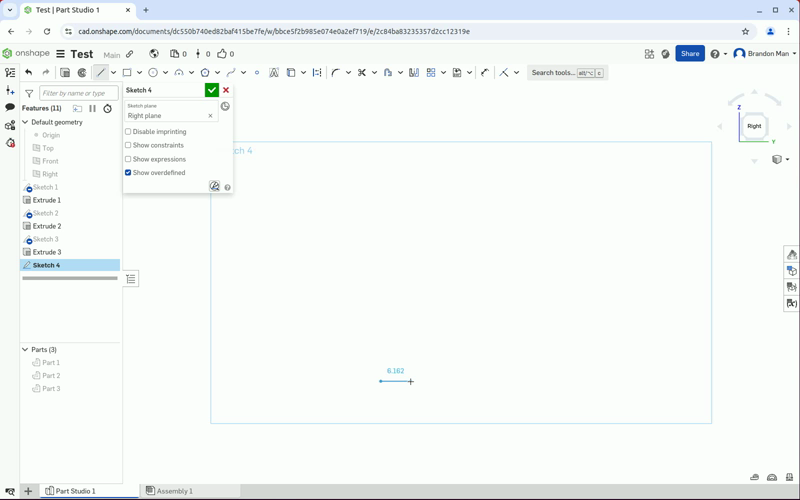
mouse_move(414, 381)
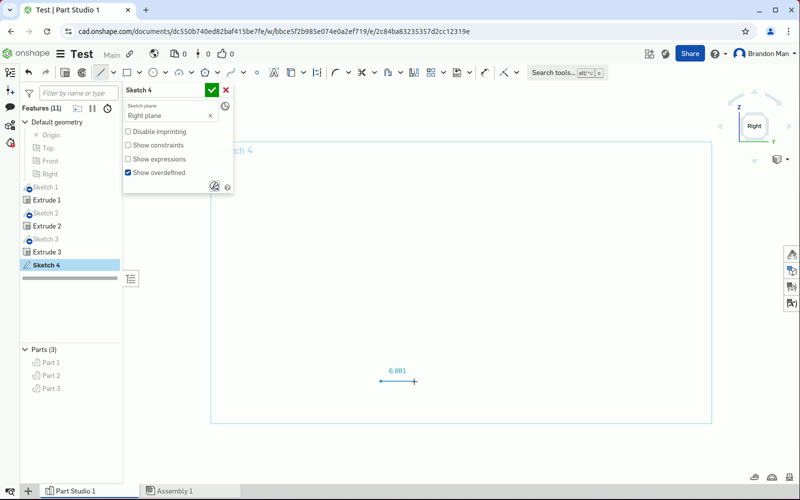
click(414, 381)
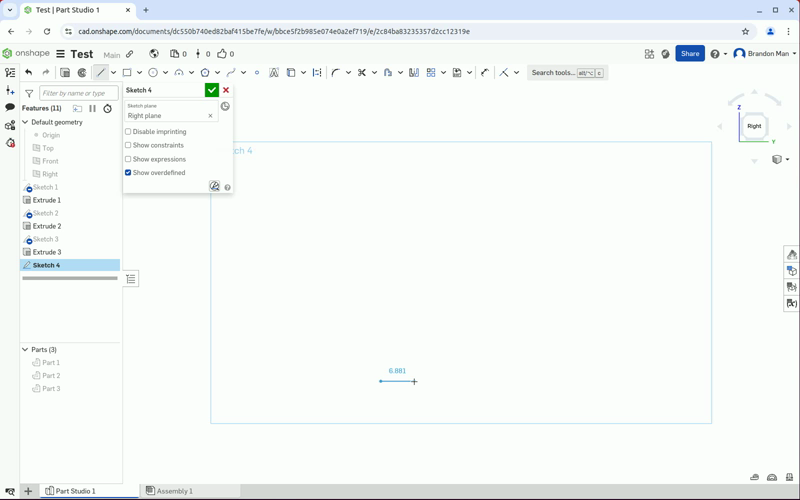
key_up(shift)
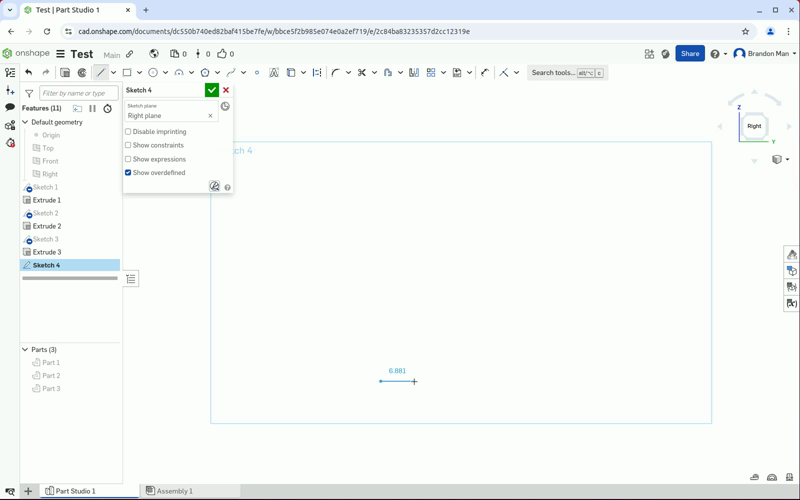
key_down(shift)
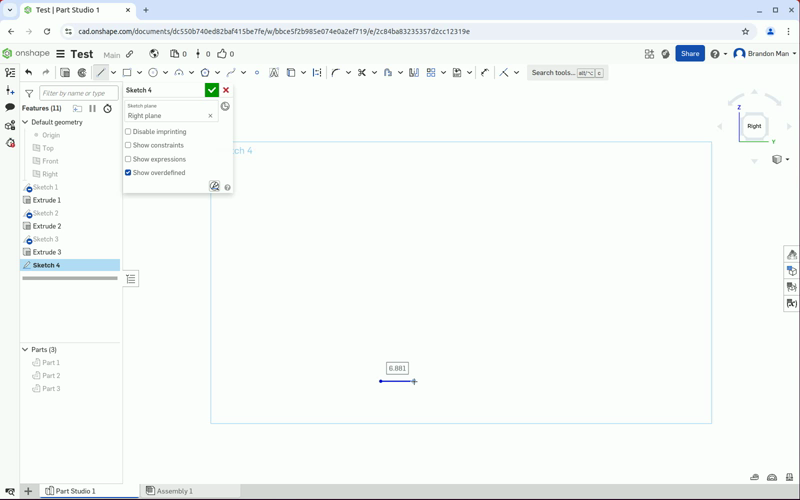
mouse_move(507, 381)
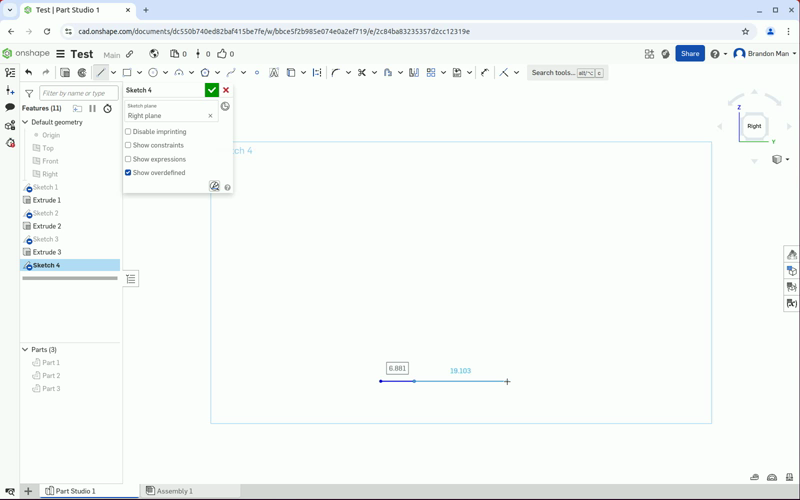
click(507, 381)
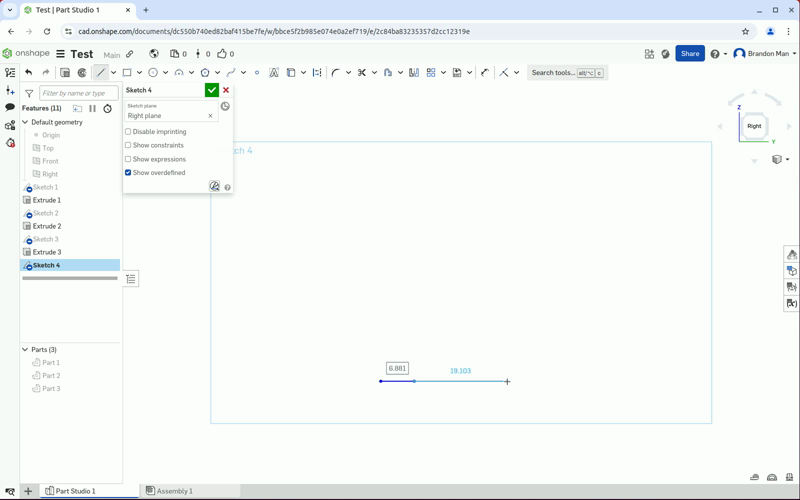
key_up(shift)
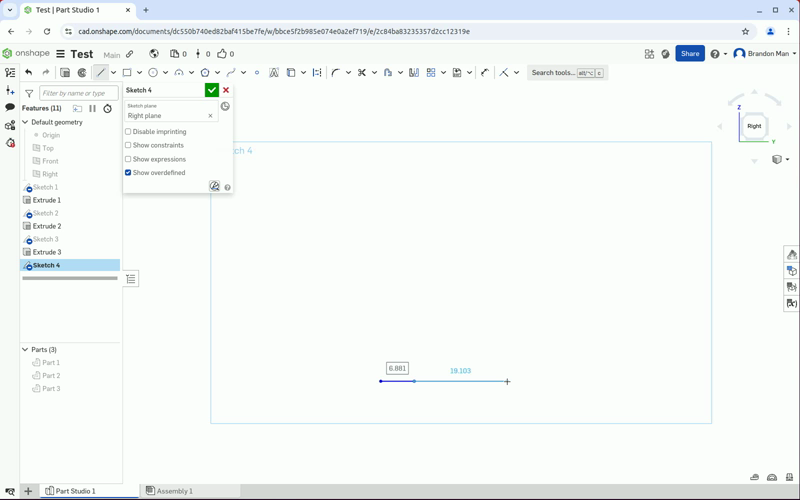
key_down(shift)
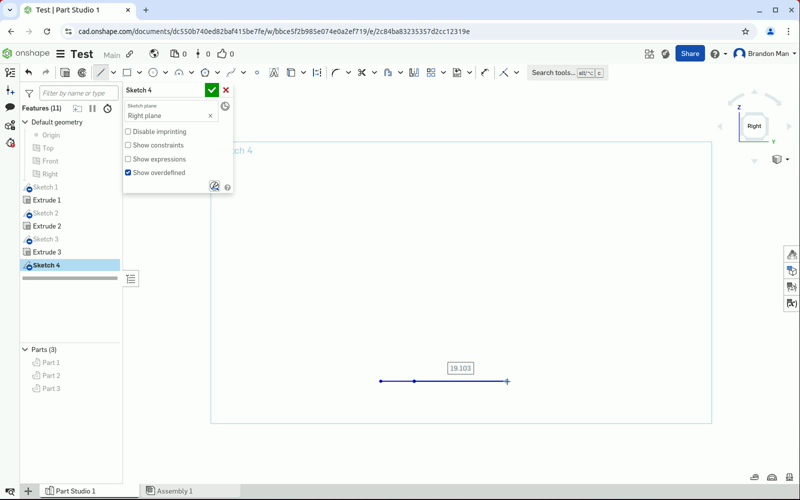
mouse_move(537, 381)
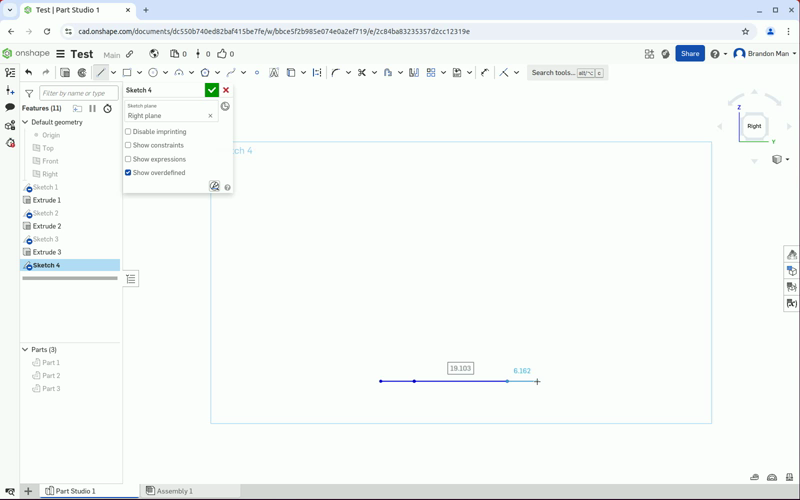
mouse_move(540, 381)
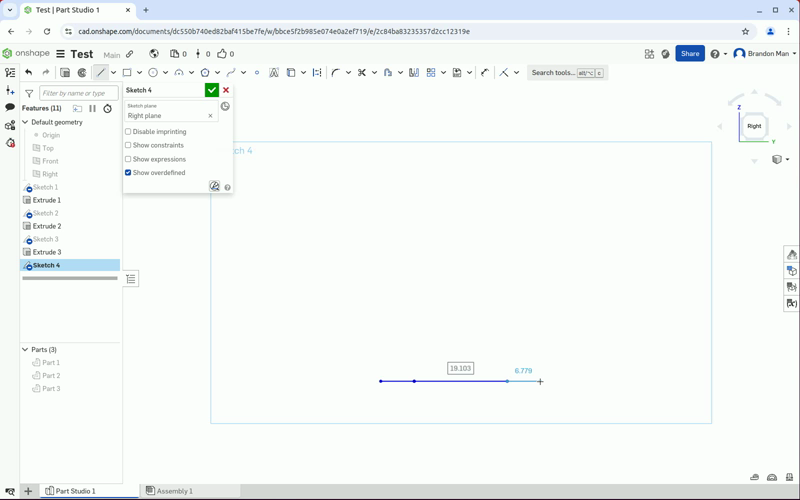
click(540, 381)
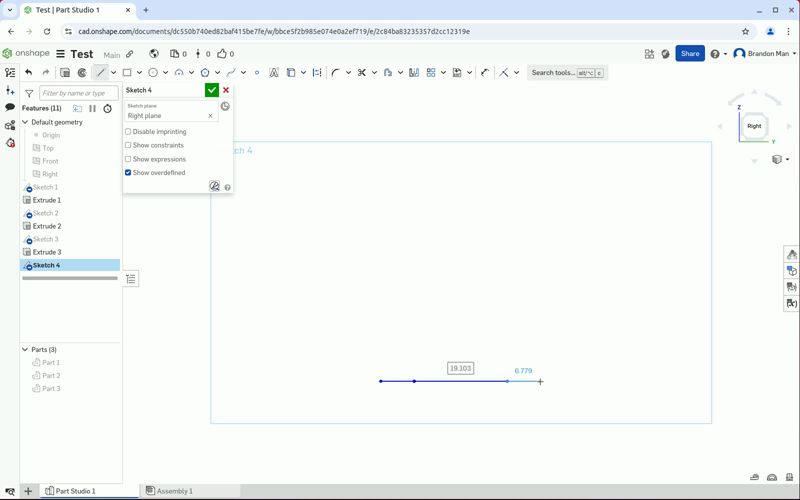
key_up(shift)
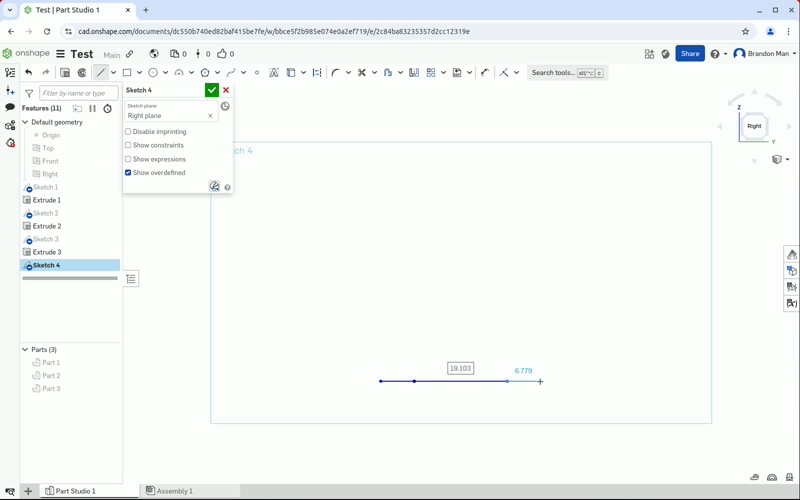
key_down(shift)
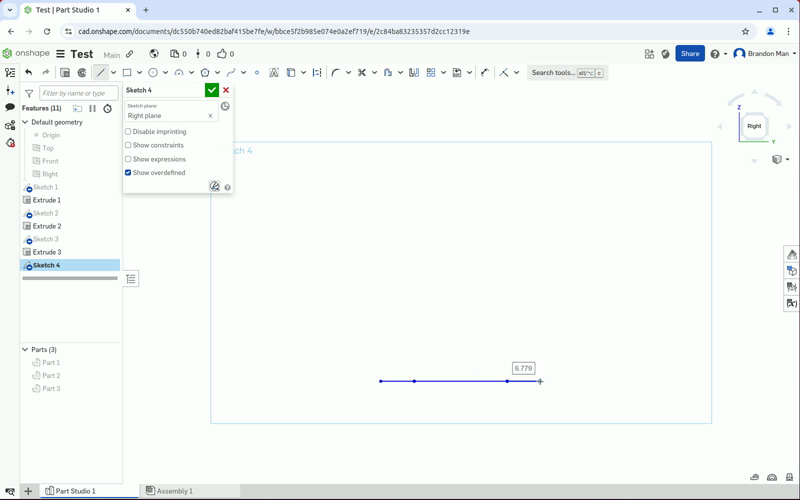
mouse_move(570, 381)
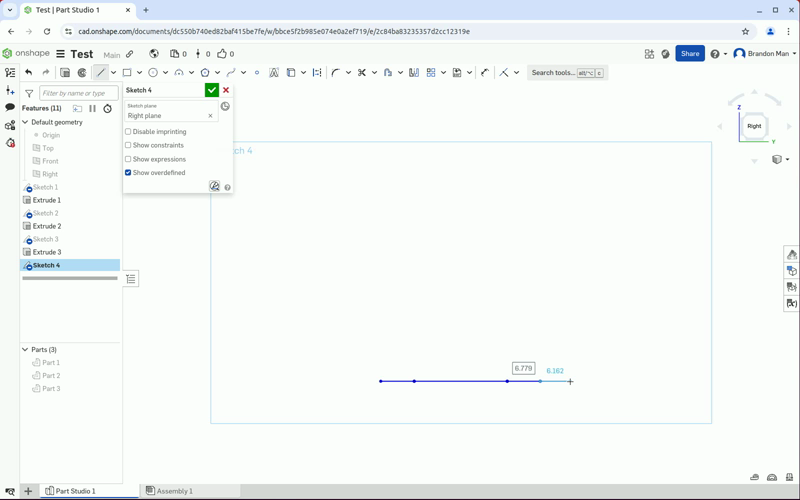
mouse_move(540, 329)
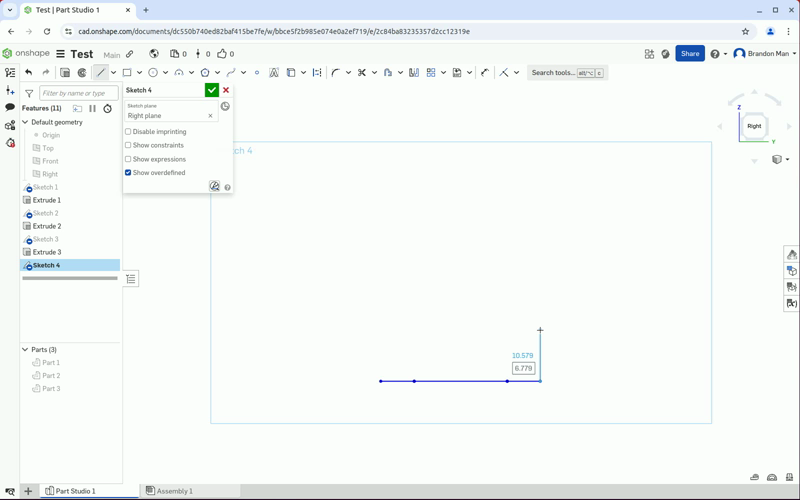
click(540, 329)
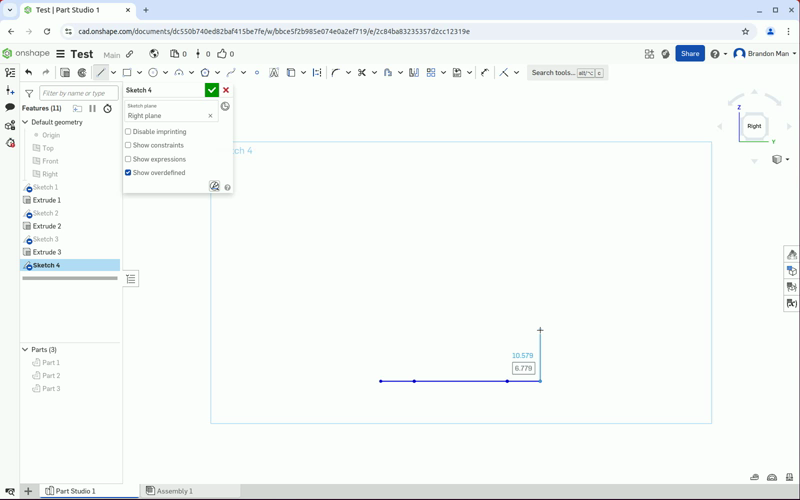
key_up(shift)
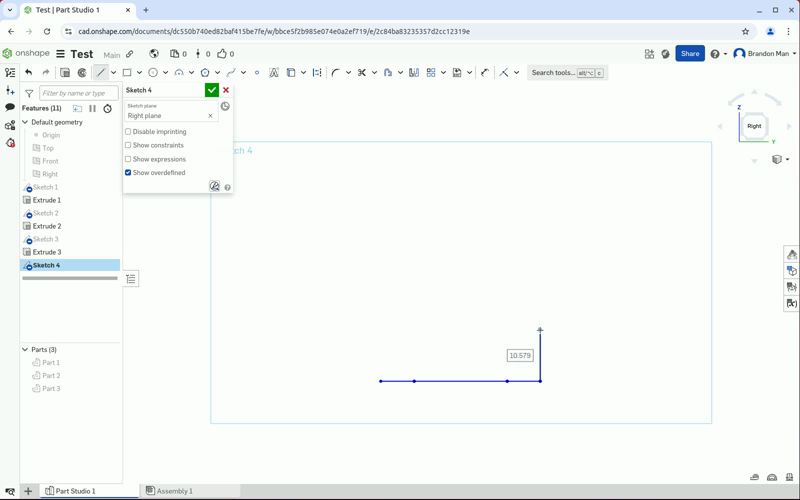
key_down(shift)
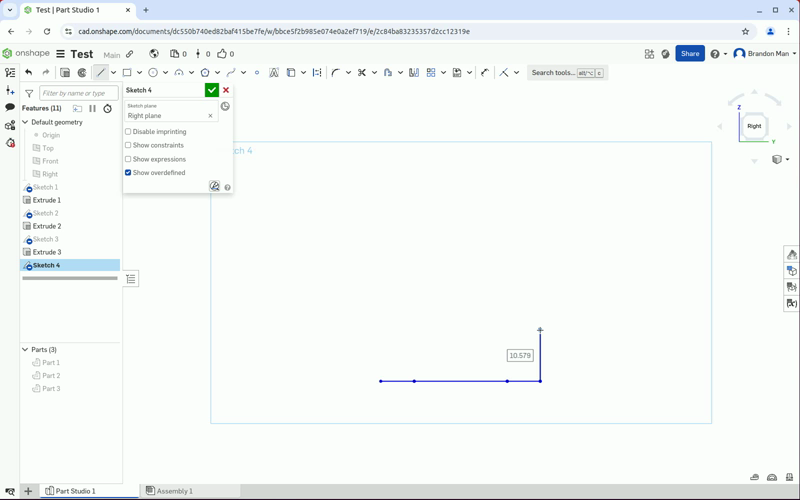
mouse_move(540, 237)
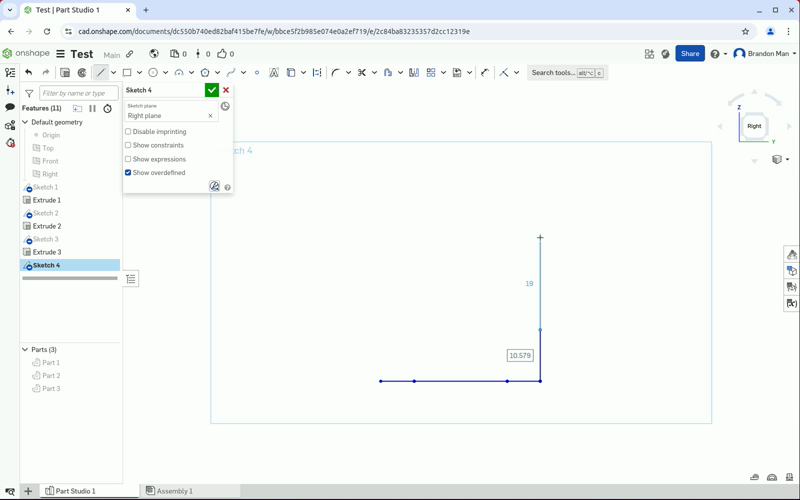
click(540, 237)
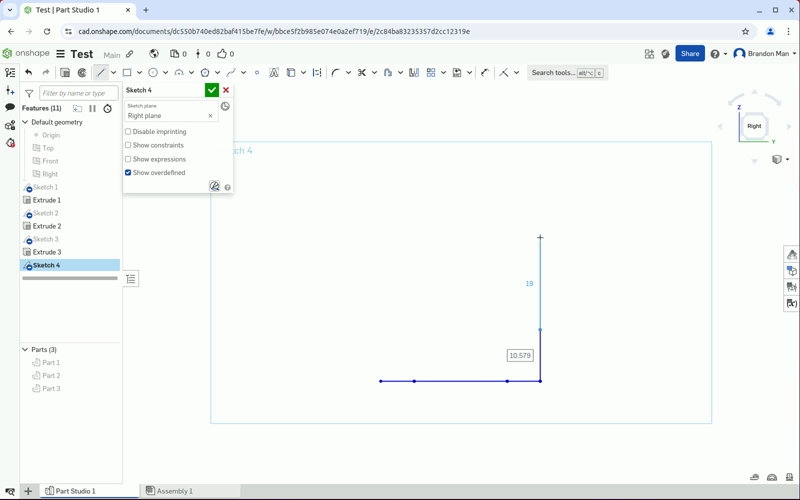
key_up(shift)
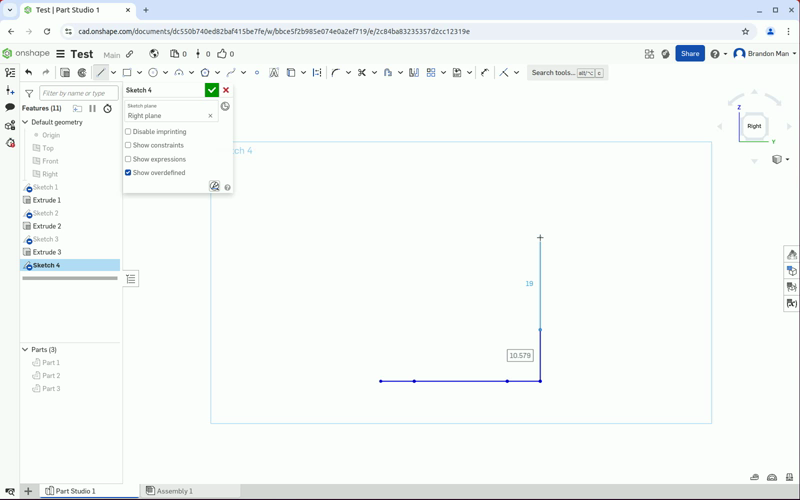
key_down(shift)
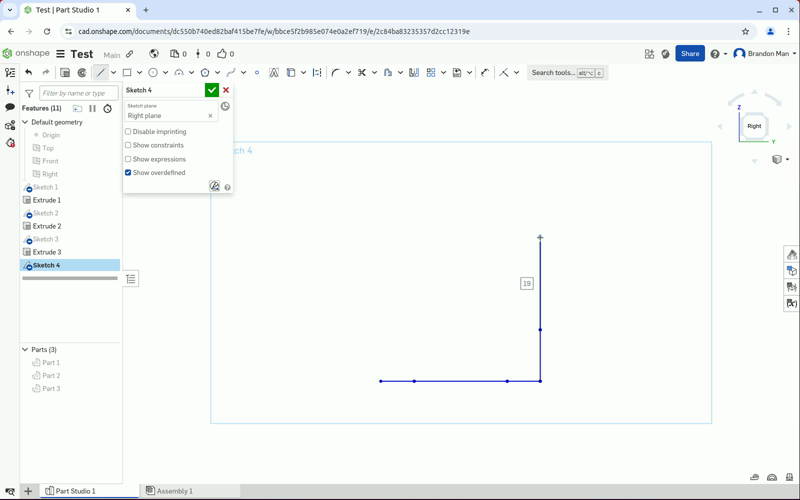
mouse_move(570, 237)
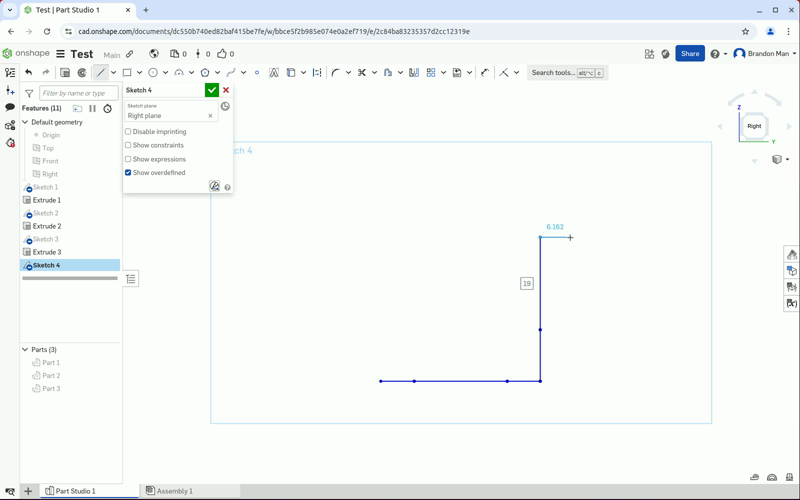
mouse_move(540, 185)
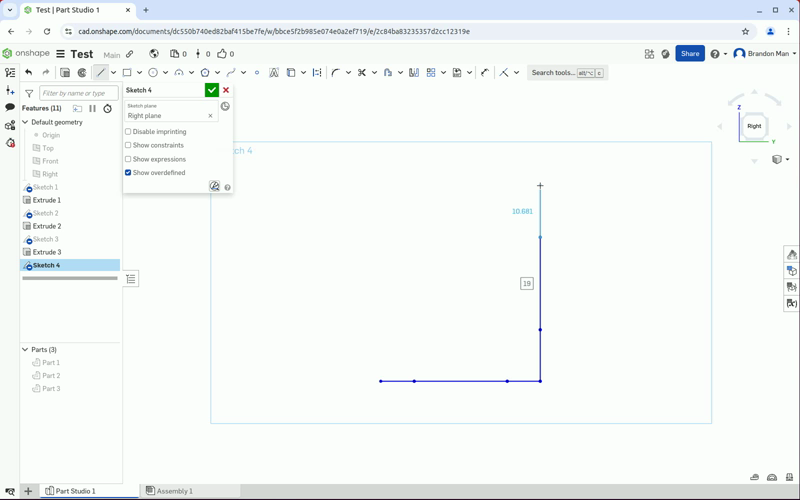
click(540, 185)
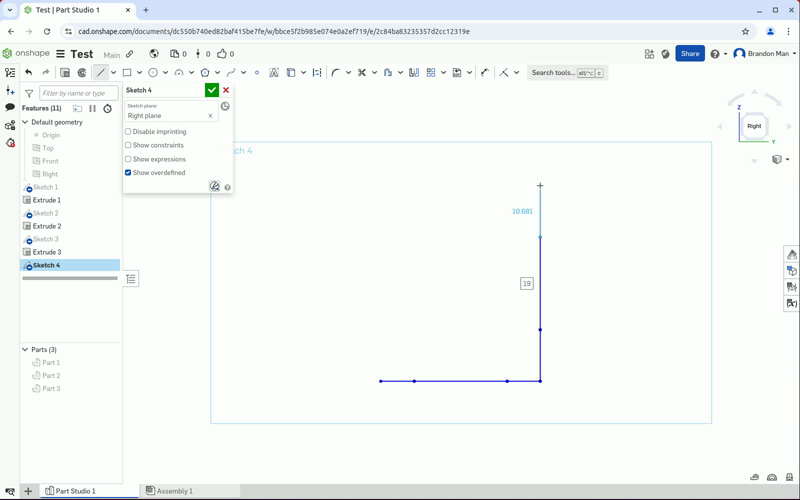
key_up(shift)
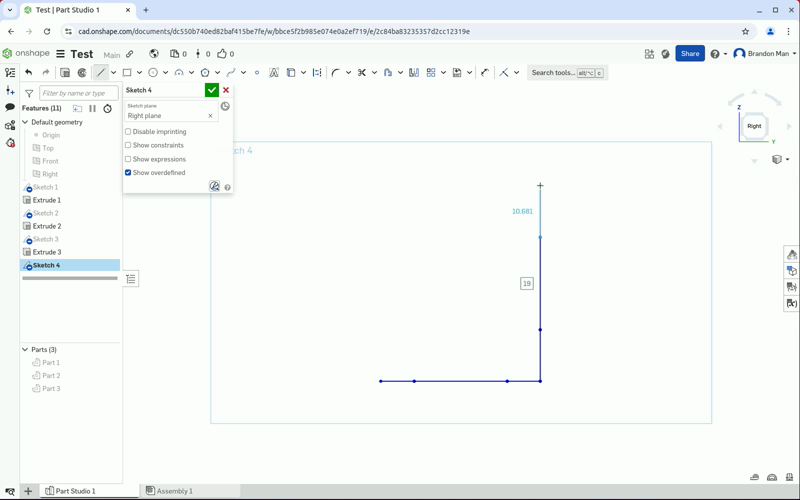
key_down(shift)
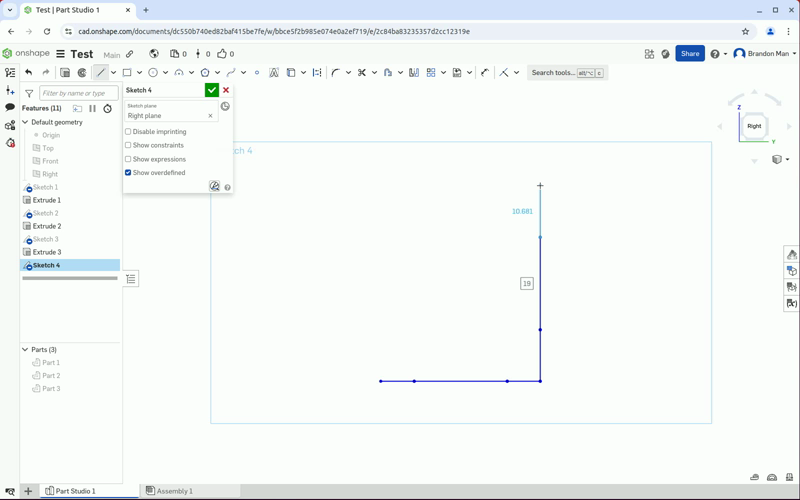
mouse_move(380, 185)
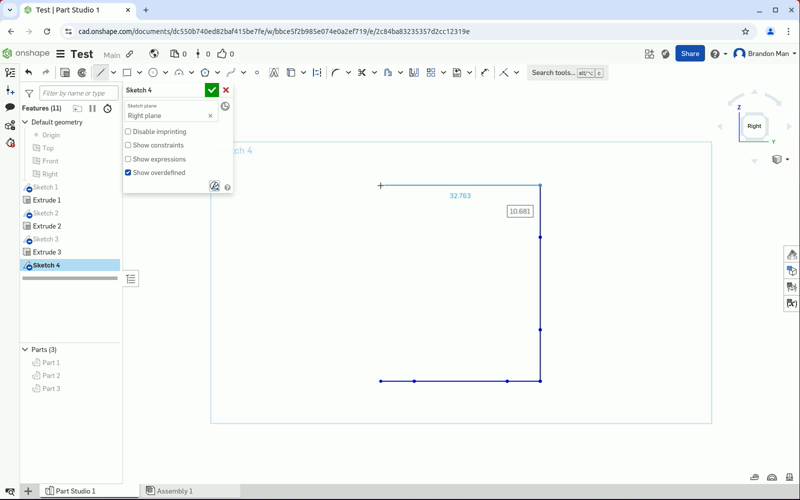
click(380, 185)
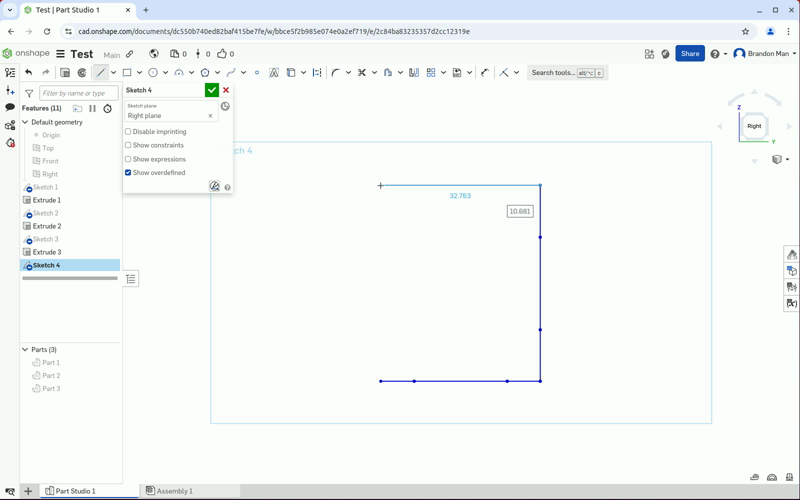
key_up(shift)
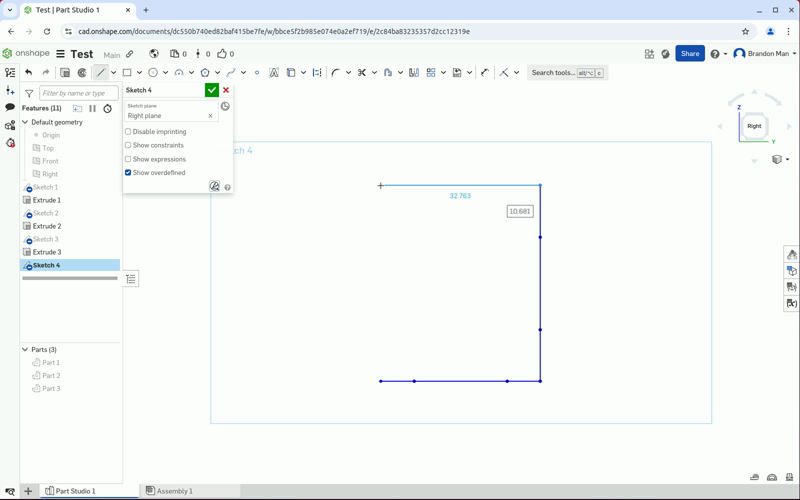
key_down(shift)
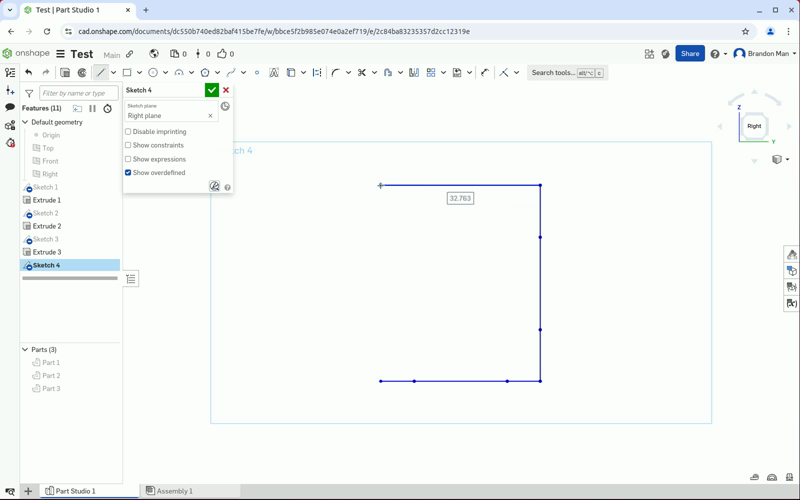
mouse_move(410, 185)
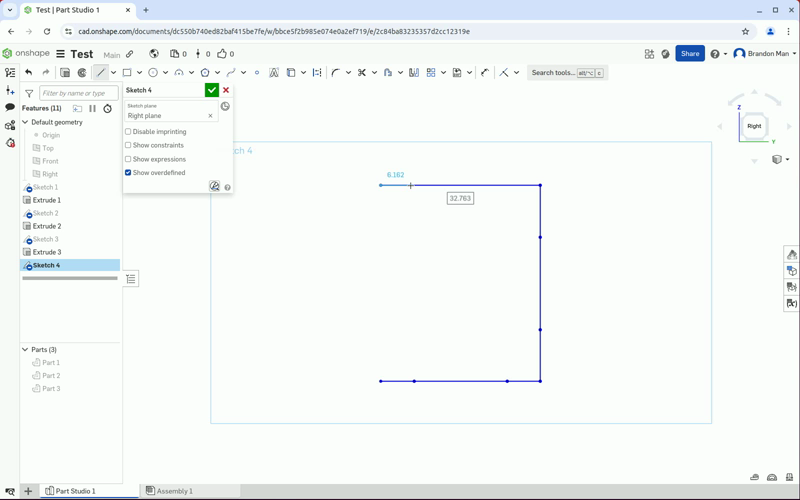
mouse_move(380, 237)
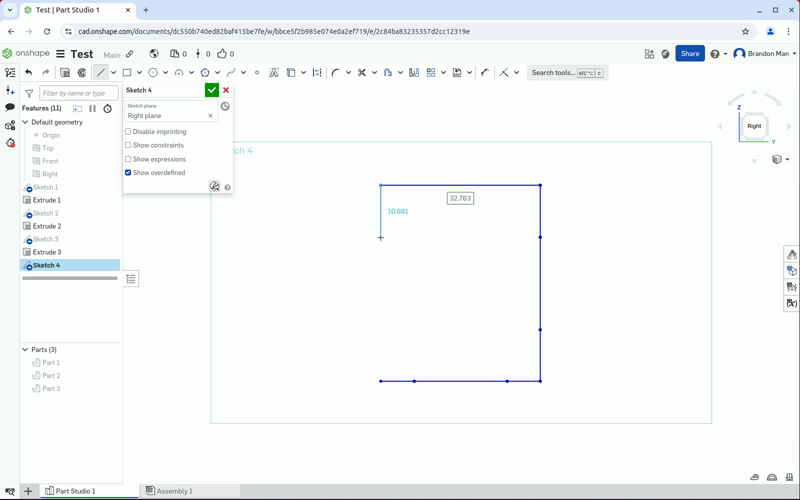
click(380, 237)
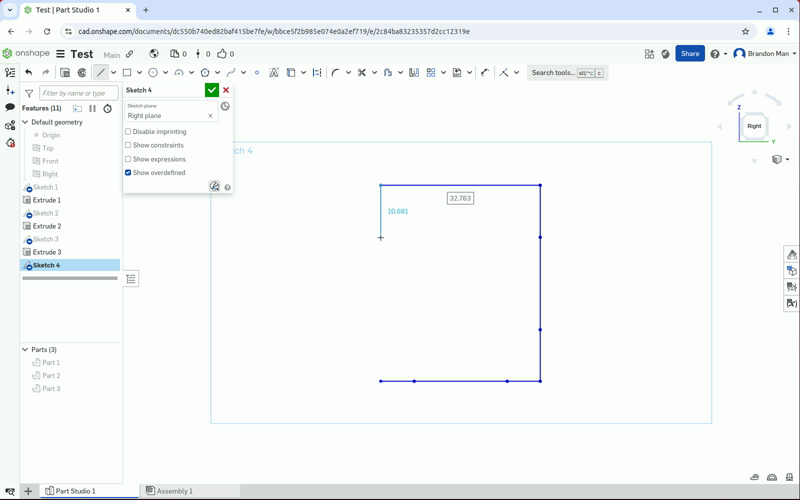
key_up(shift)
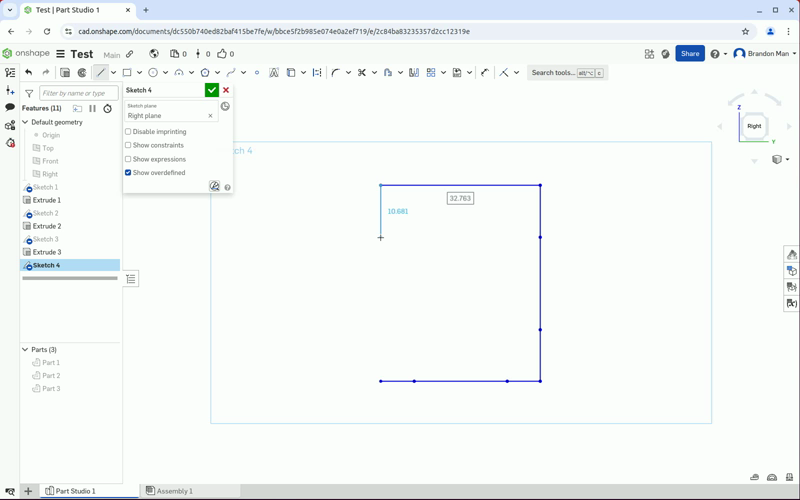
key_down(shift)
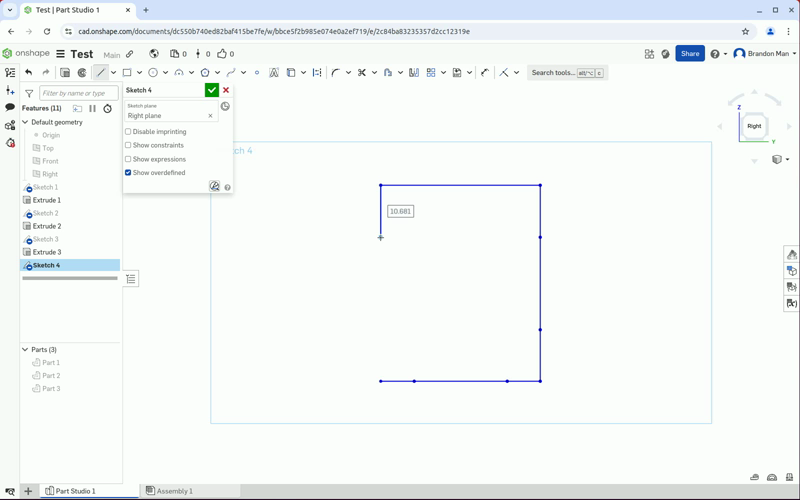
mouse_move(380, 329)
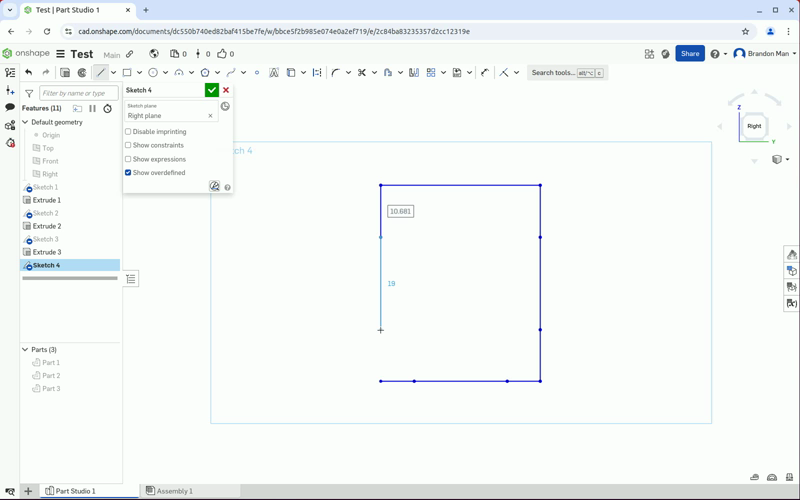
click(380, 329)
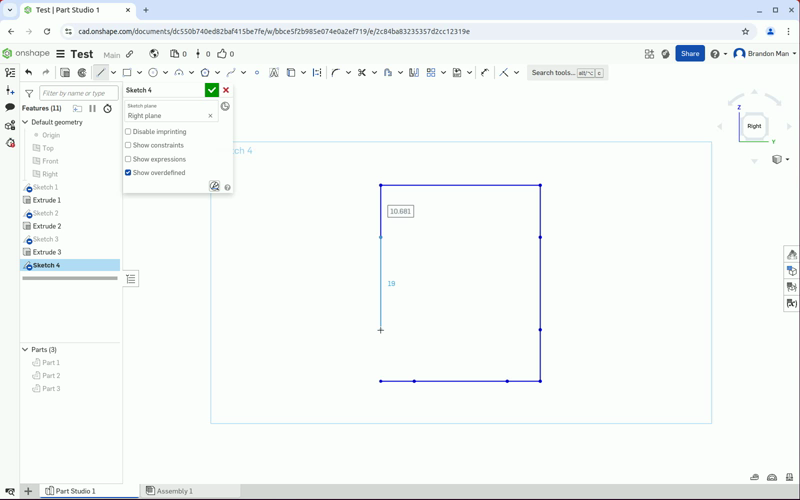
key_up(shift)
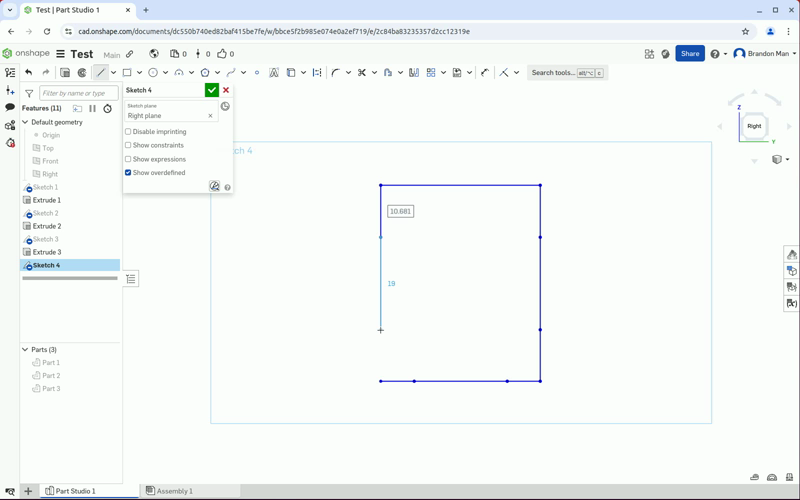
mouse_move(410, 329)
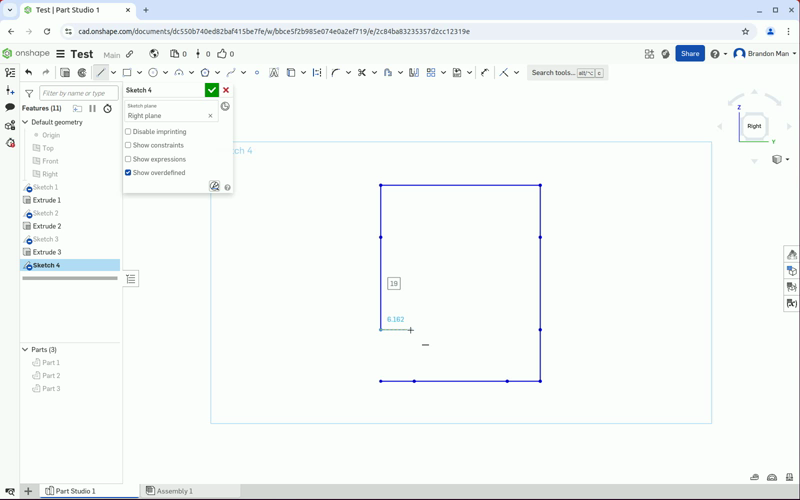
key_down(shift)
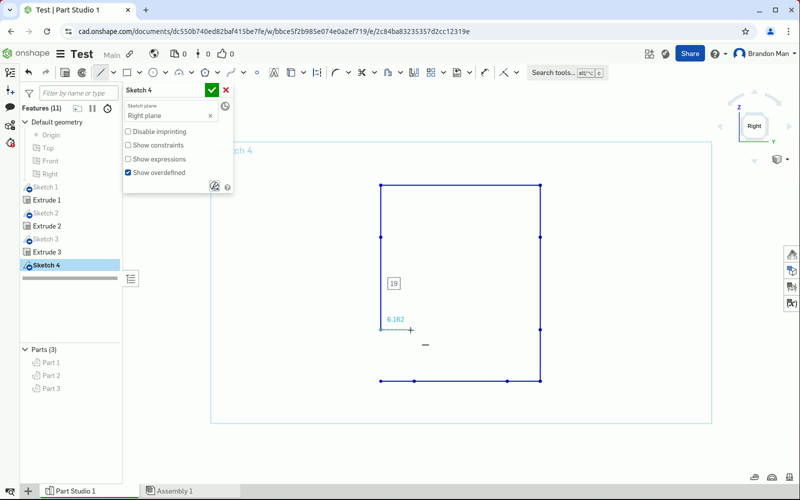
mouse_move(380, 381)
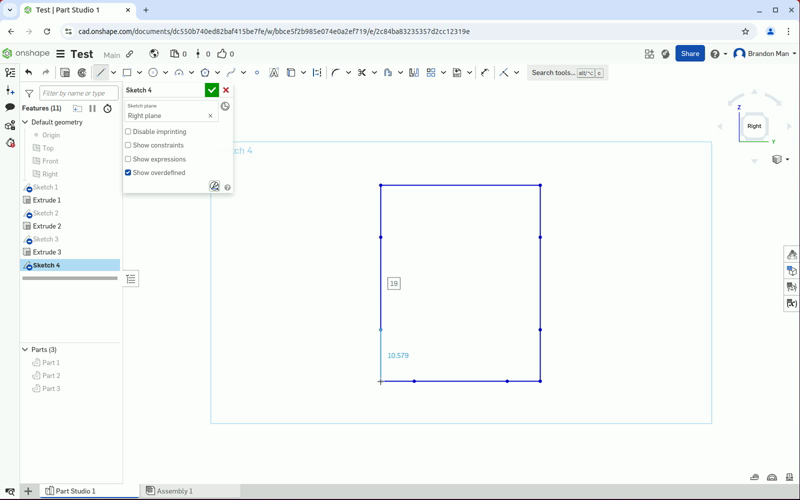
key_up(shift)
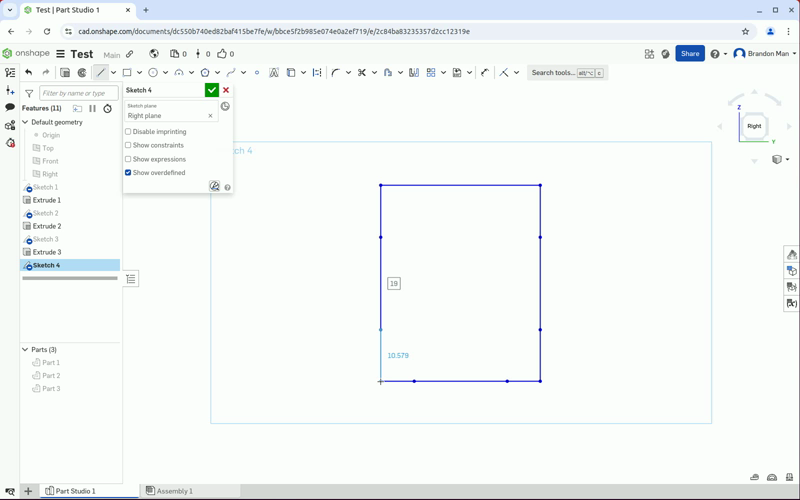
click(380, 381)
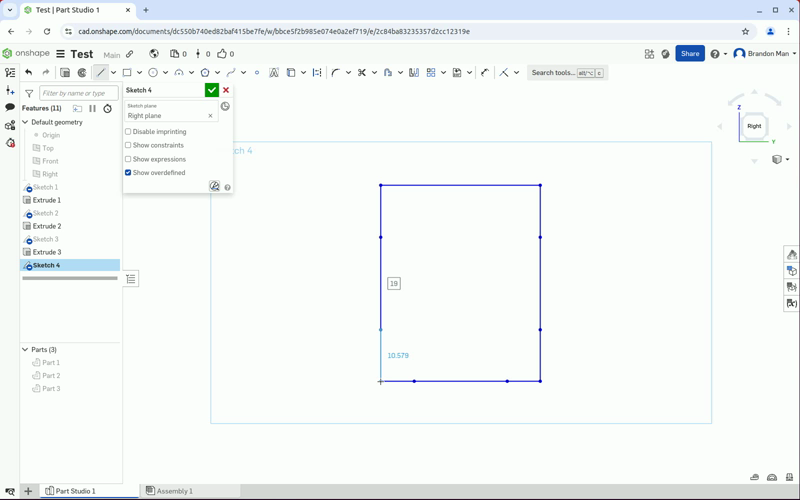
key(esc)
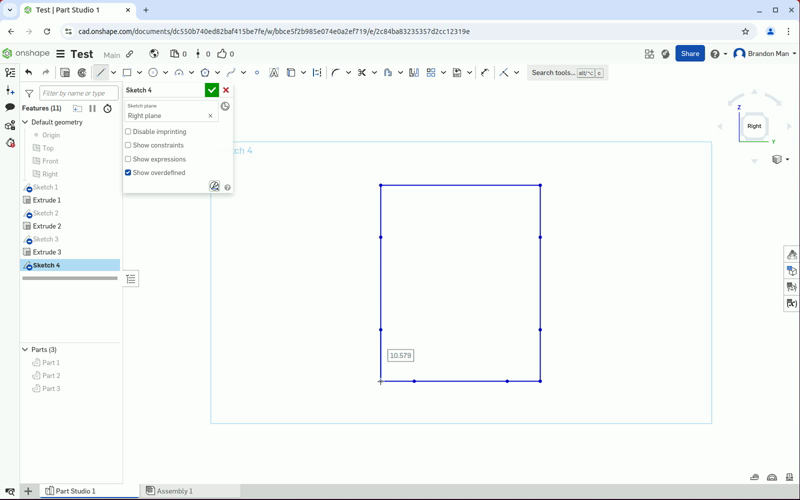
mouse_move(443, 258)
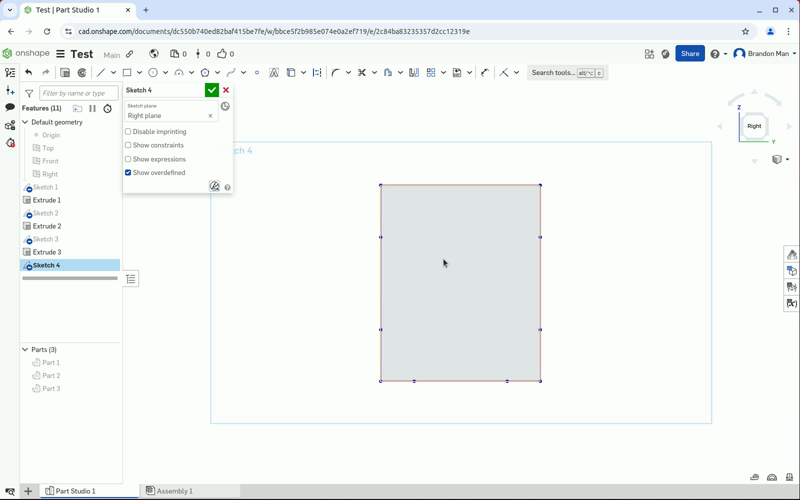
click(443, 258)
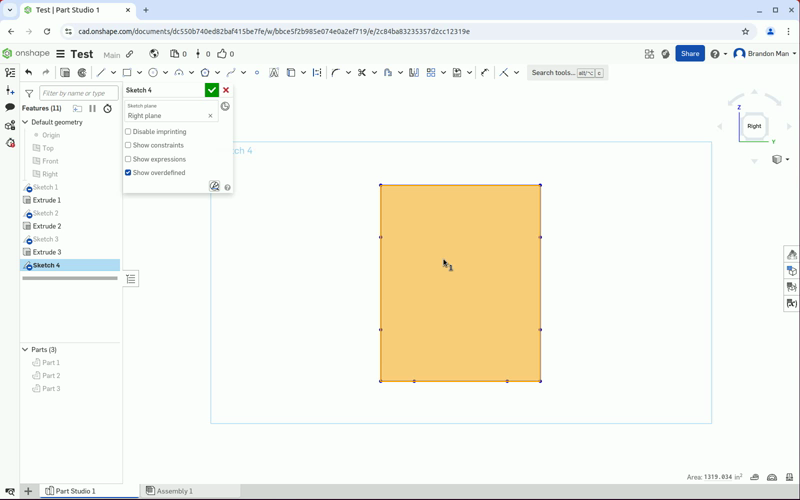
mouse_move(73, 352)
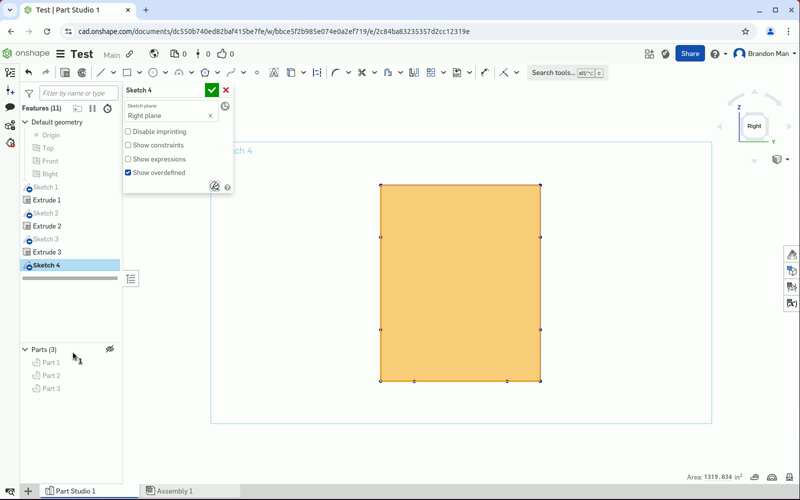
key(shift+y)
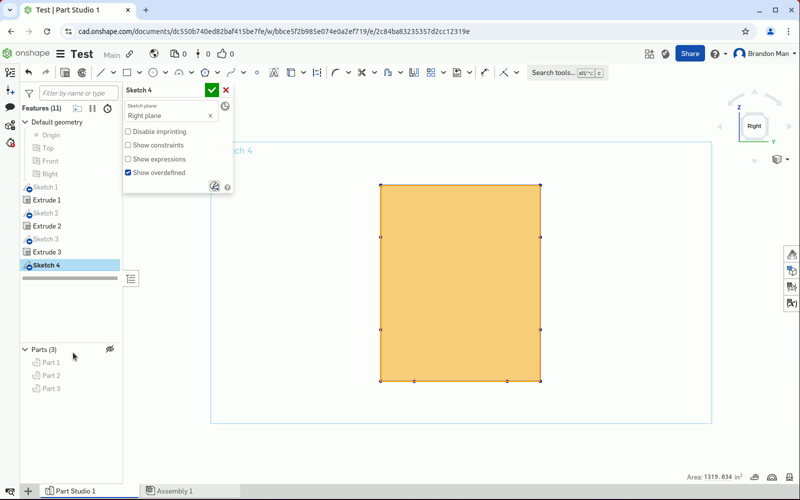
key(shift+e)
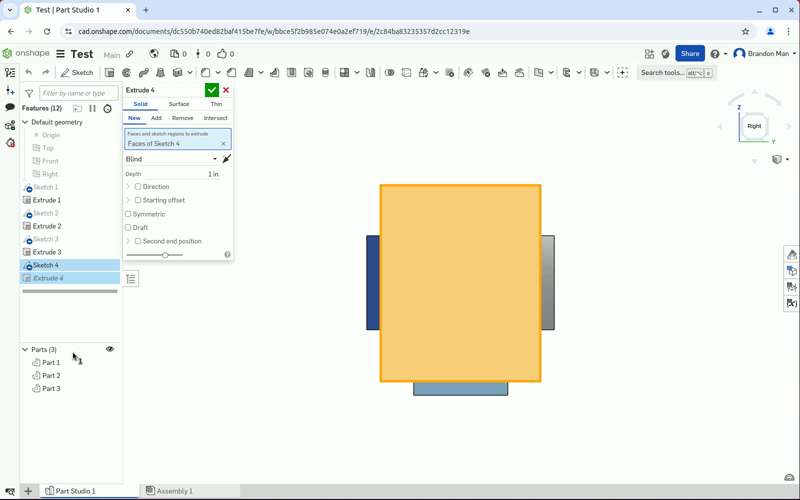
mouse_move(143, 106)
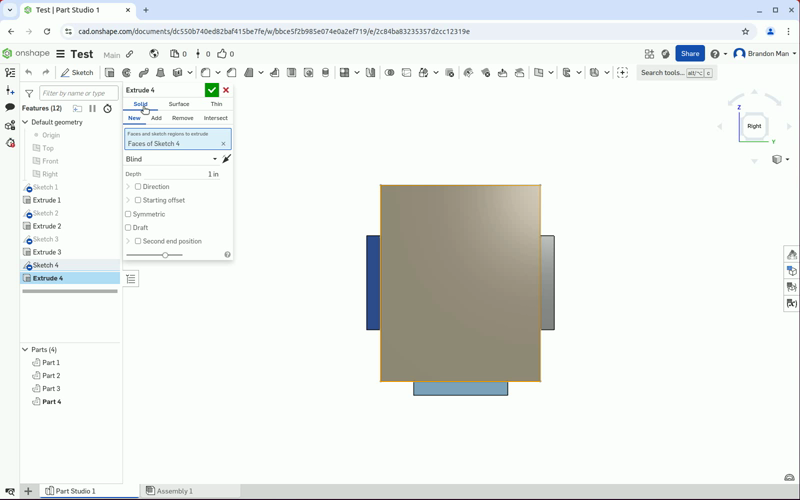
click(143, 106)
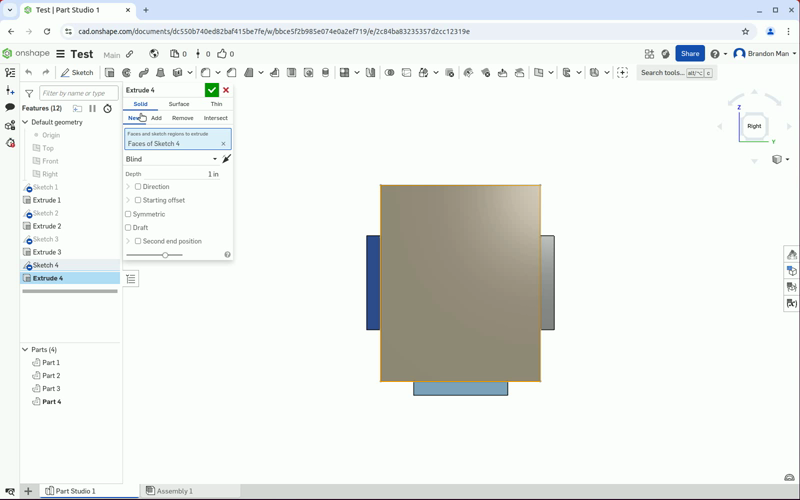
mouse_move(137, 120)
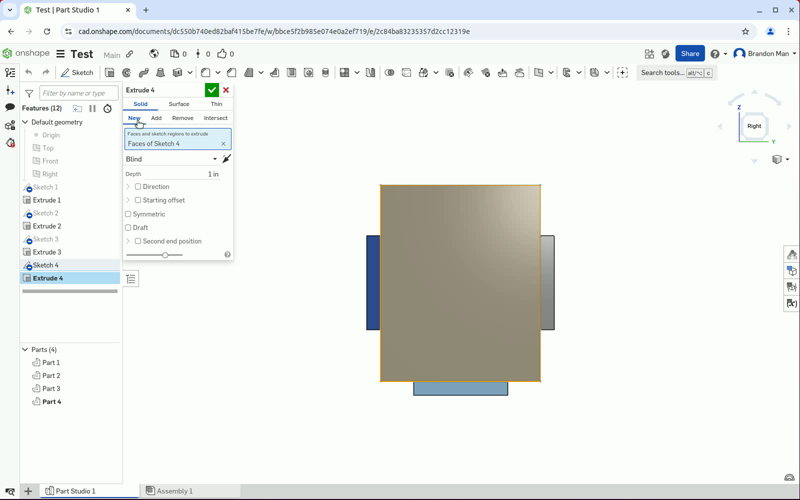
click(137, 120)
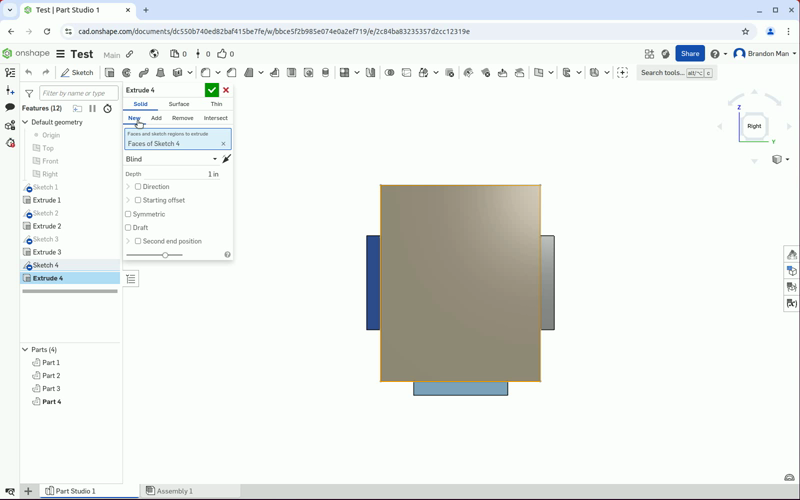
key(tab, 4)
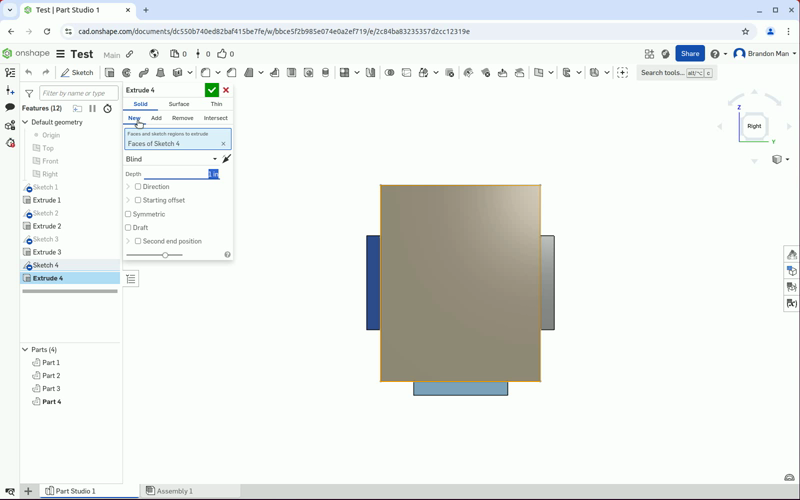
text(2.889)
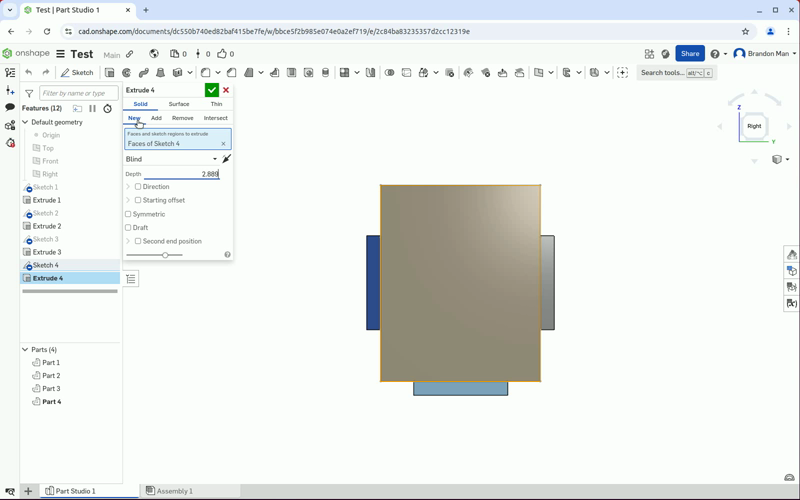
key(enter)
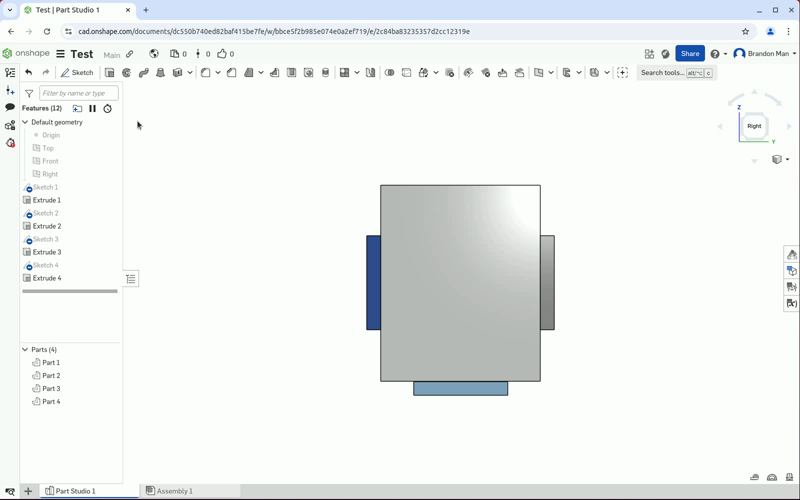
key(shift+h)
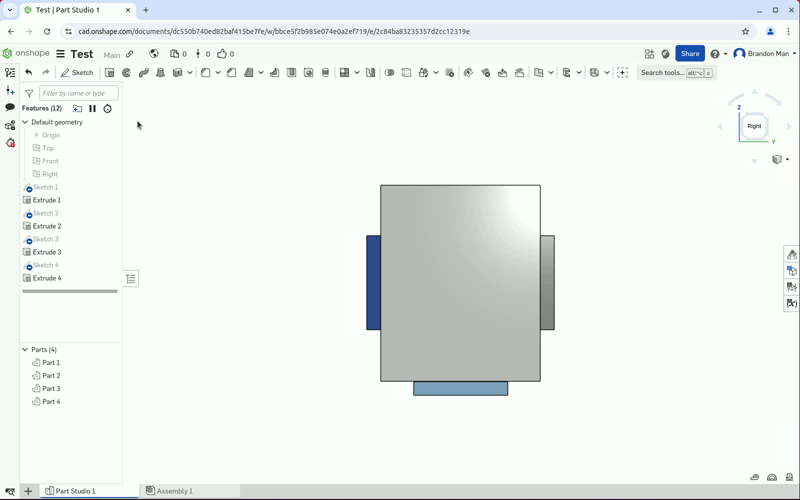
key(shift+h)
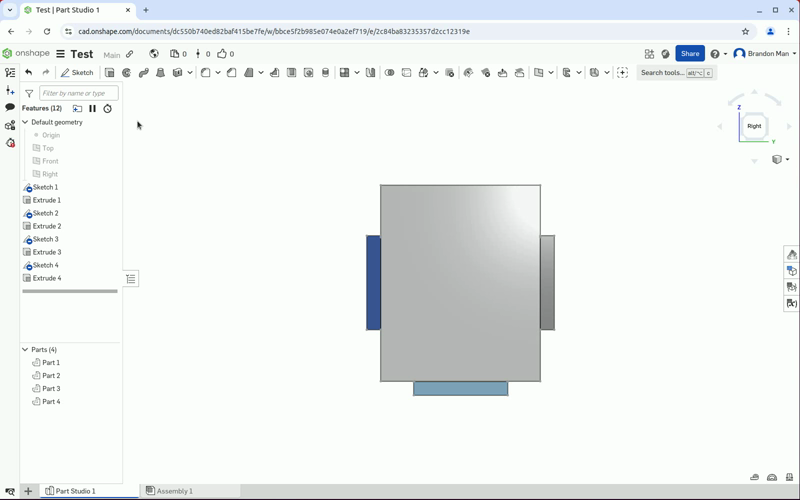
key(shift+7)
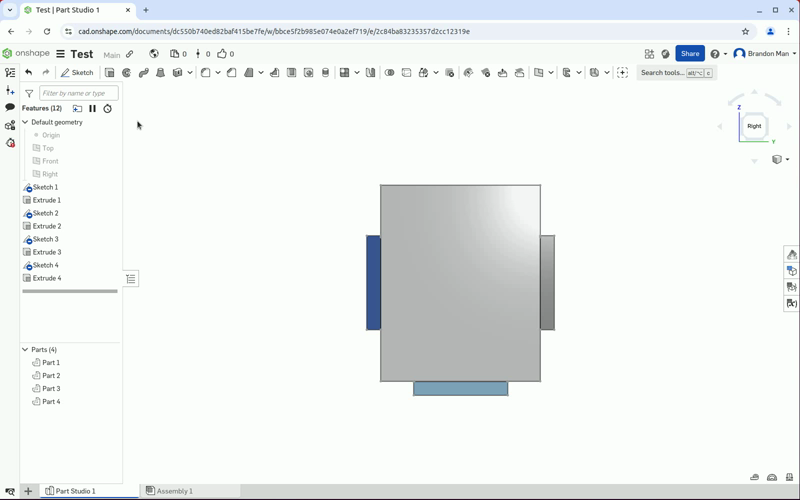
key(right, 2)
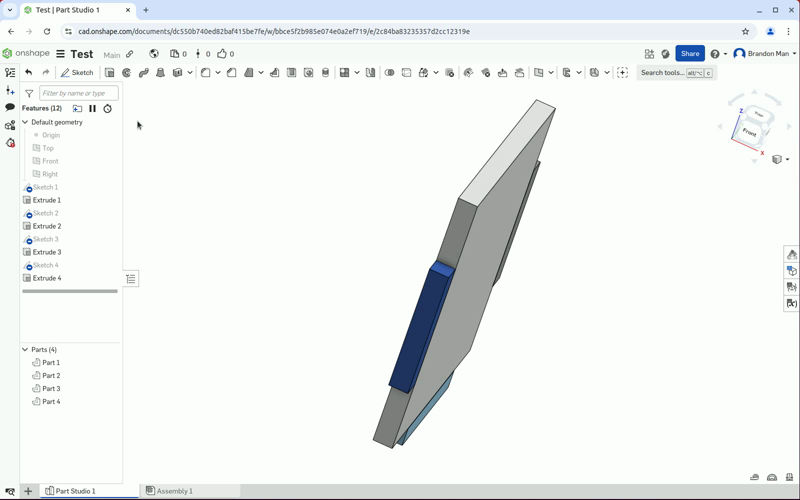
key(down, 2)
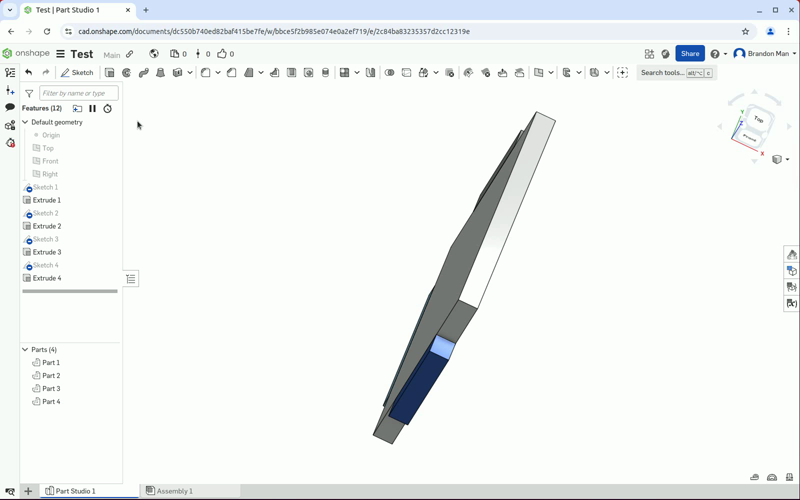
key(up, 2)
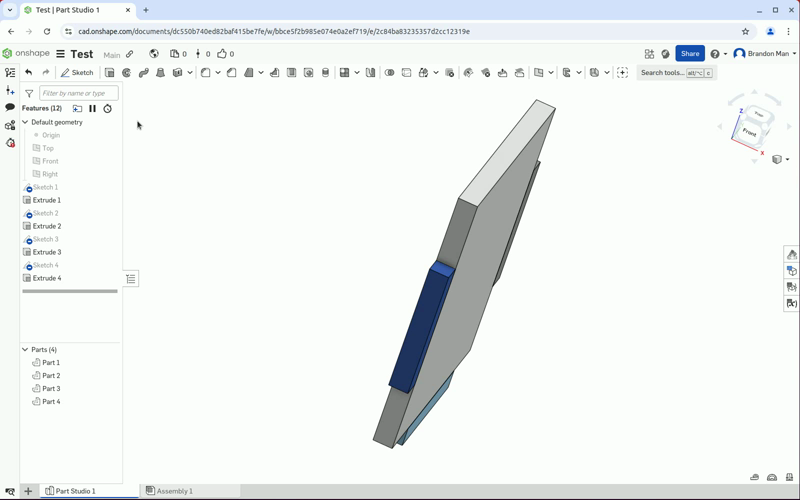
key(left, 2)
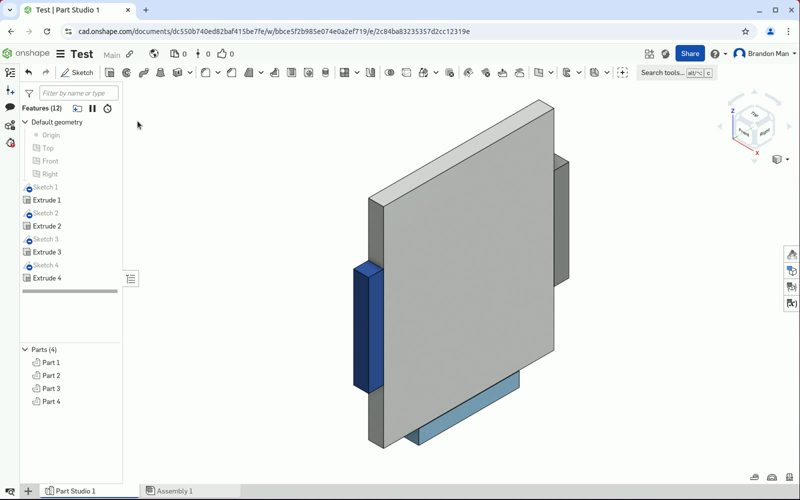
mouse_move(73, 189)
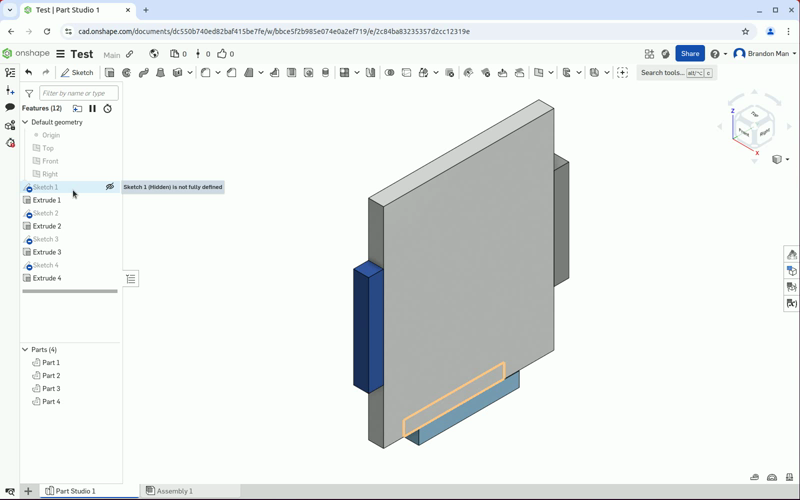
click(73, 189)